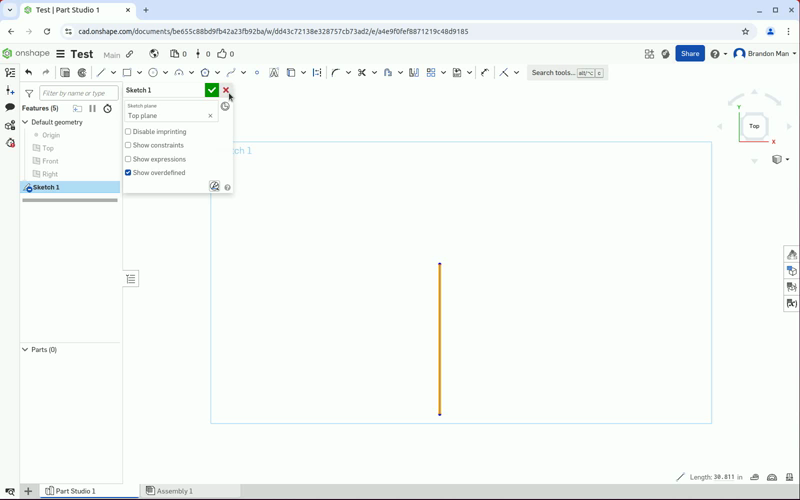
key(shift+h)
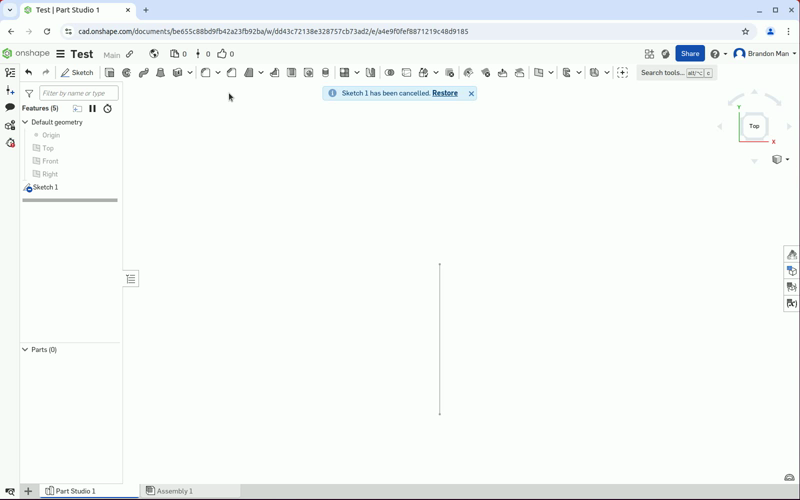
key(shift+s)
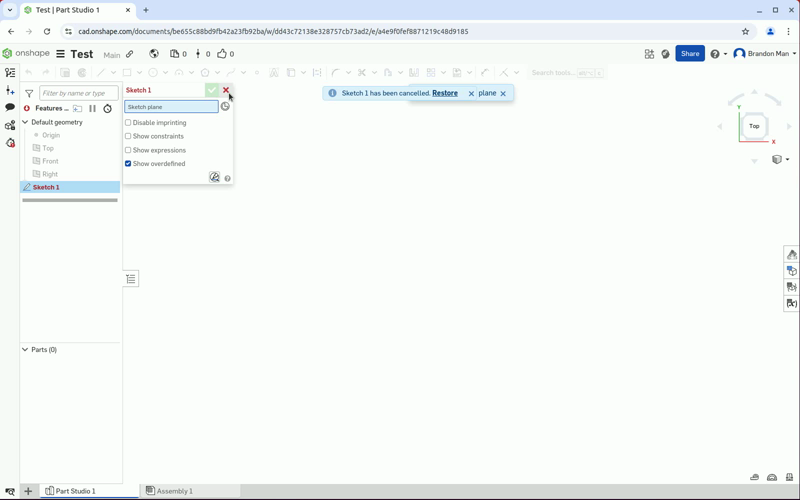
mouse_move(73, 150)
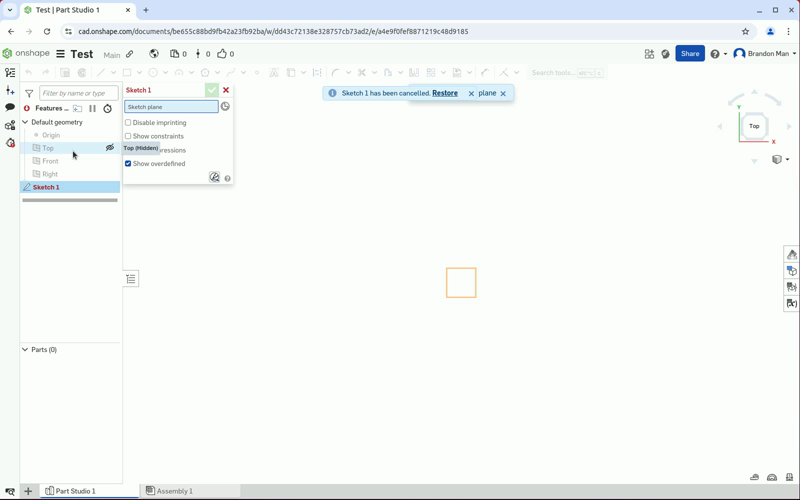
click(73, 150)
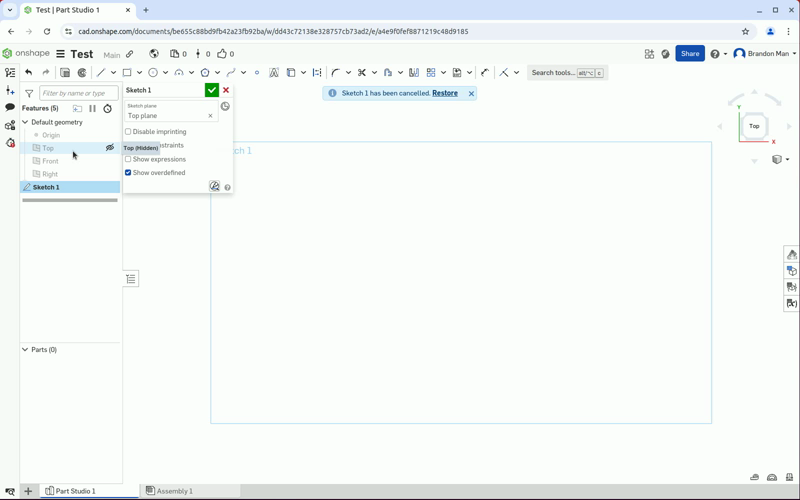
mouse_move(73, 352)
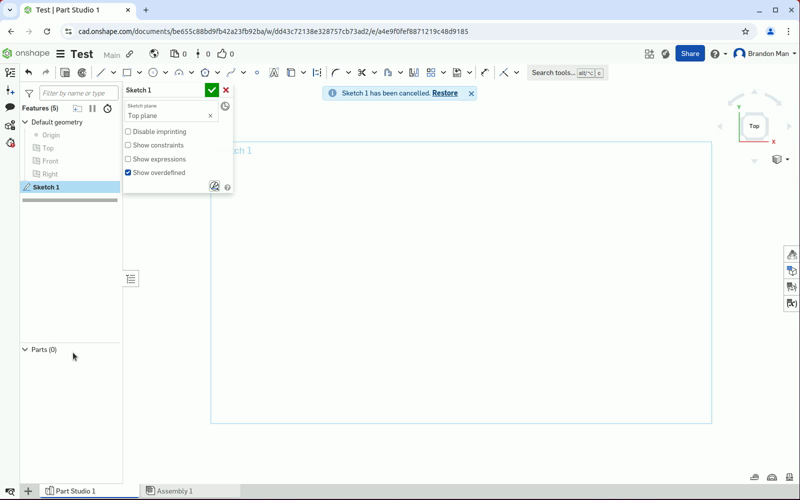
key(y)
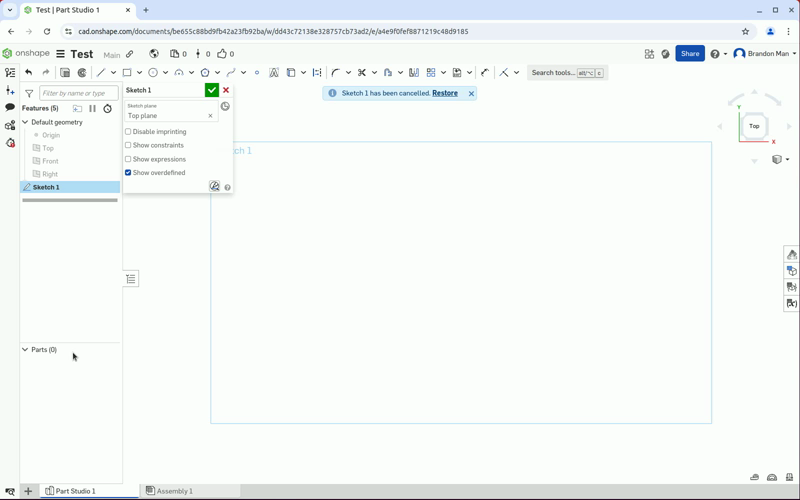
key(c)
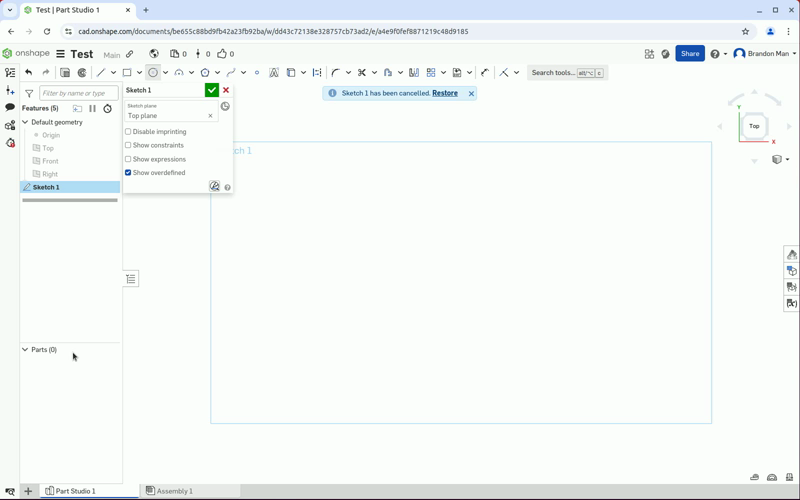
key_down(shift)
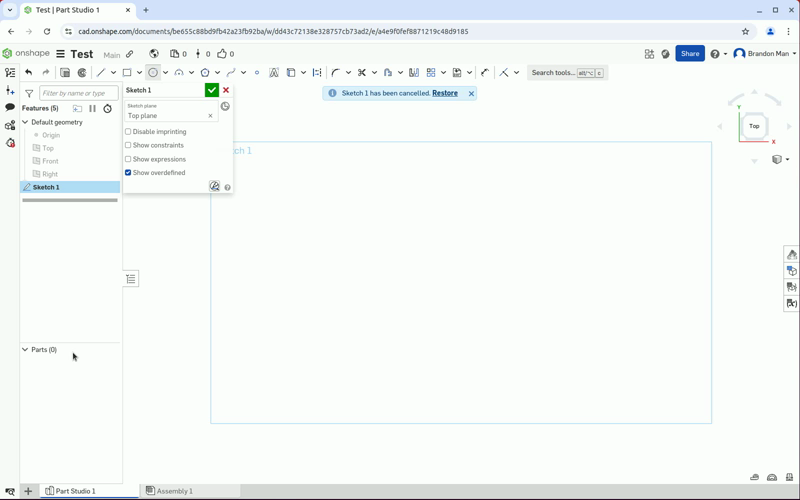
mouse_move(461, 282)
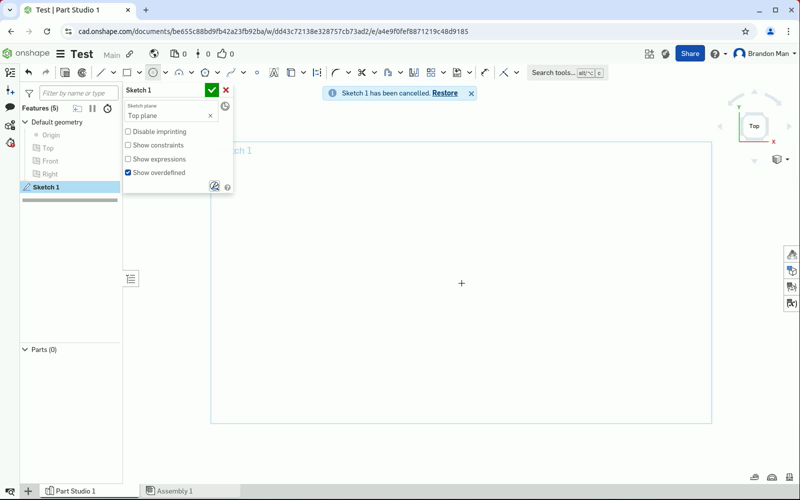
click(461, 282)
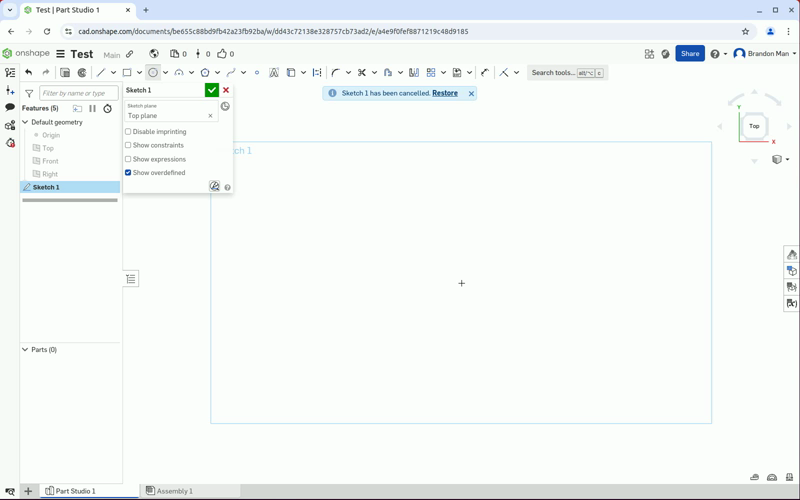
key_up(shift)
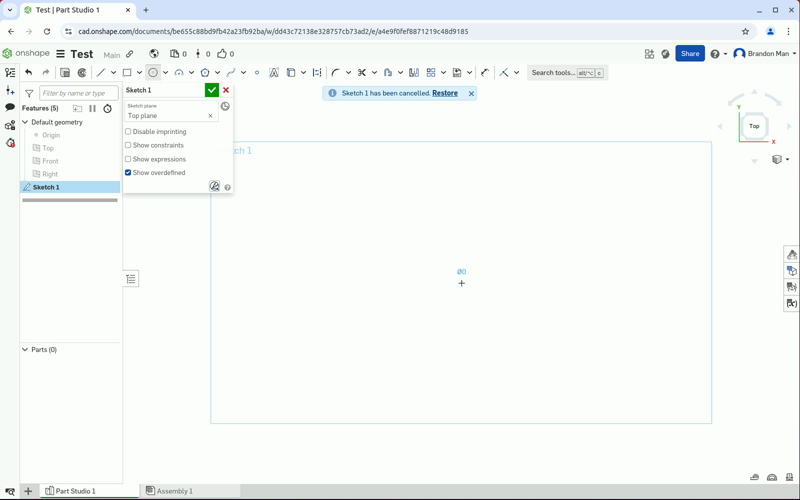
mouse_move(482, 282)
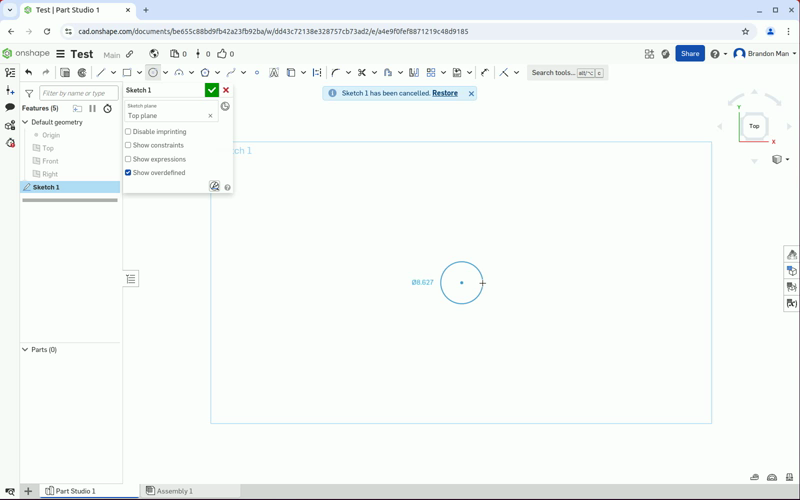
click(482, 282)
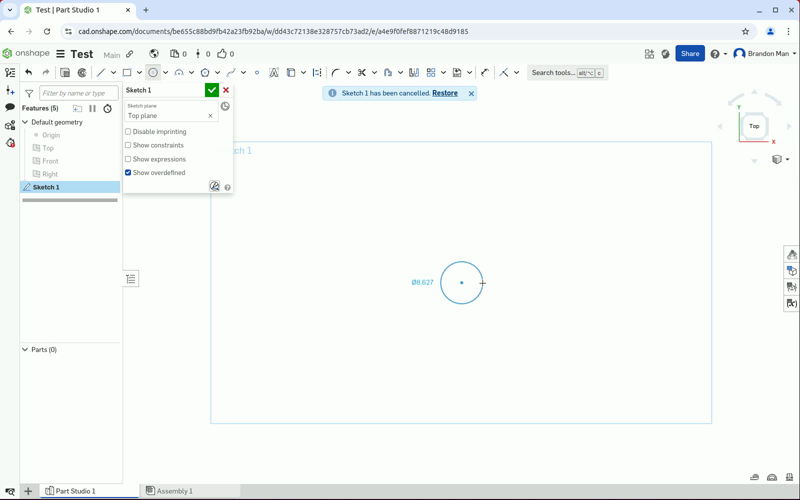
key(esc)
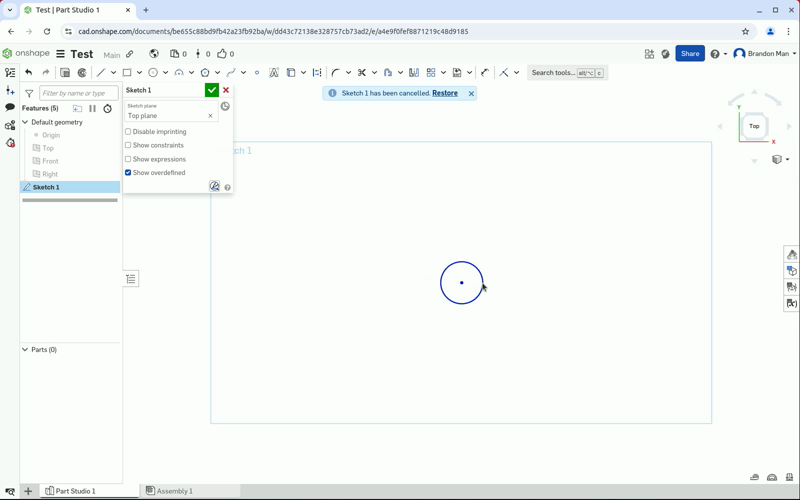
key(c)
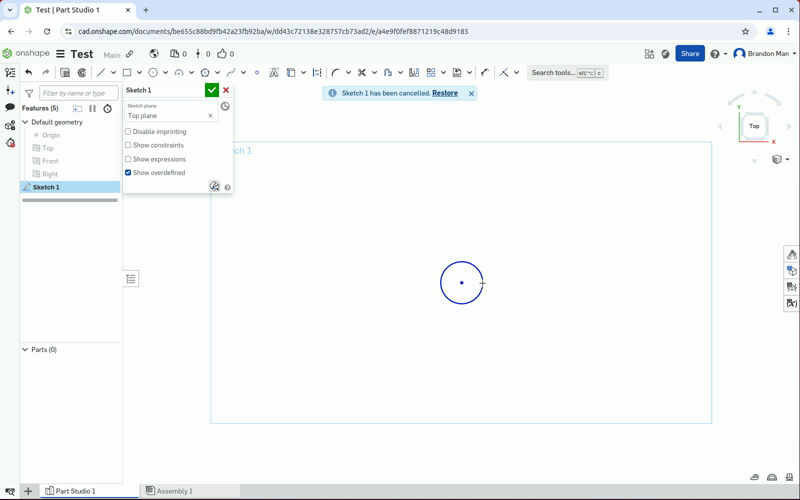
key_down(shift)
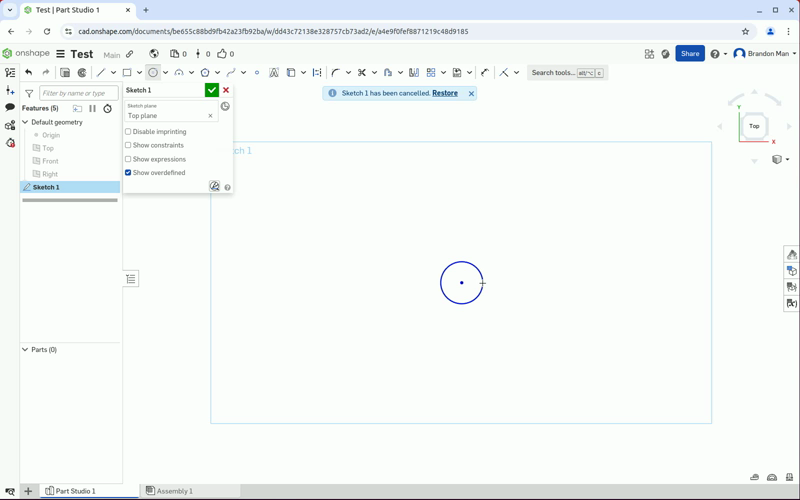
mouse_move(461, 282)
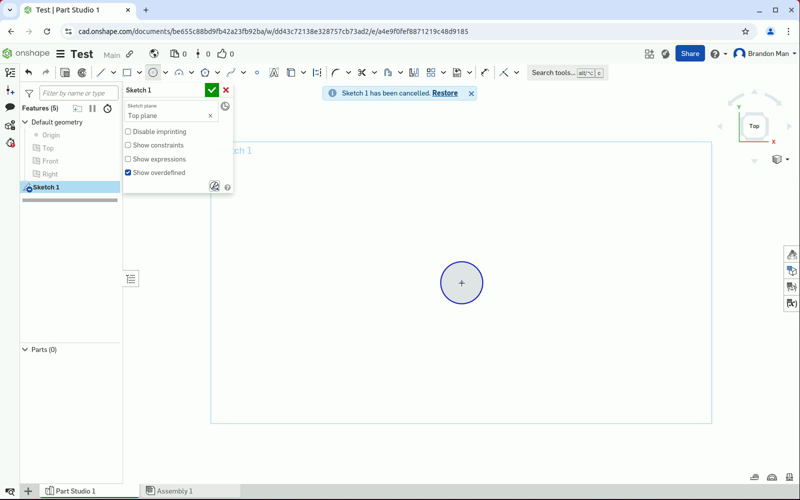
click(461, 282)
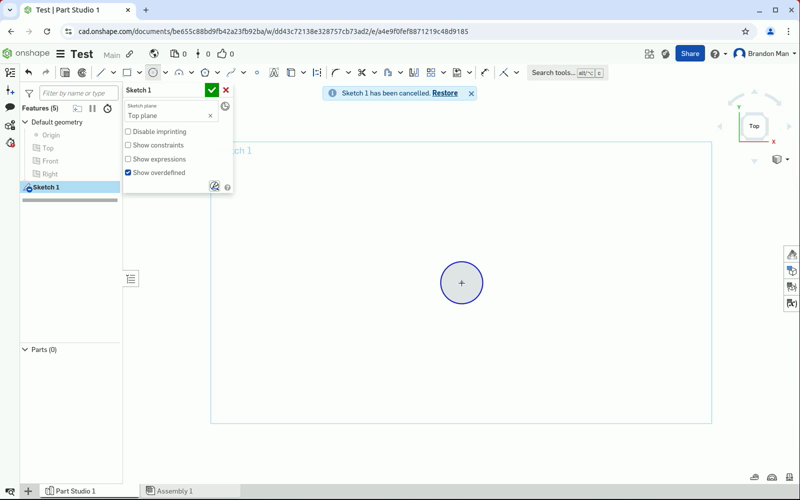
key_up(shift)
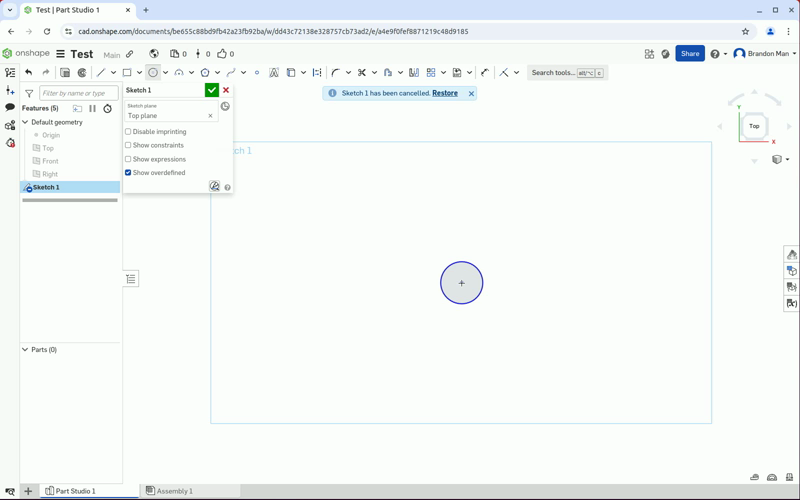
mouse_move(467, 282)
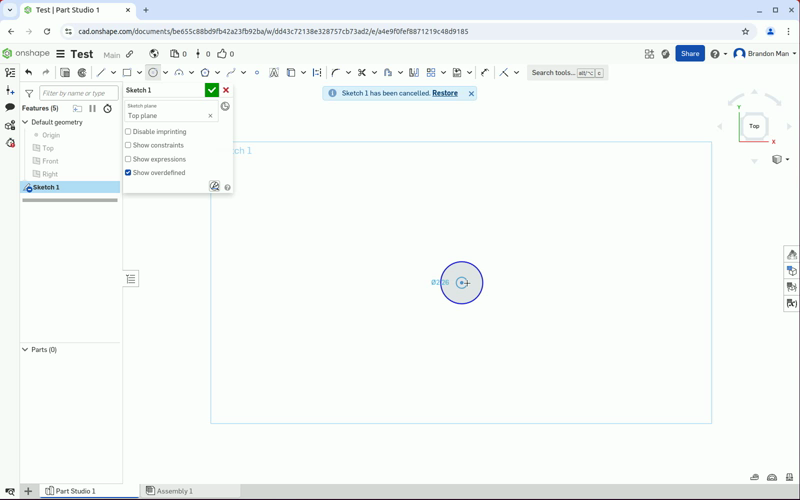
click(467, 282)
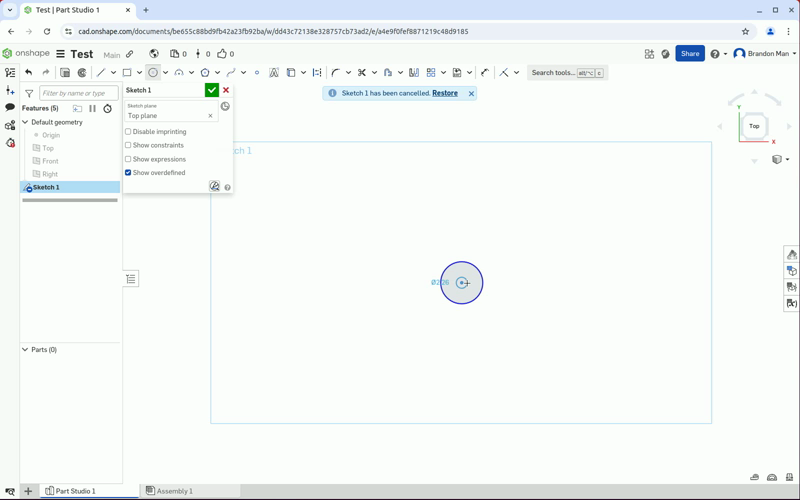
key(esc)
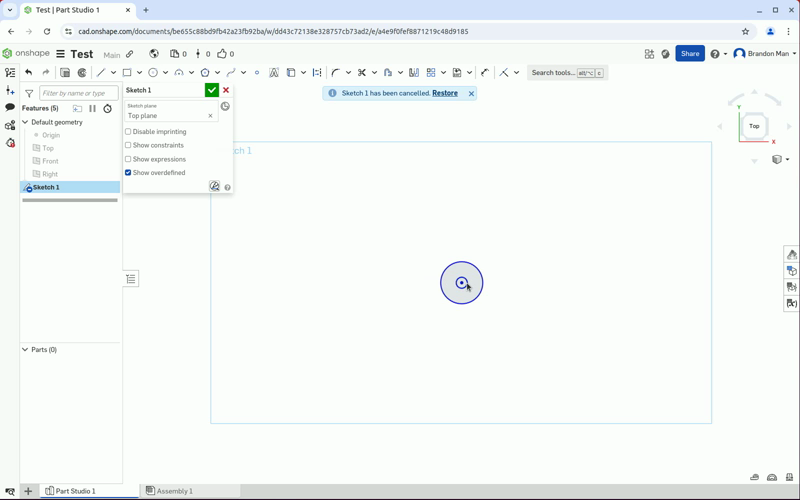
mouse_move(469, 296)
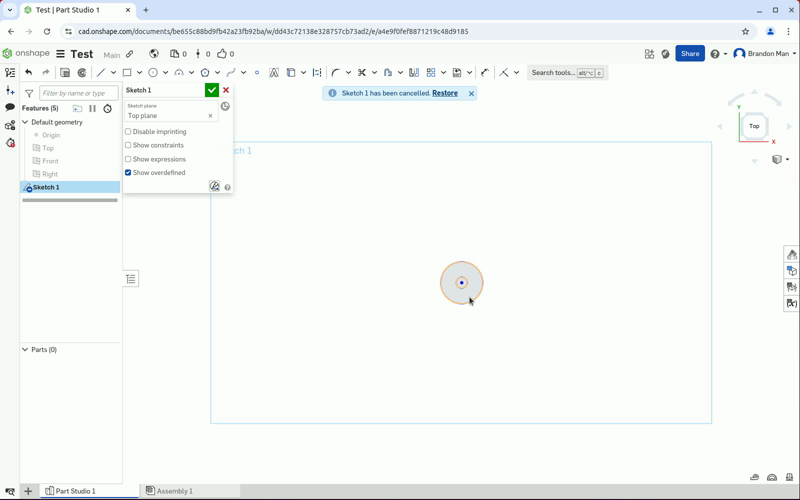
scroll(6)
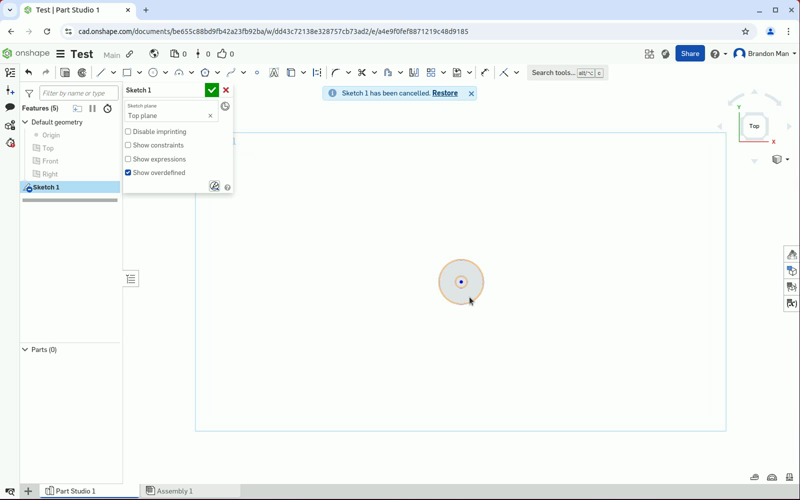
scroll(6)
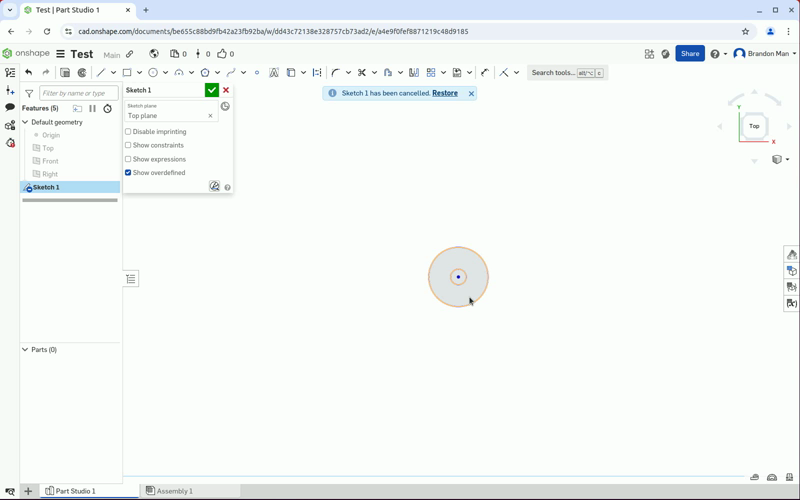
scroll(6)
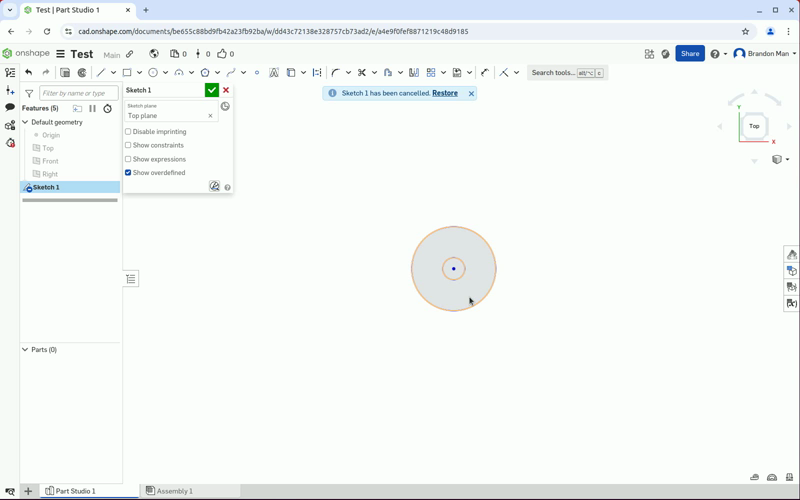
scroll(6)
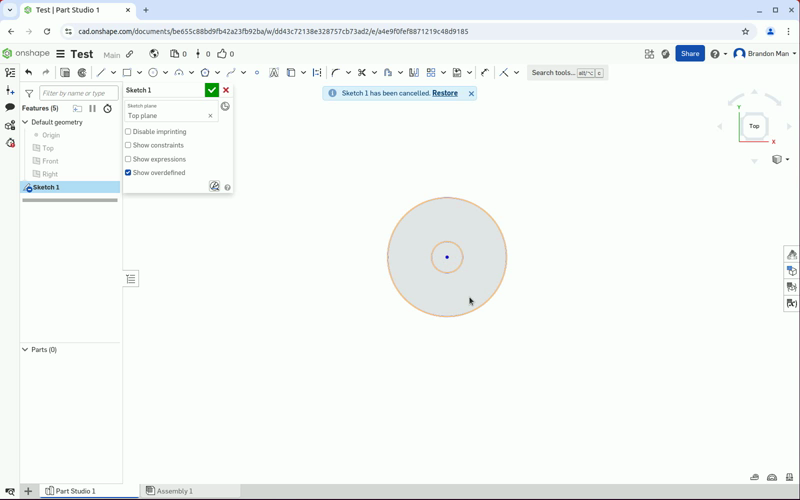
scroll(6)
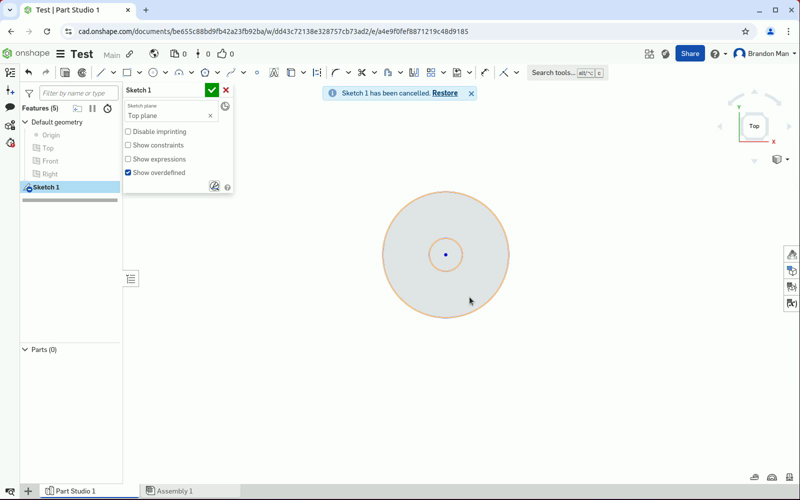
scroll(6)
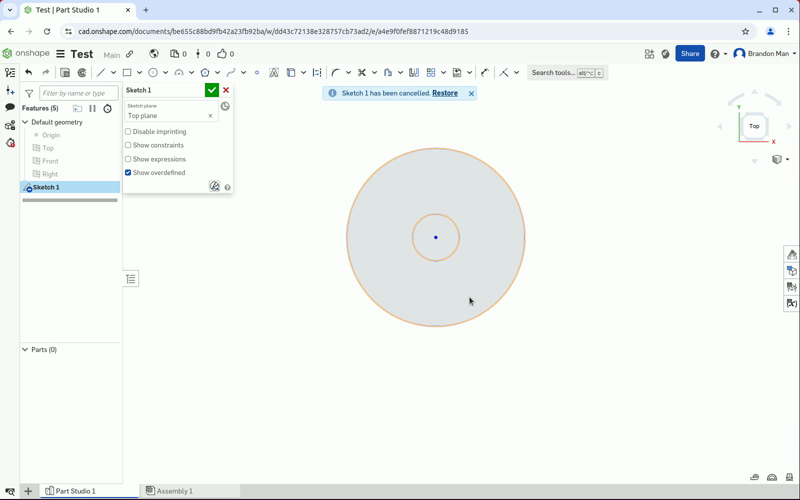
scroll(6)
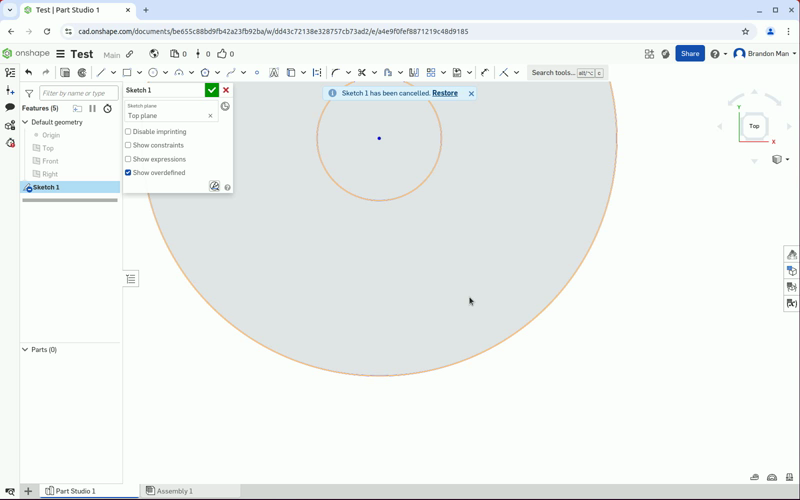
click(469, 296)
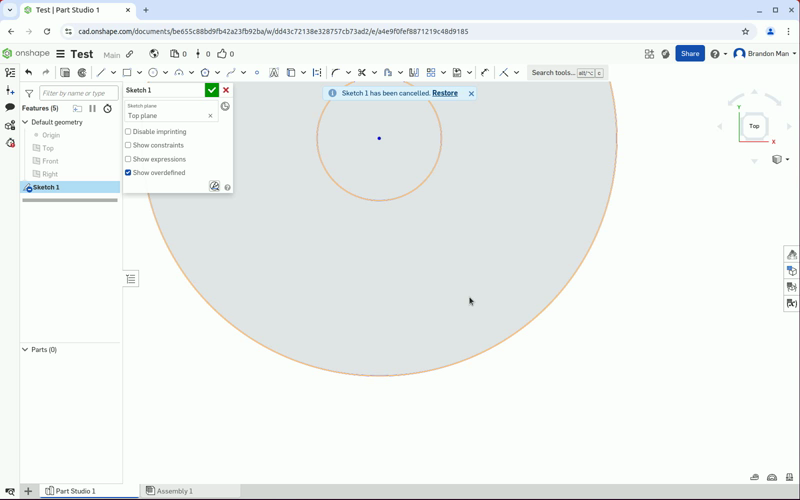
scroll(-6)
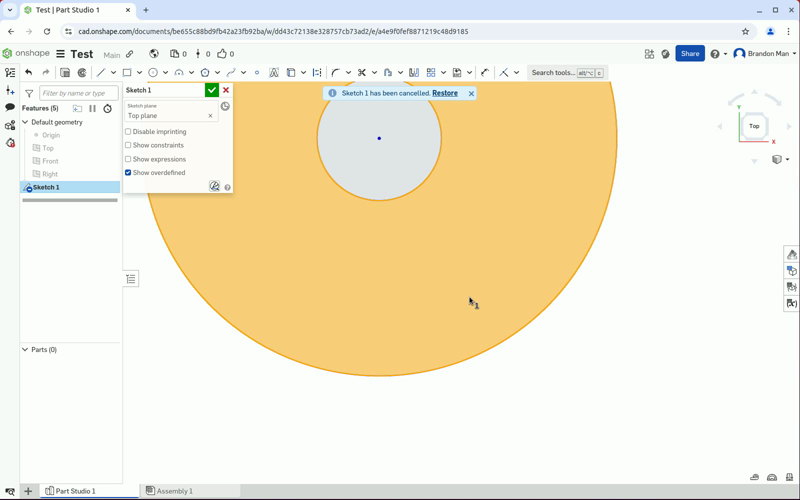
scroll(-6)
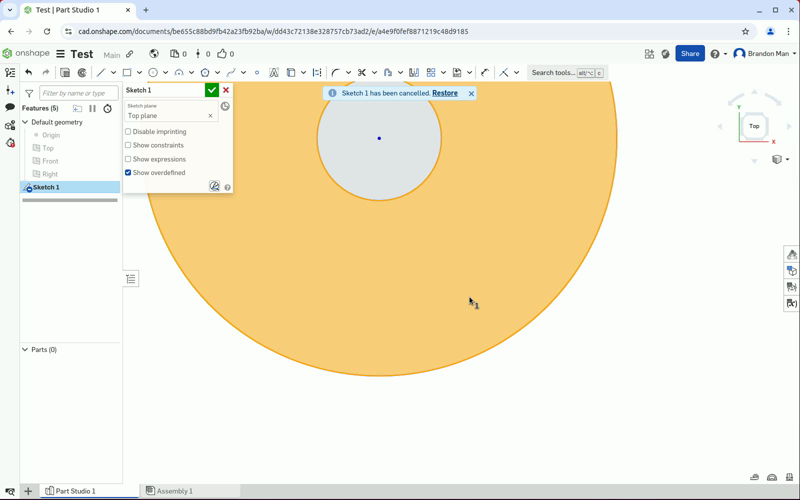
scroll(-6)
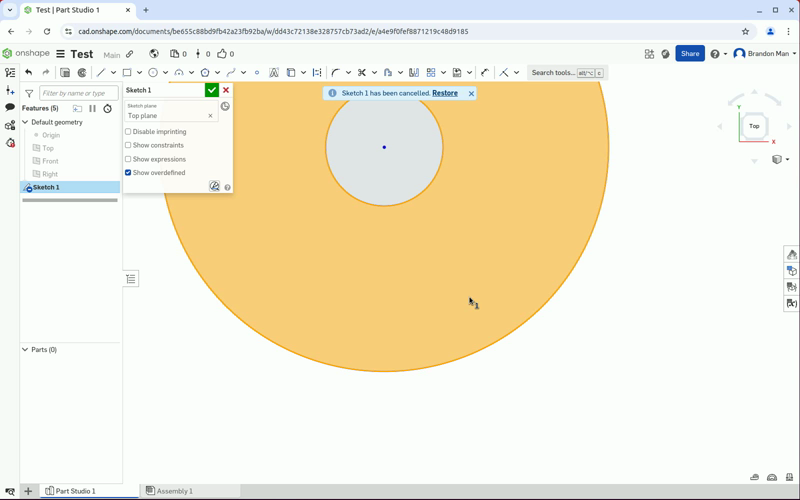
scroll(-6)
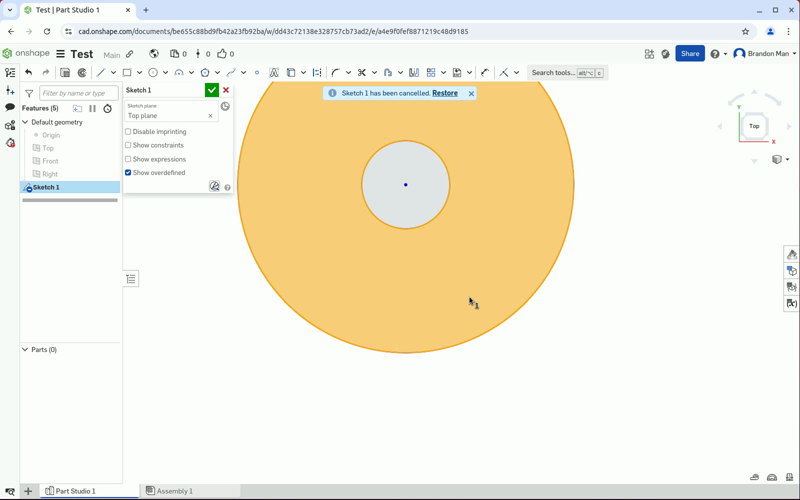
scroll(-6)
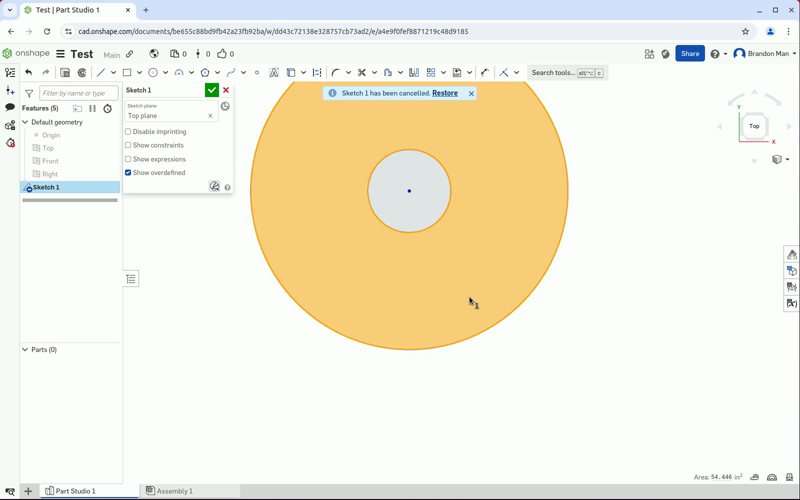
scroll(-6)
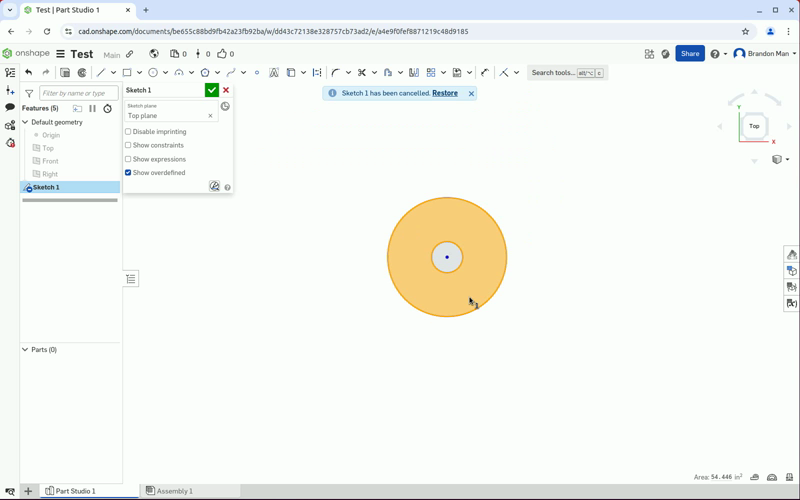
scroll(-6)
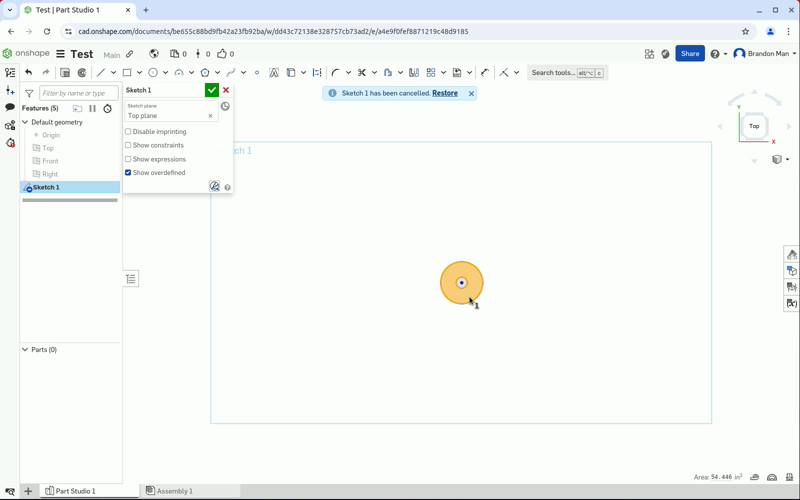
mouse_move(73, 352)
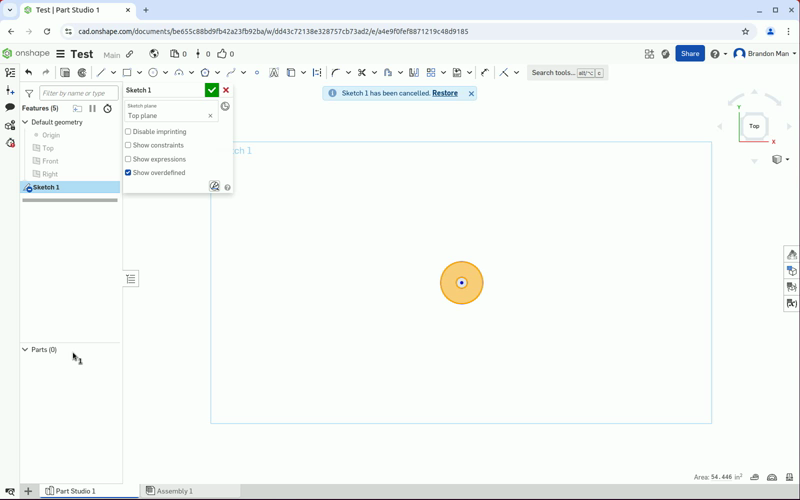
key(shift+y)
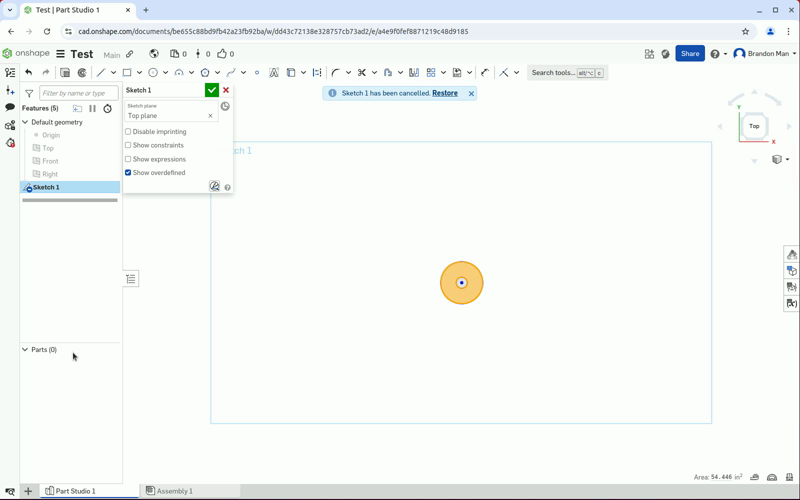
key(shift+e)
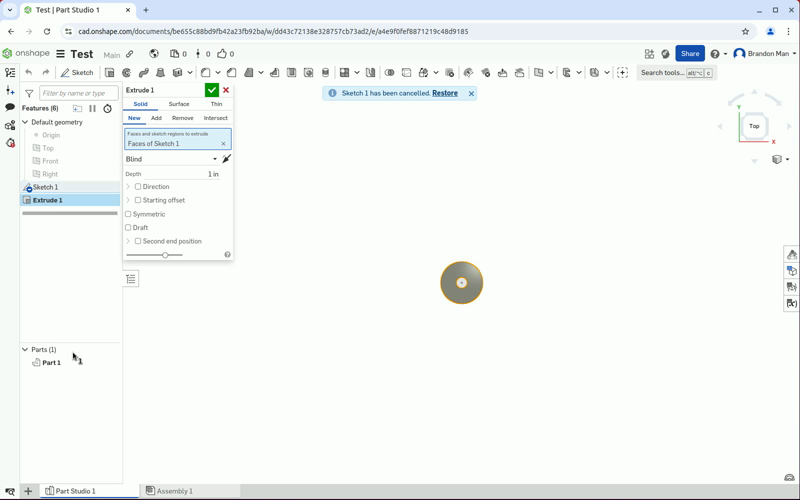
mouse_move(143, 106)
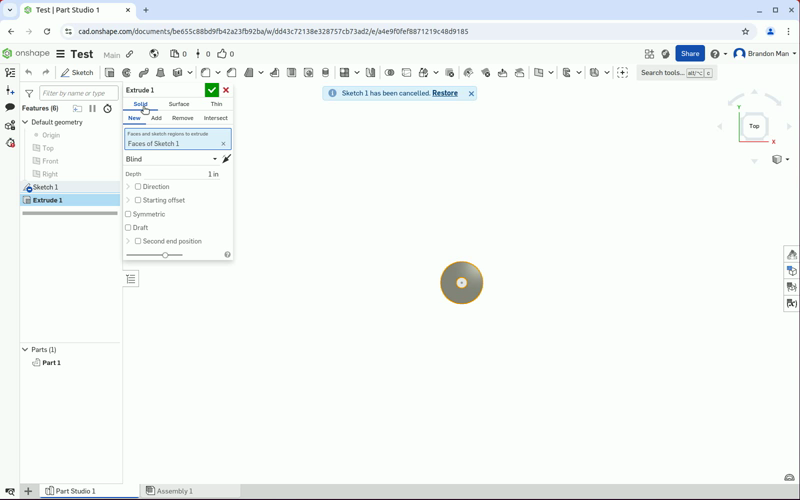
click(143, 106)
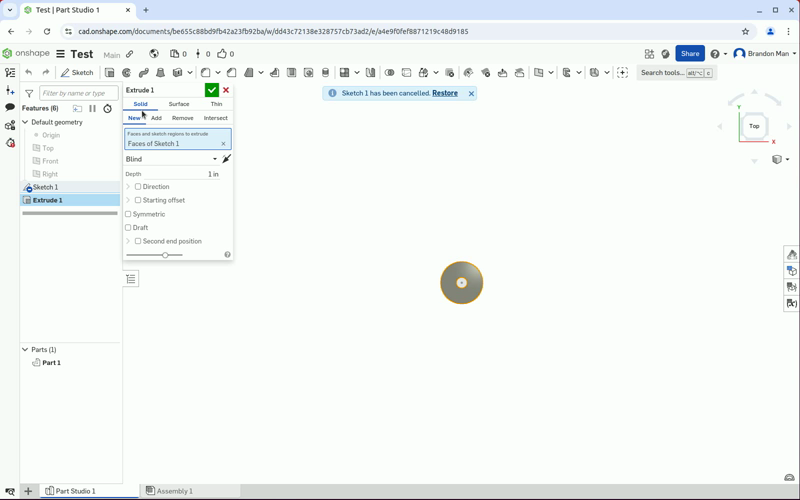
mouse_move(137, 120)
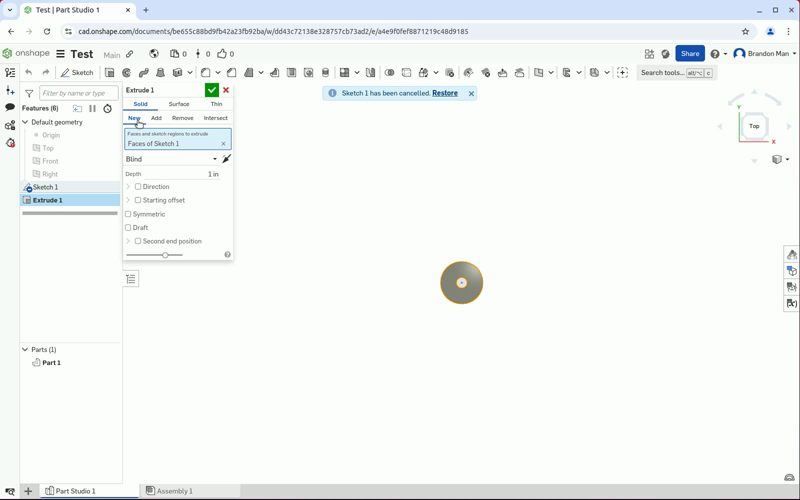
click(137, 120)
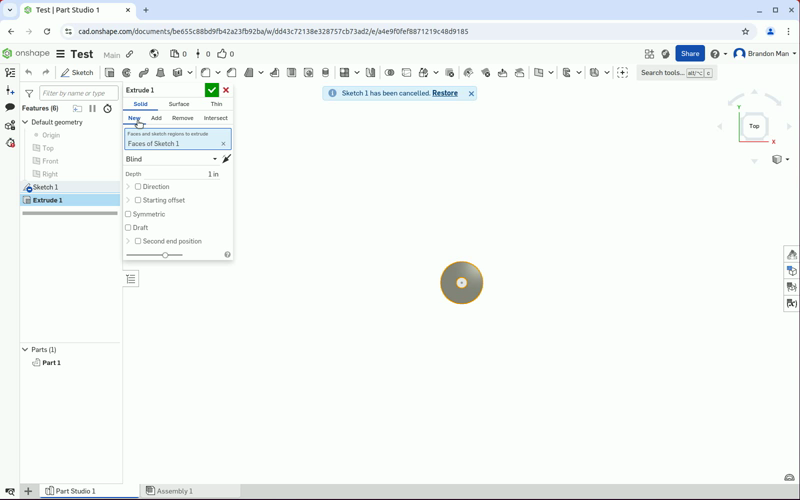
key(tab, 4)
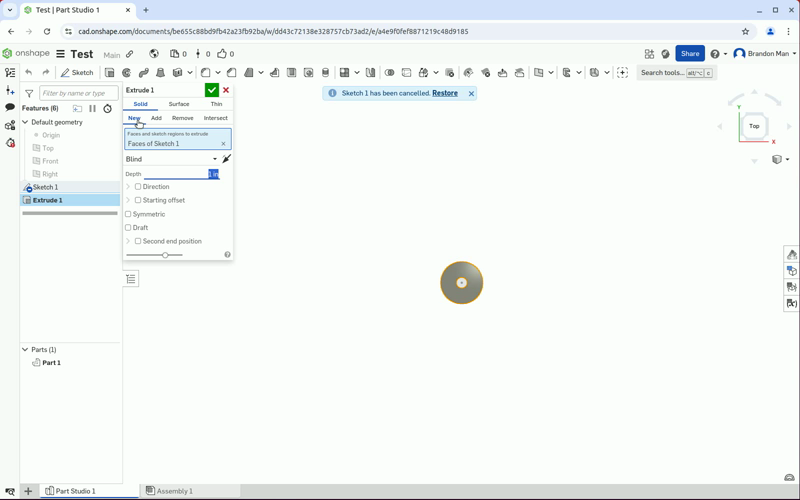
text(-0.722)
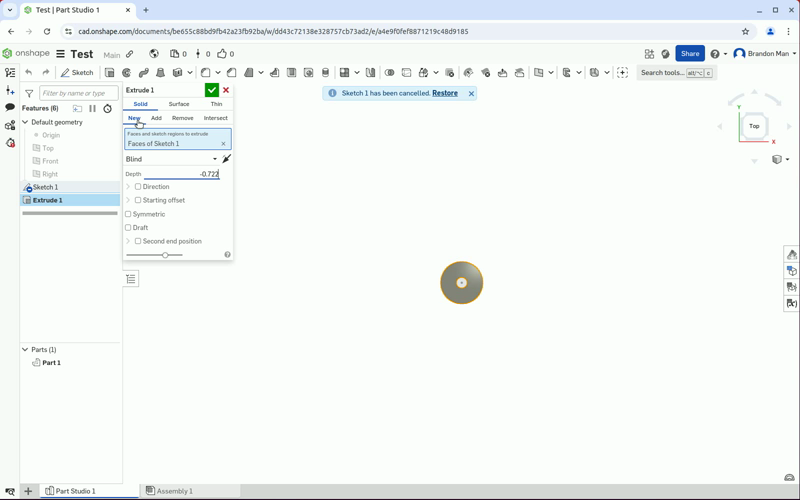
key(enter)
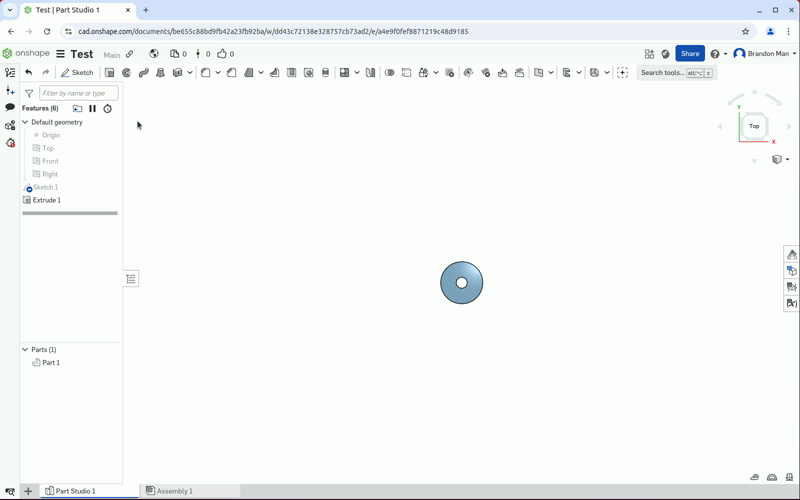
key(shift+h)
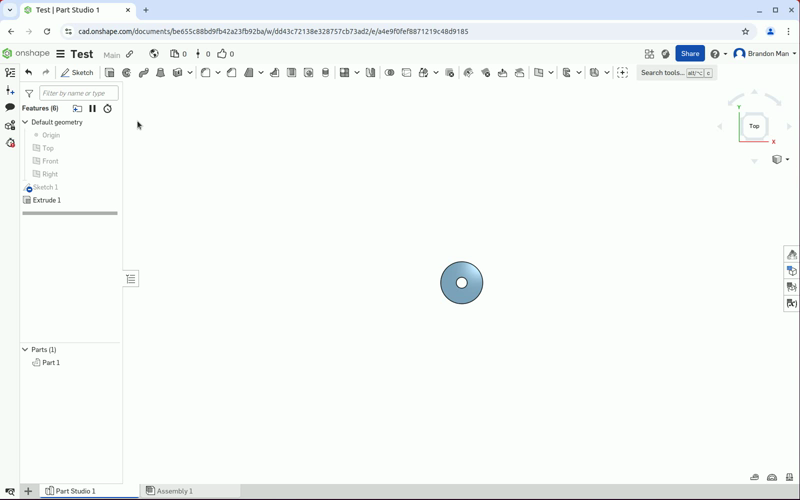
key(shift+h)
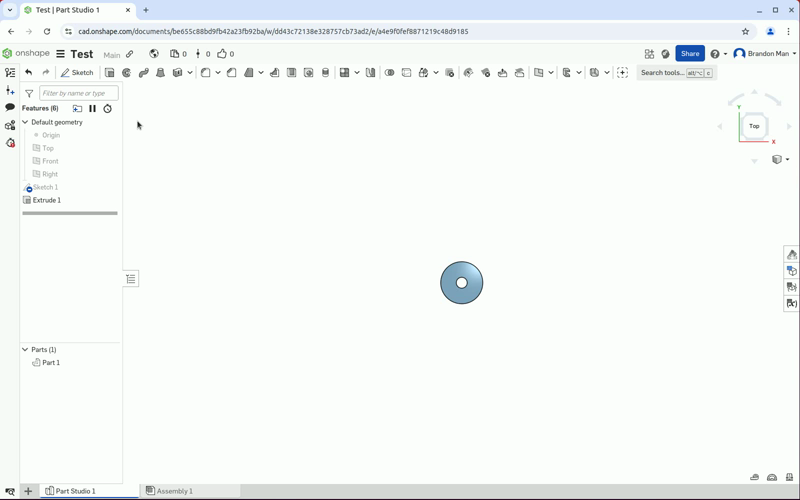
mouse_move(73, 189)
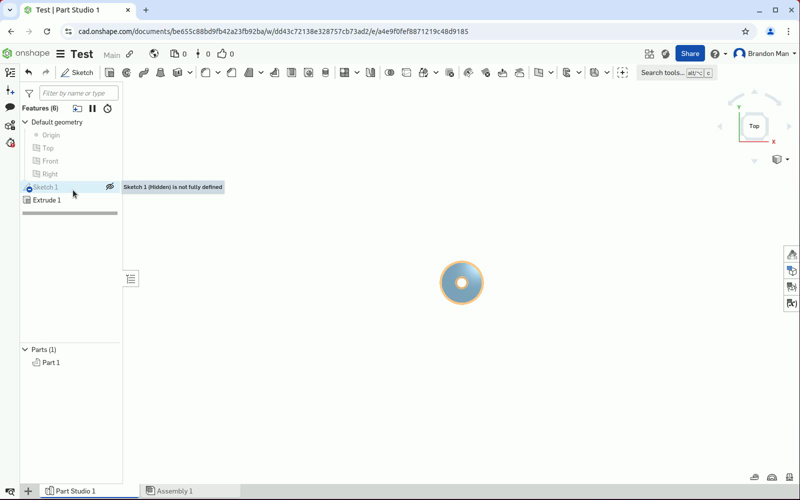
click(73, 189)
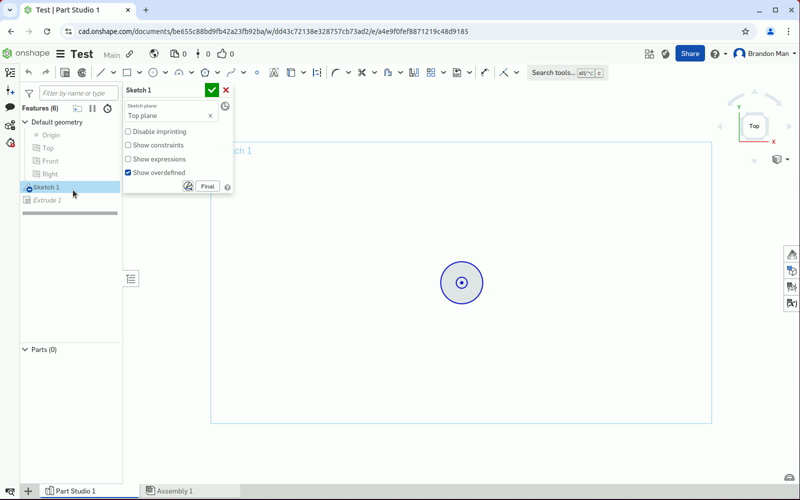
mouse_move(229, 92)
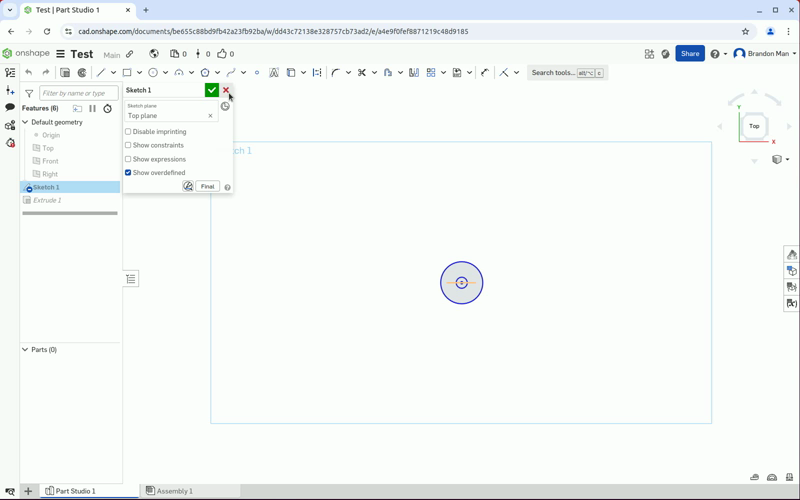
click(229, 92)
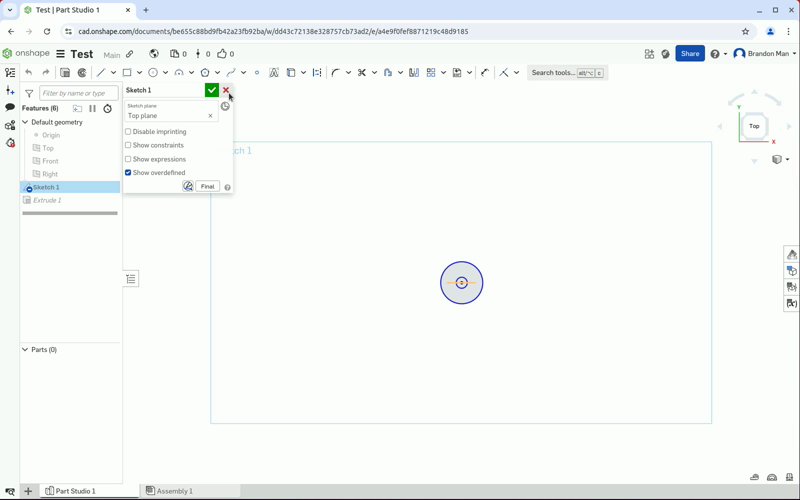
key(shift+s)
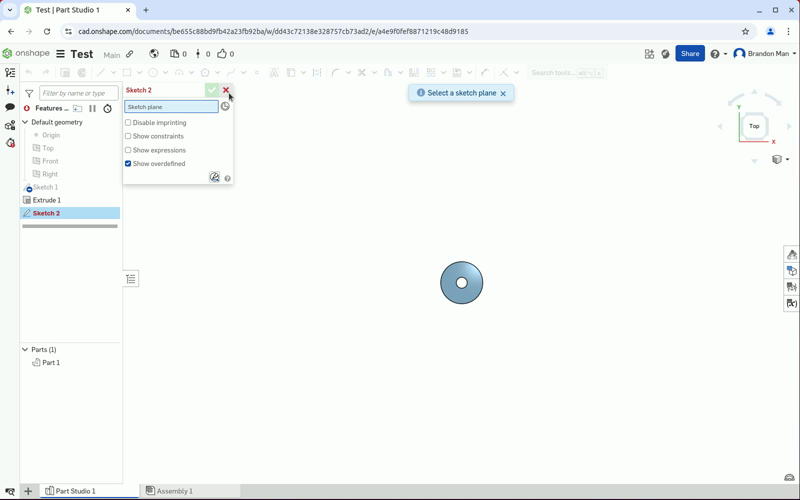
mouse_move(73, 150)
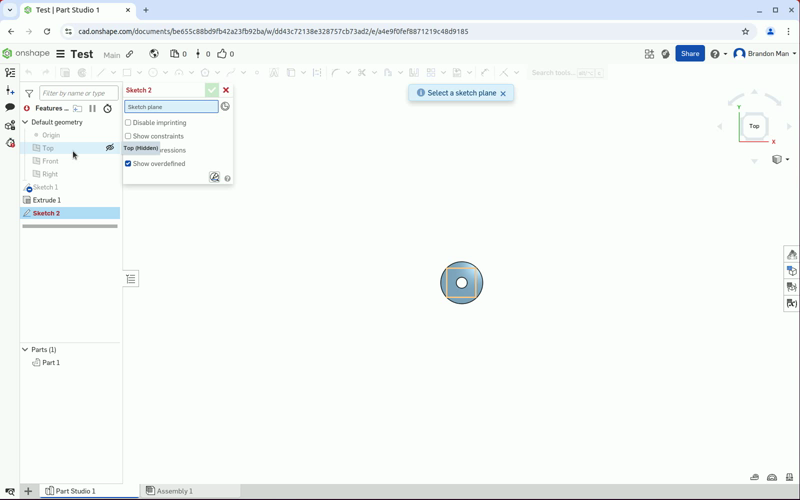
click(73, 150)
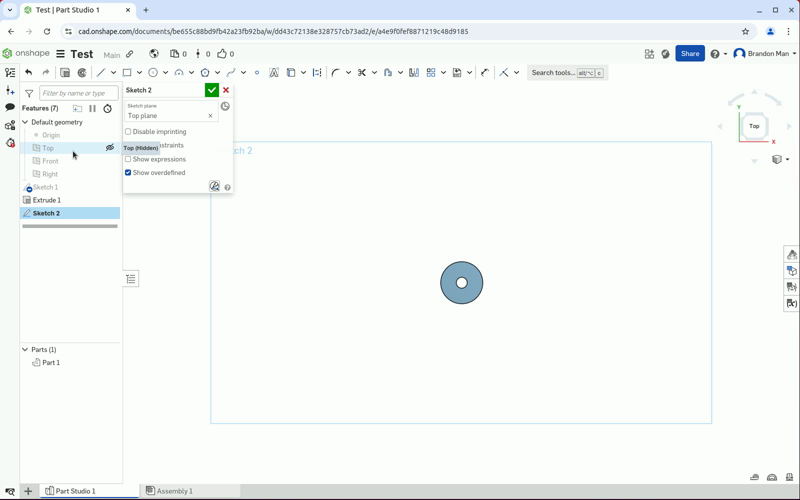
mouse_move(73, 352)
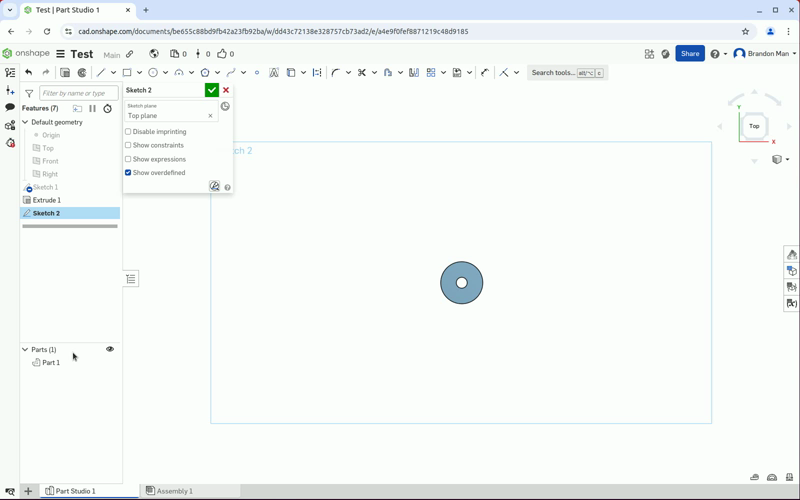
key(y)
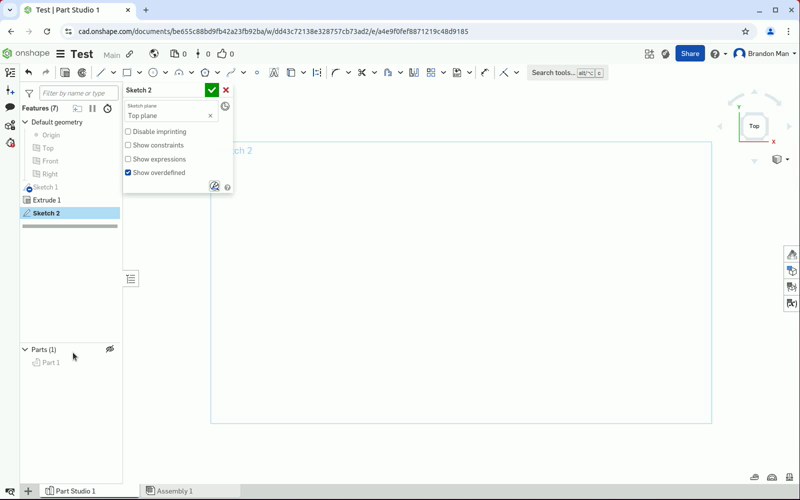
key(c)
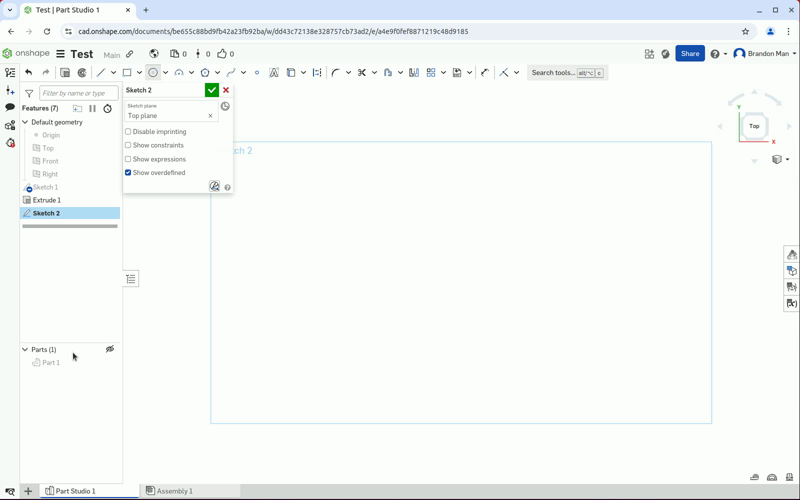
key_down(shift)
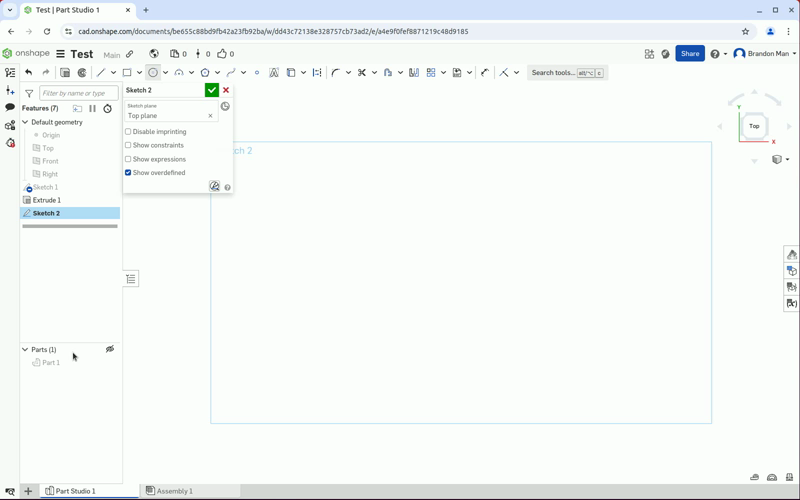
mouse_move(461, 282)
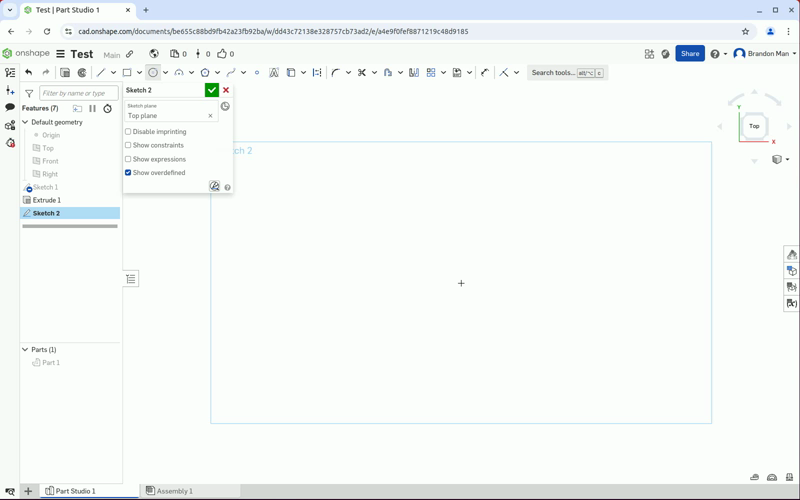
click(461, 282)
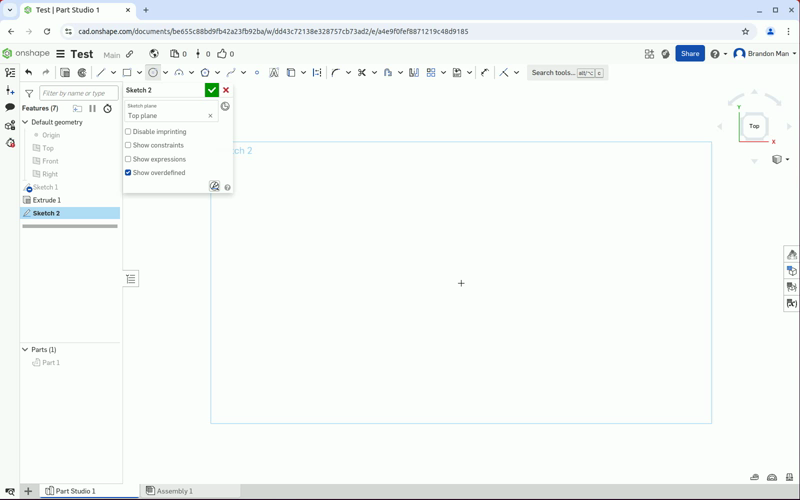
key_up(shift)
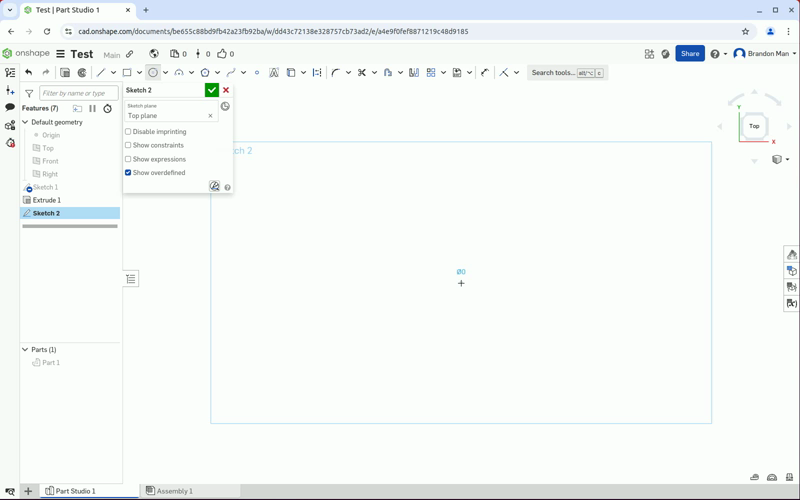
mouse_move(518, 282)
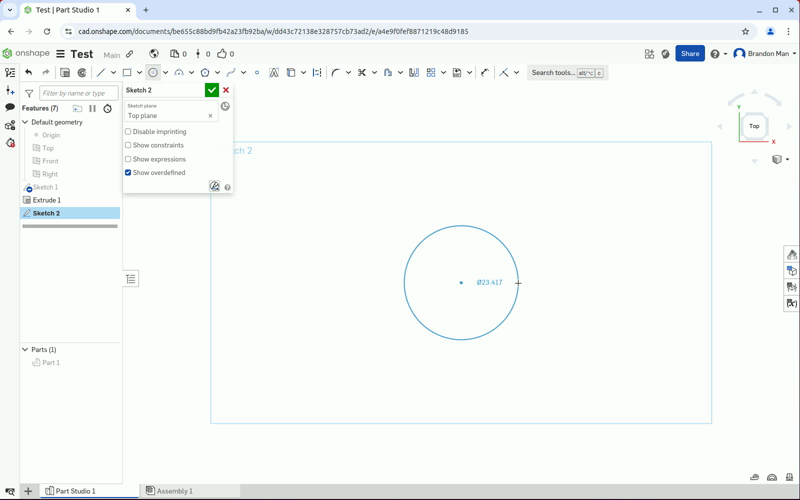
click(518, 282)
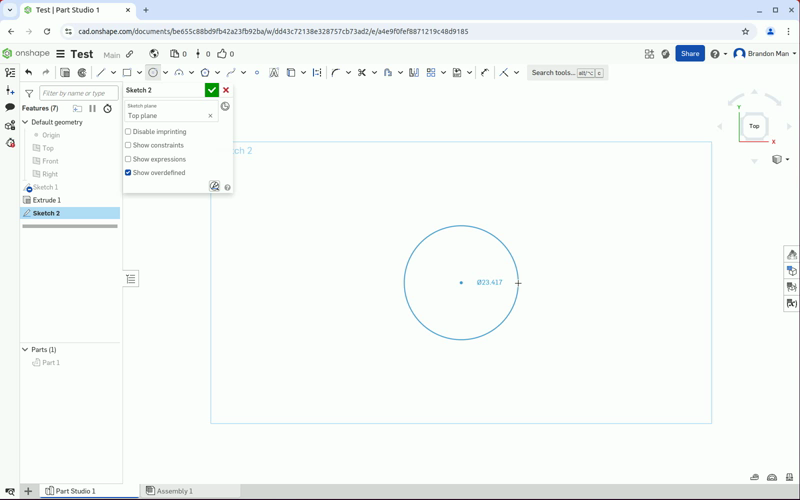
key(esc)
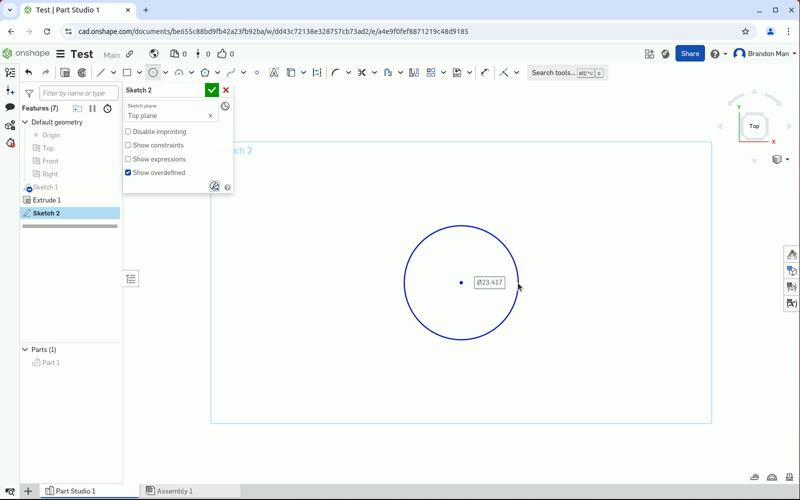
key(c)
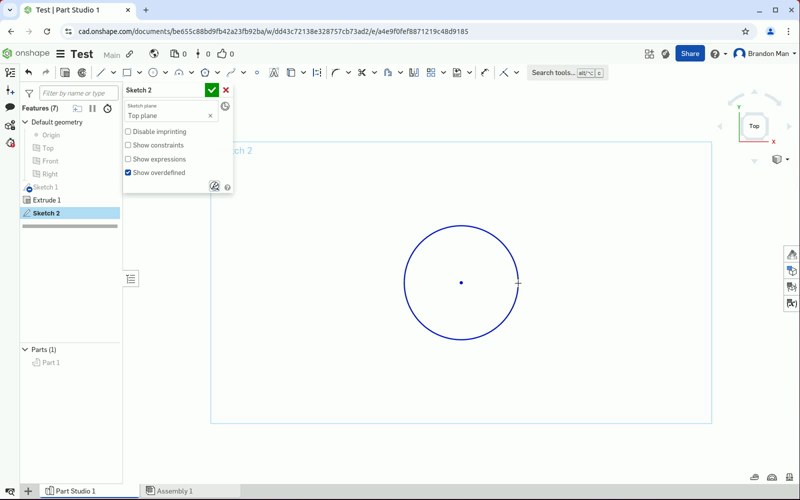
key_down(shift)
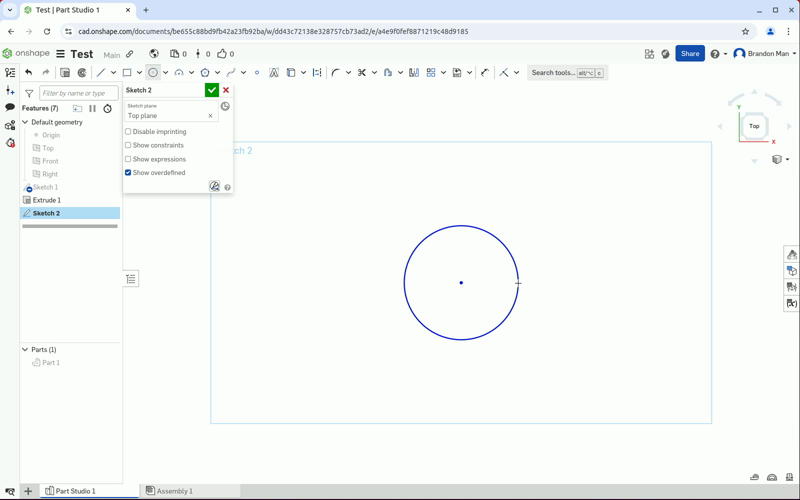
mouse_move(461, 282)
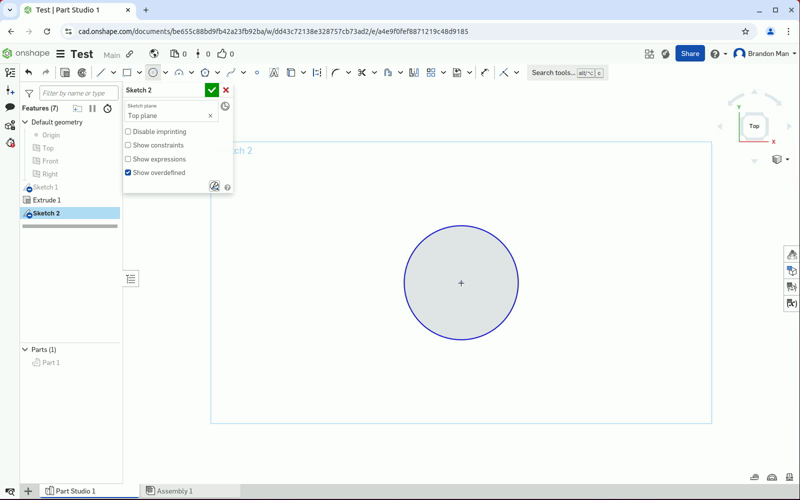
click(461, 282)
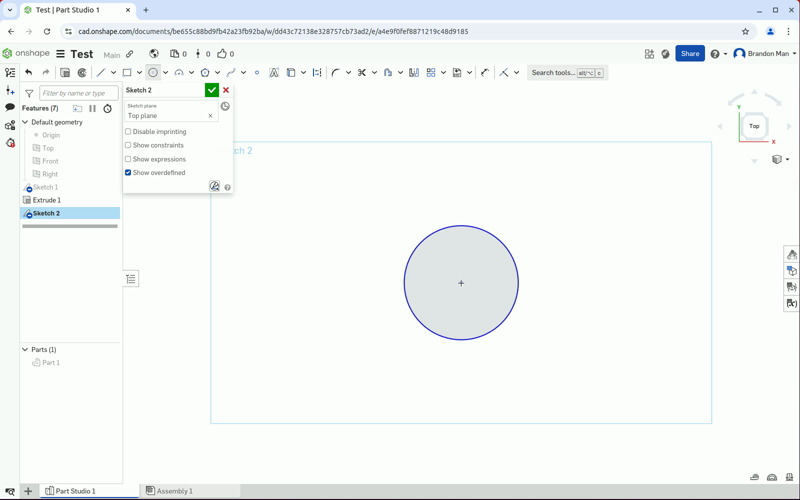
key_up(shift)
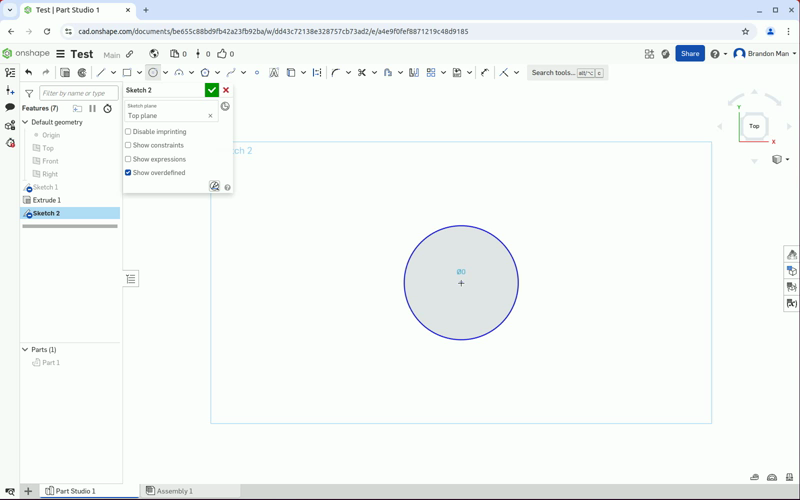
mouse_move(481, 282)
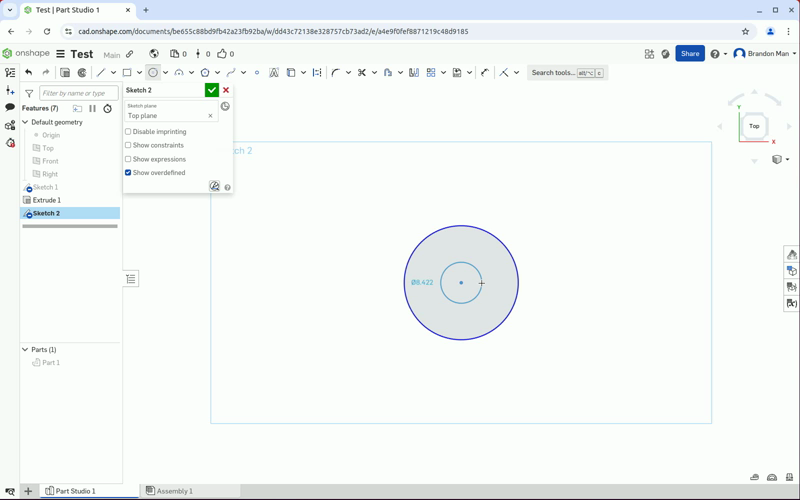
click(481, 282)
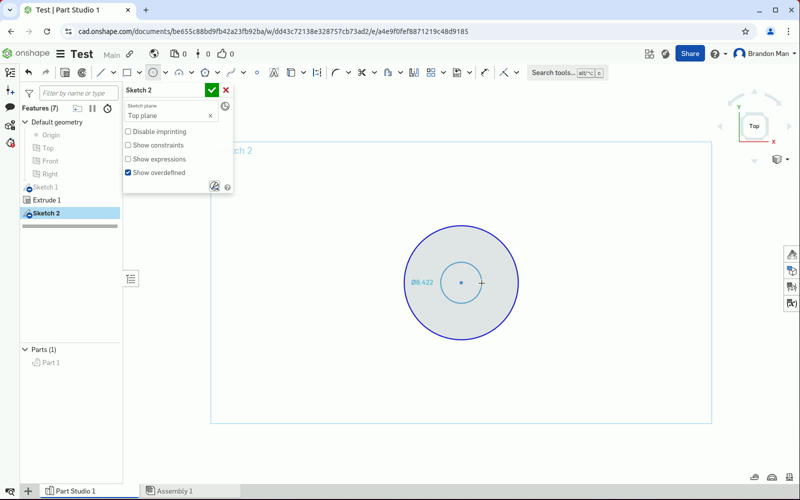
key(esc)
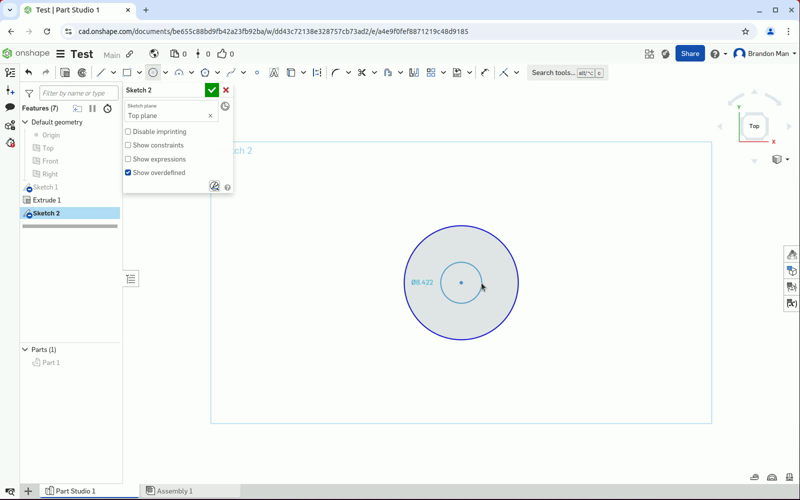
mouse_move(436, 246)
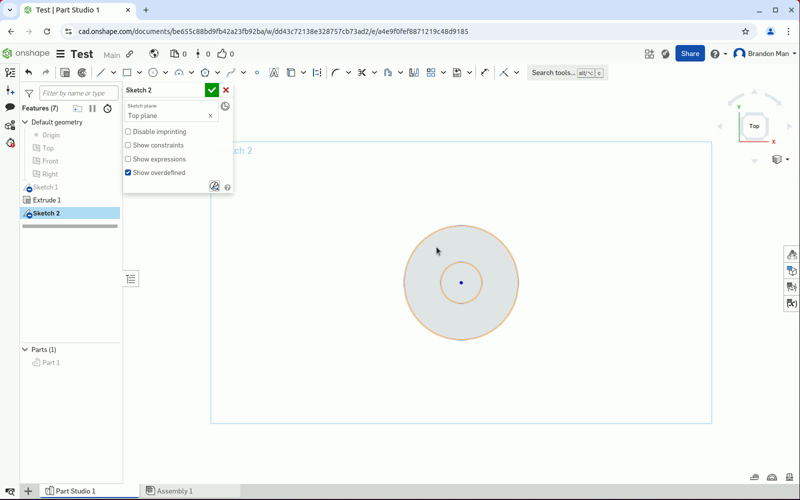
click(436, 246)
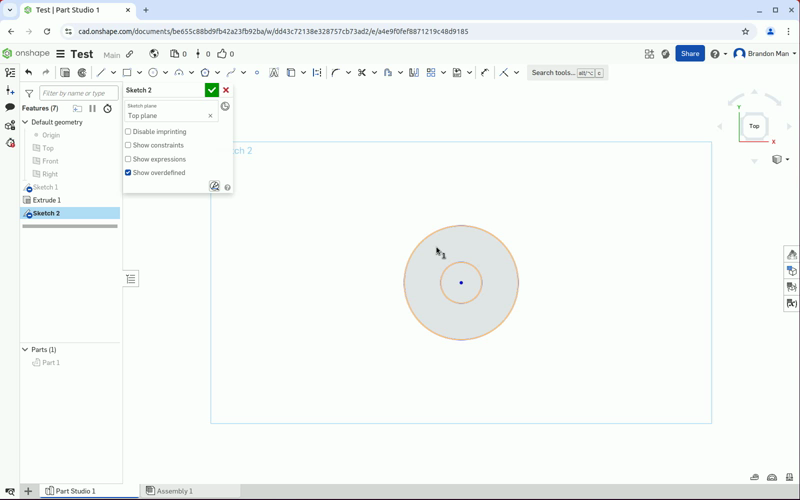
mouse_move(73, 352)
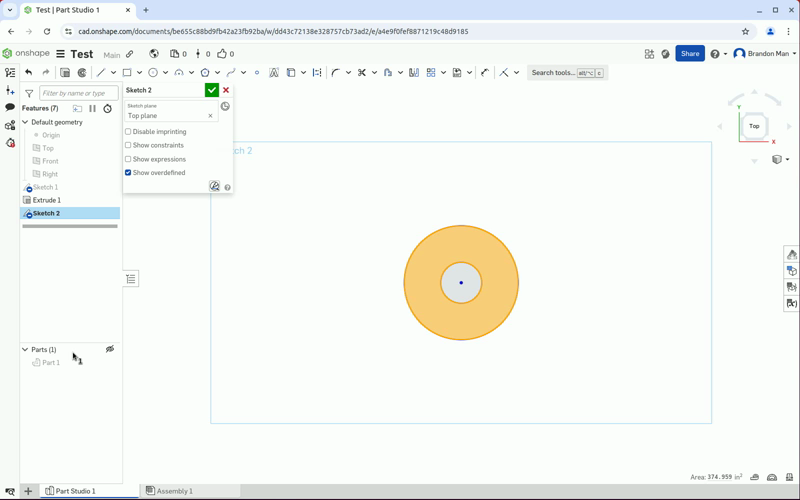
key(shift+y)
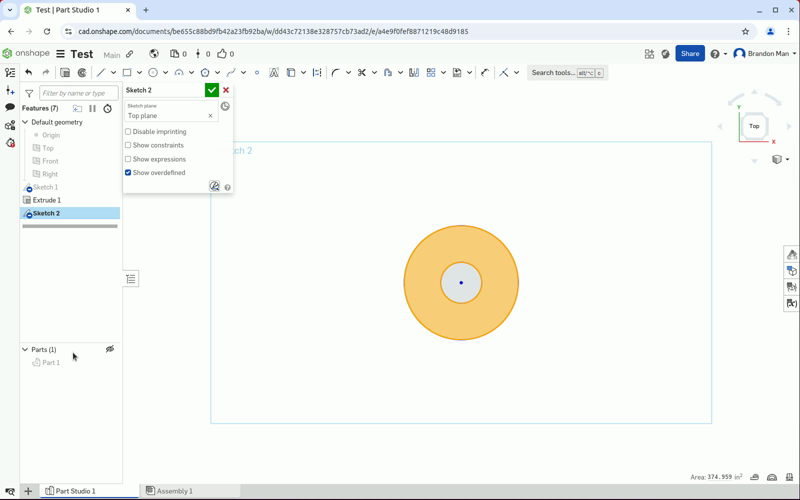
key(shift+e)
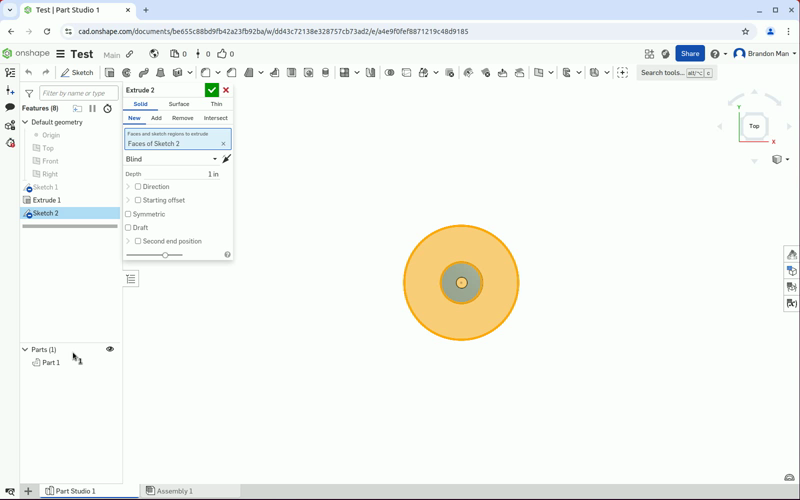
mouse_move(143, 106)
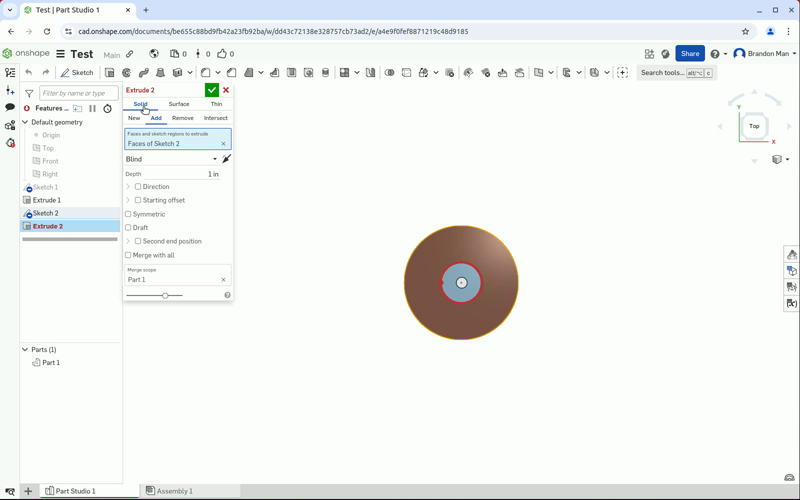
click(143, 106)
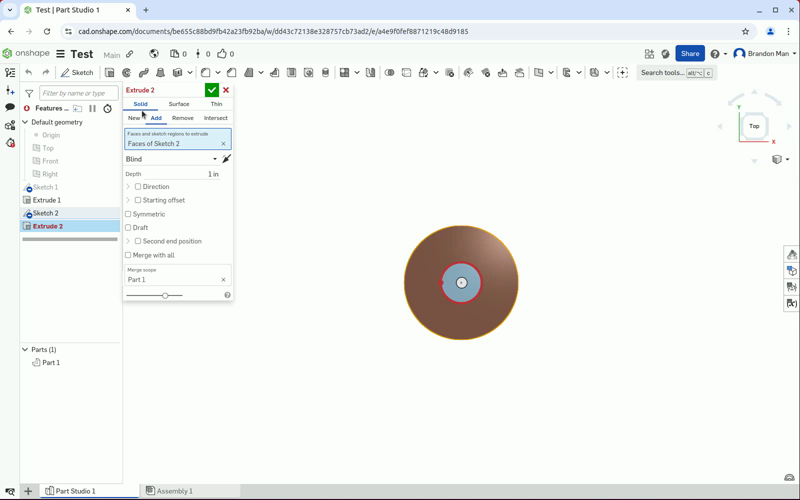
mouse_move(137, 120)
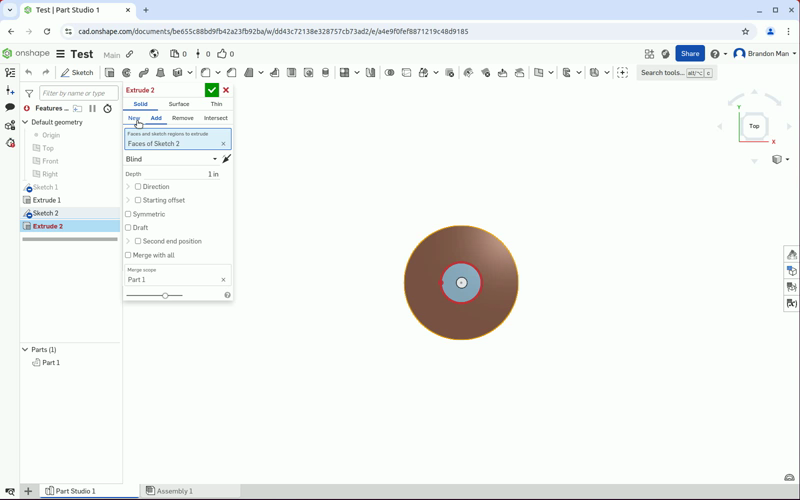
click(137, 120)
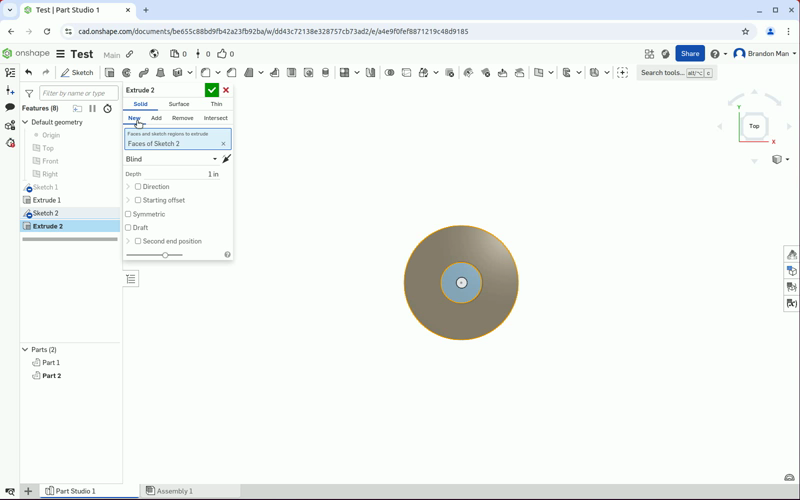
key(tab, 4)
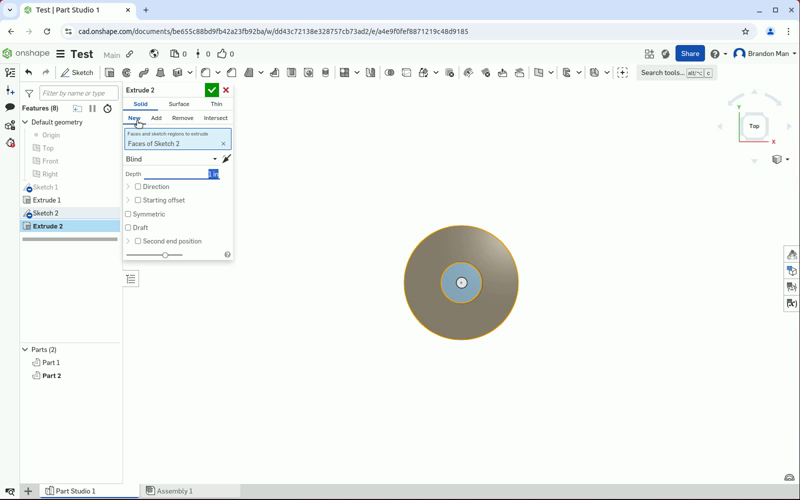
text(-0.722)
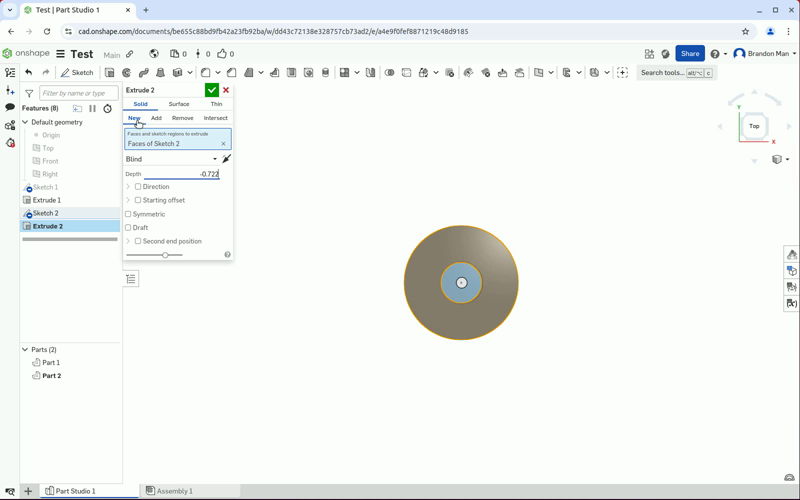
key(enter)
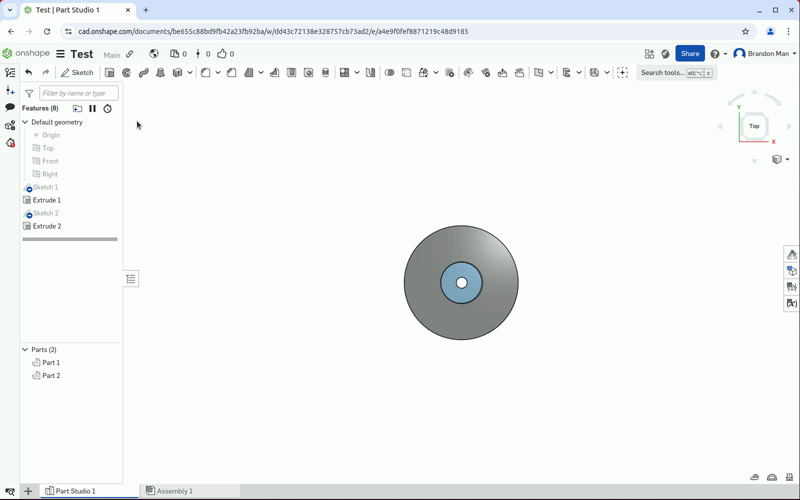
key(shift+h)
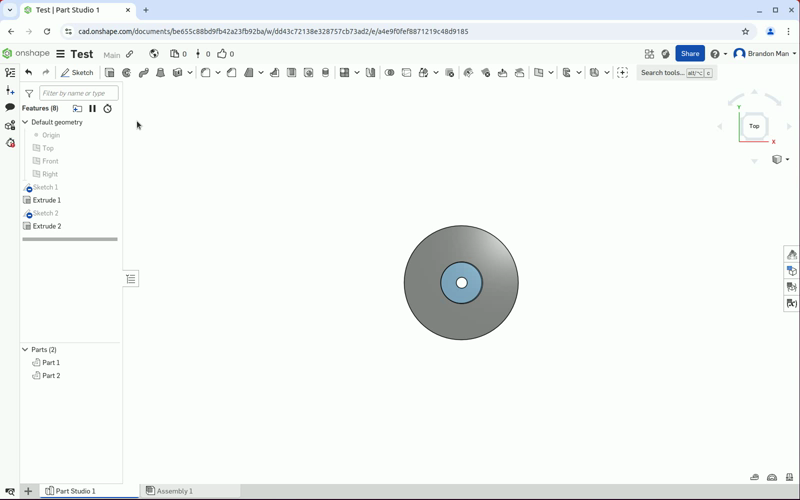
key(shift+h)
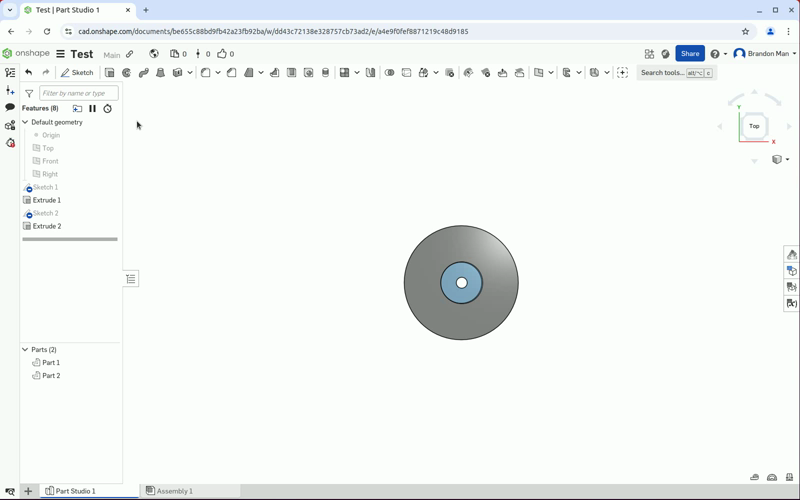
mouse_move(73, 189)
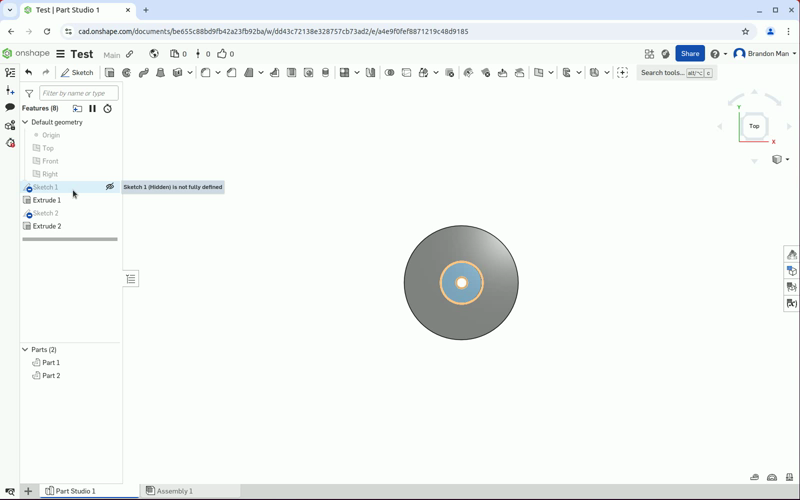
click(73, 189)
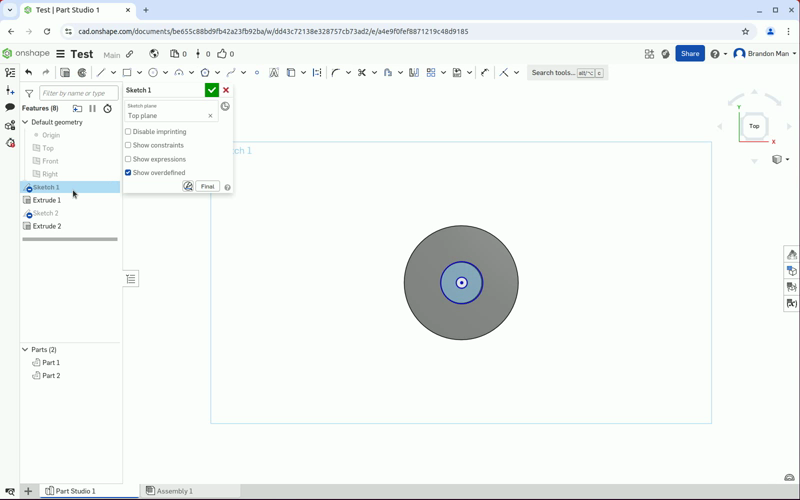
mouse_move(229, 92)
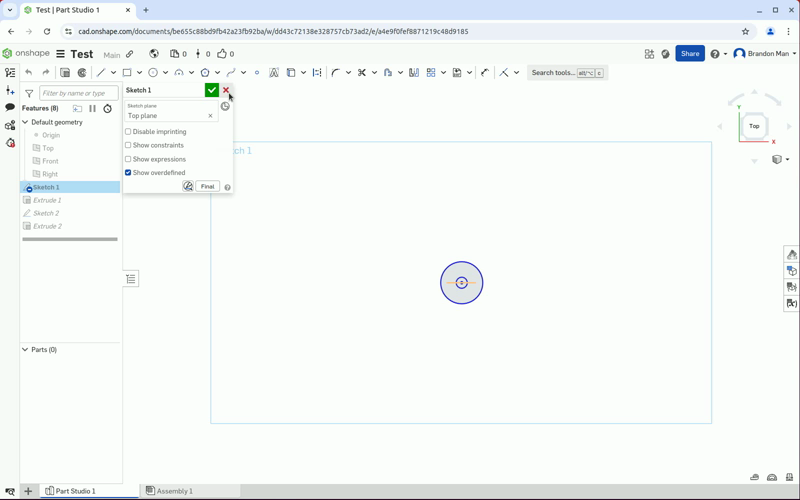
click(229, 92)
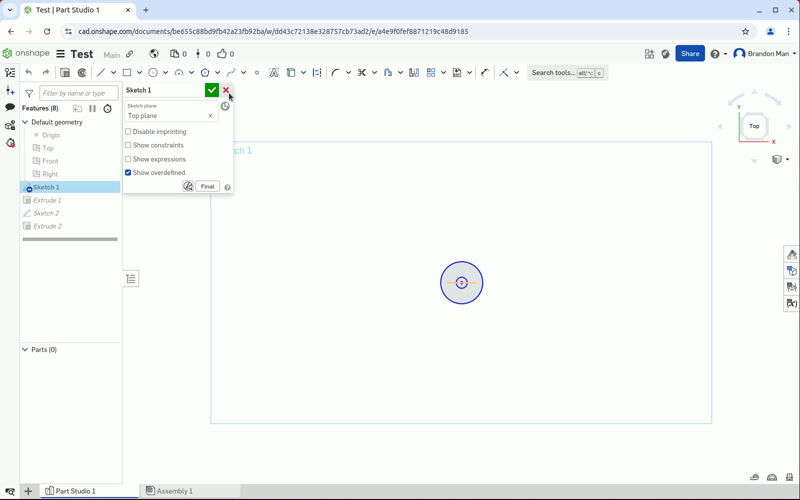
key(shift+s)
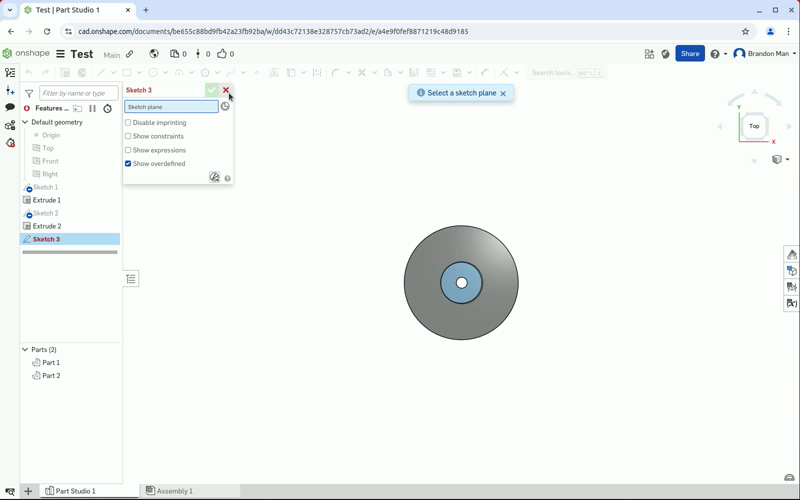
mouse_move(73, 150)
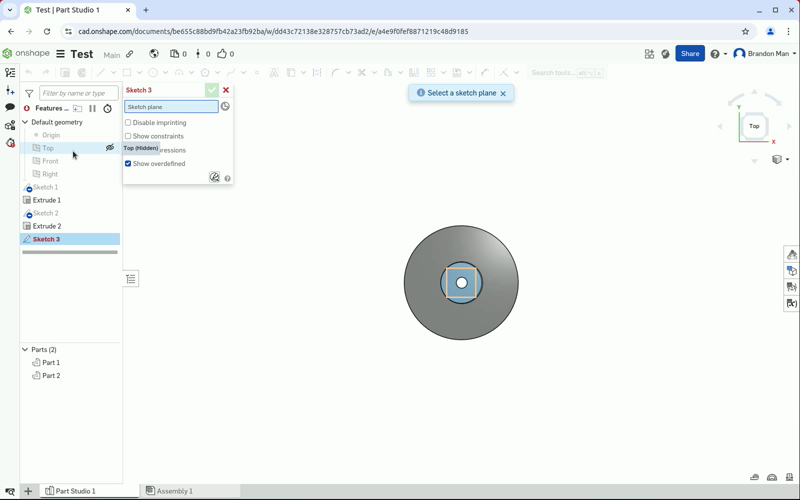
click(73, 150)
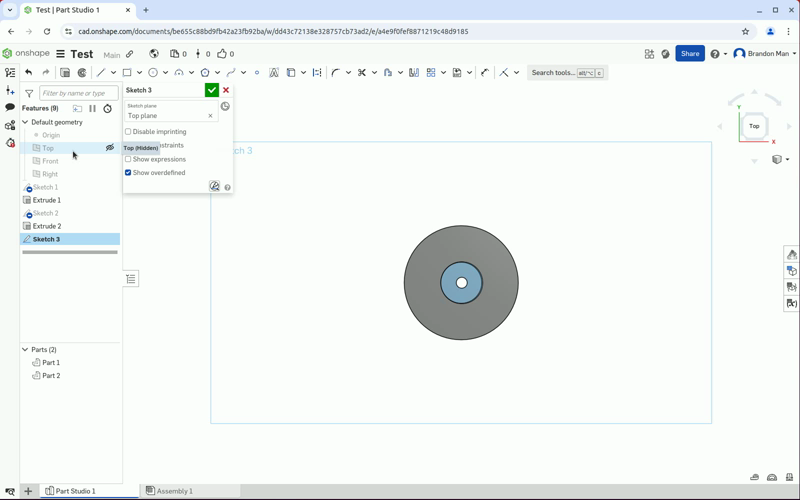
mouse_move(73, 352)
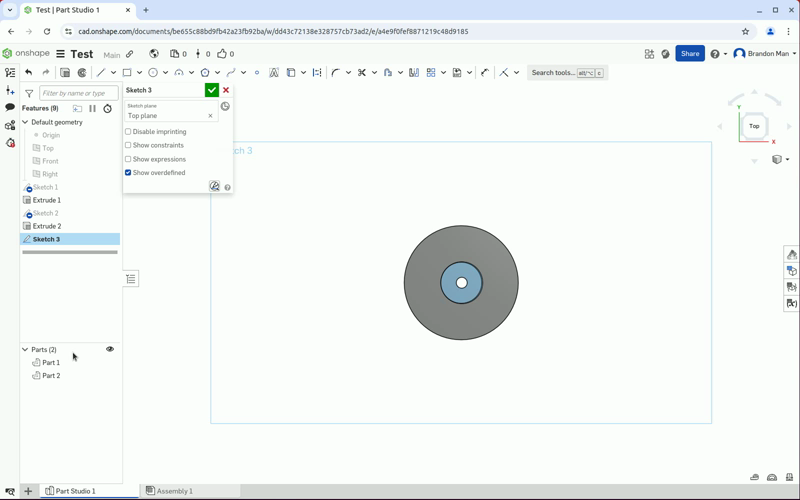
key(y)
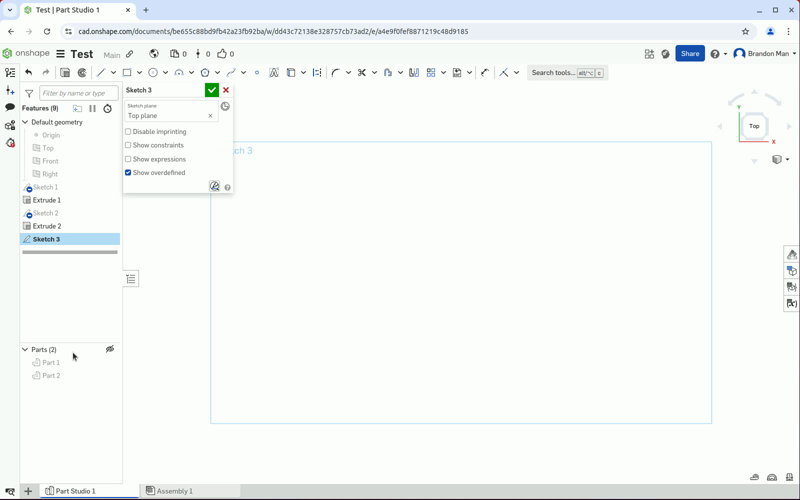
key(c)
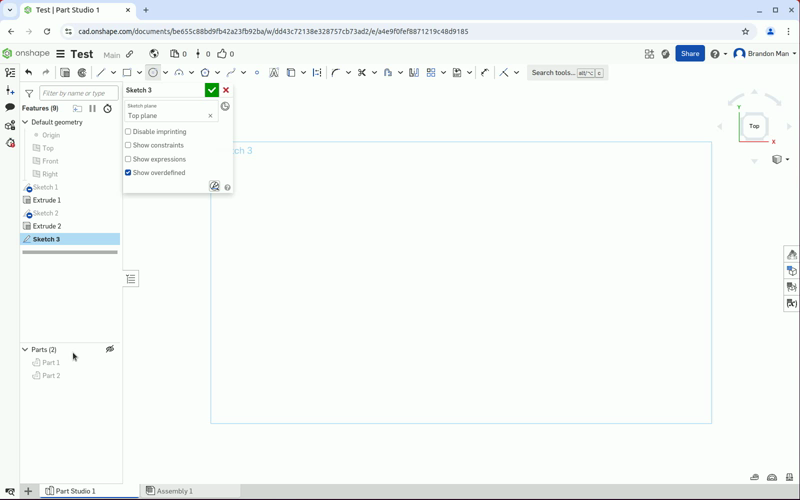
key_down(shift)
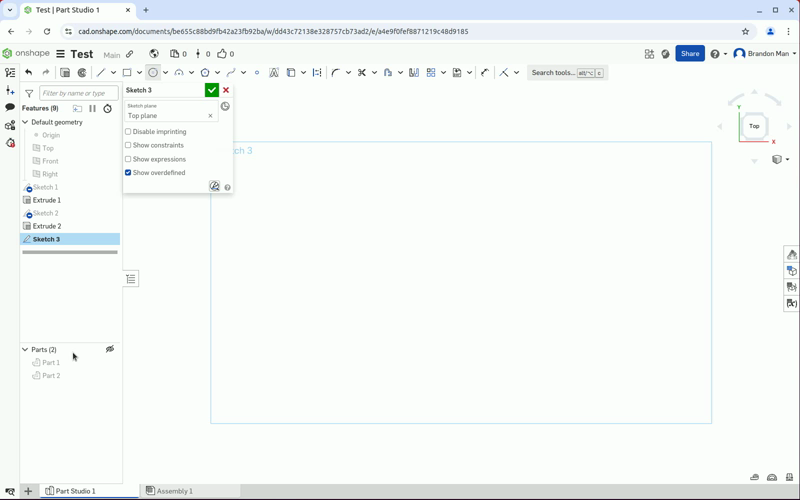
mouse_move(461, 282)
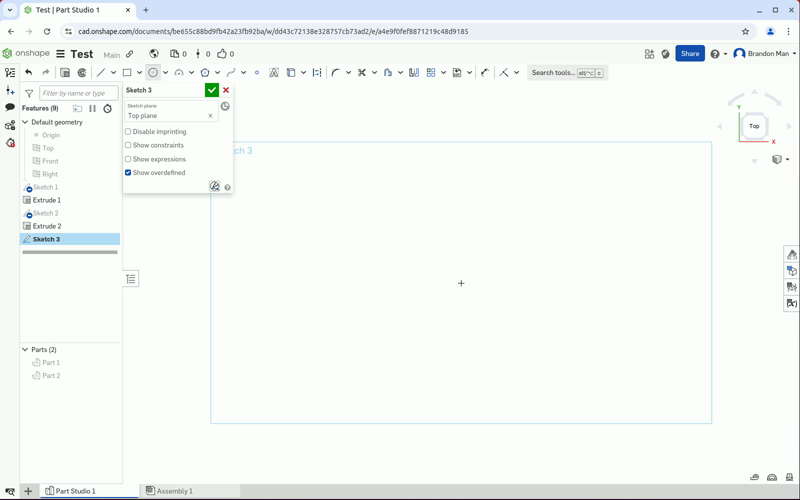
click(461, 282)
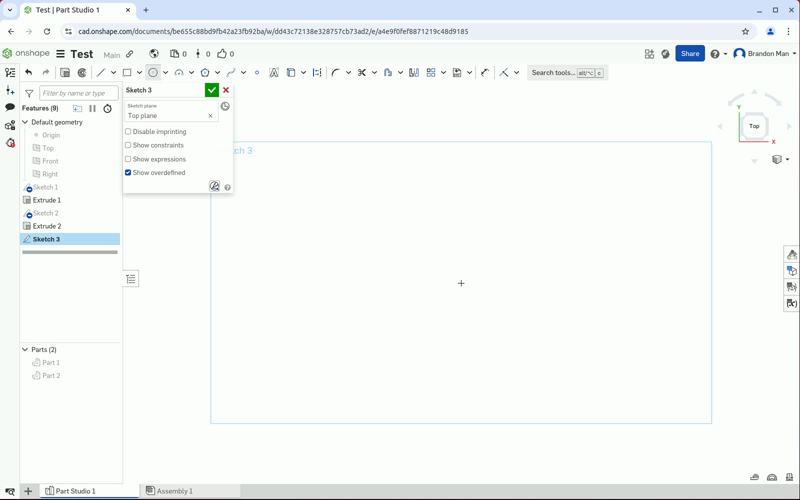
key_up(shift)
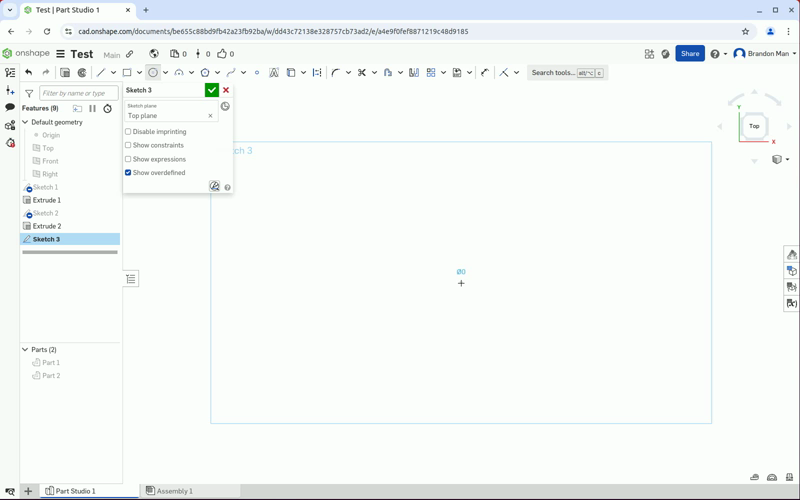
mouse_move(574, 282)
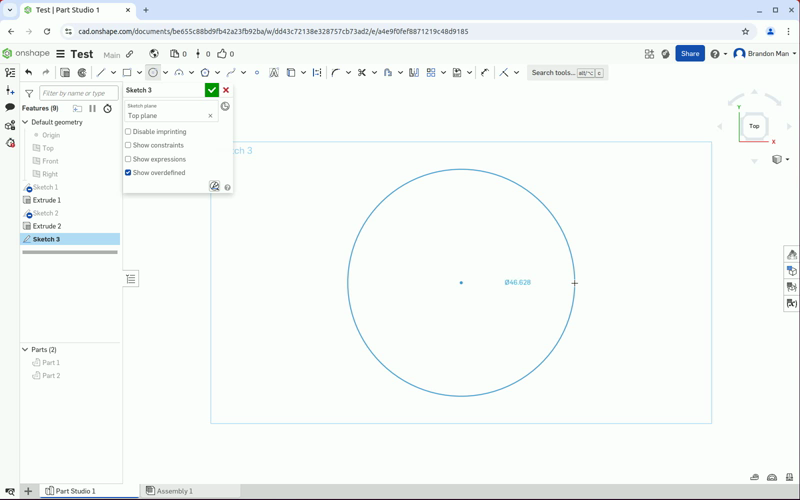
click(574, 282)
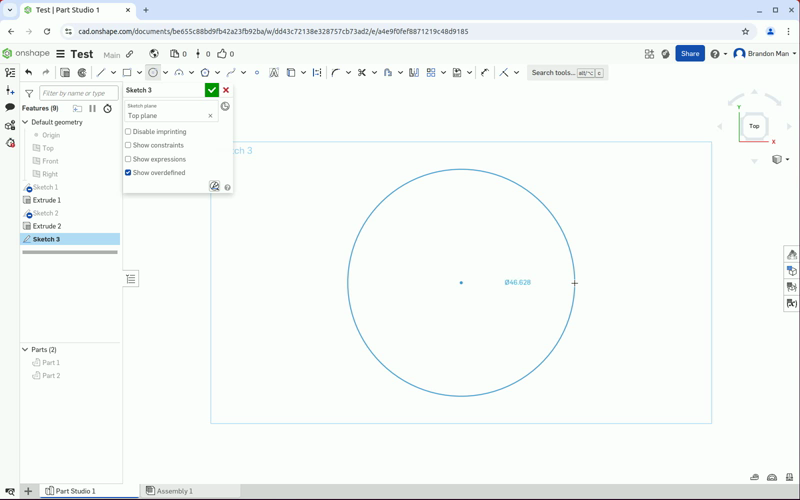
key(esc)
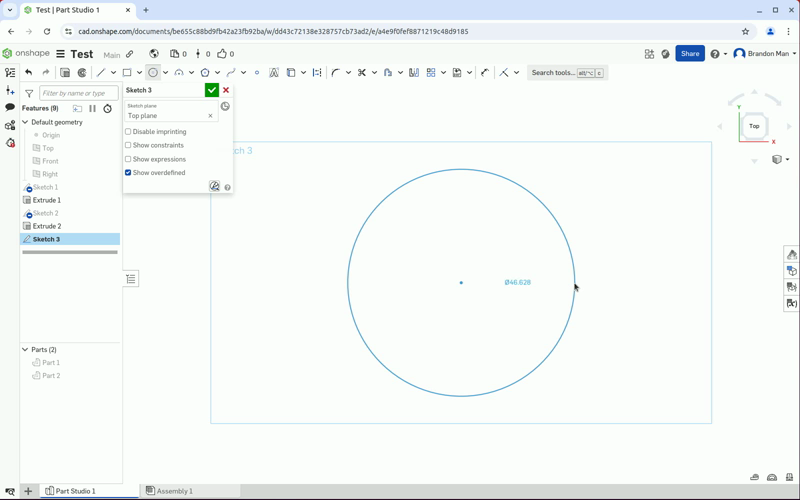
key(c)
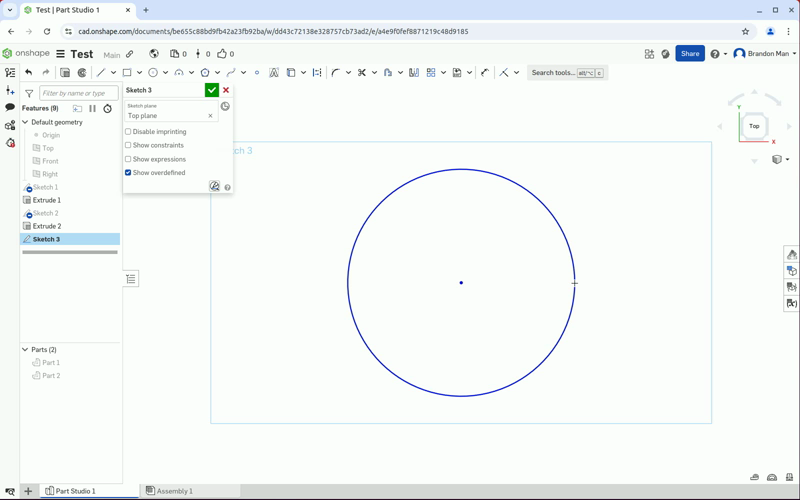
key_down(shift)
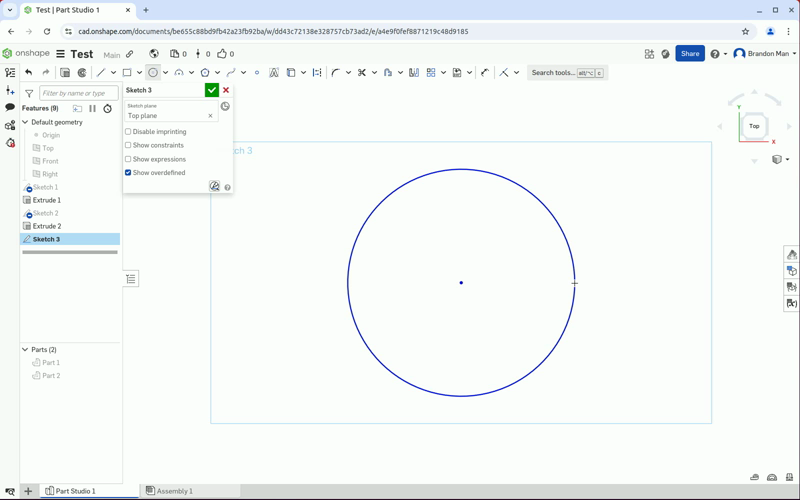
mouse_move(461, 282)
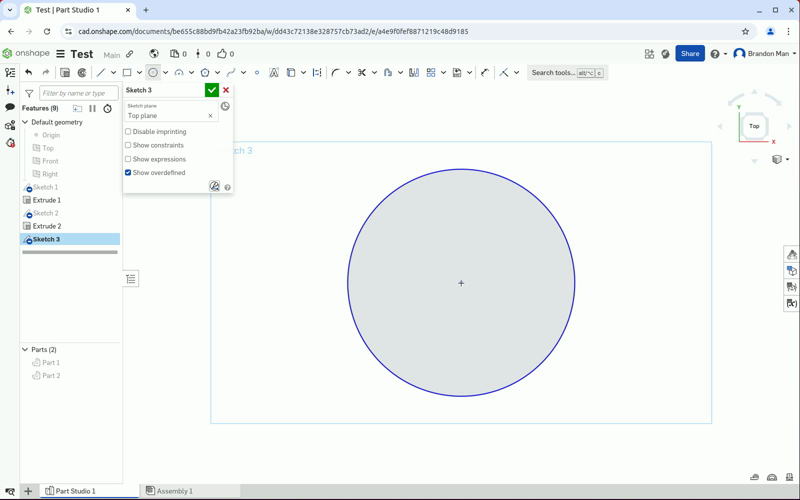
click(461, 282)
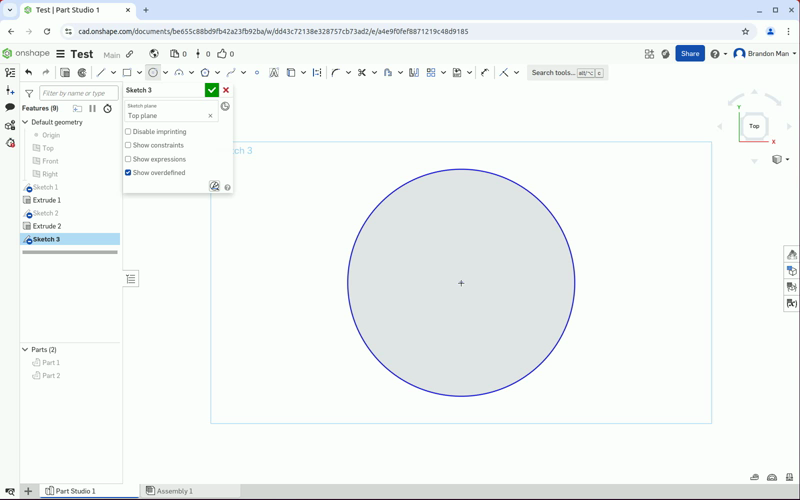
key_up(shift)
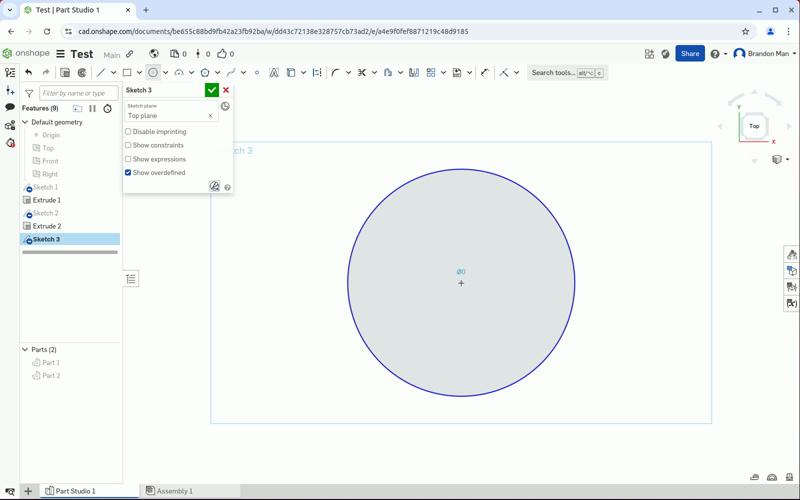
mouse_move(517, 282)
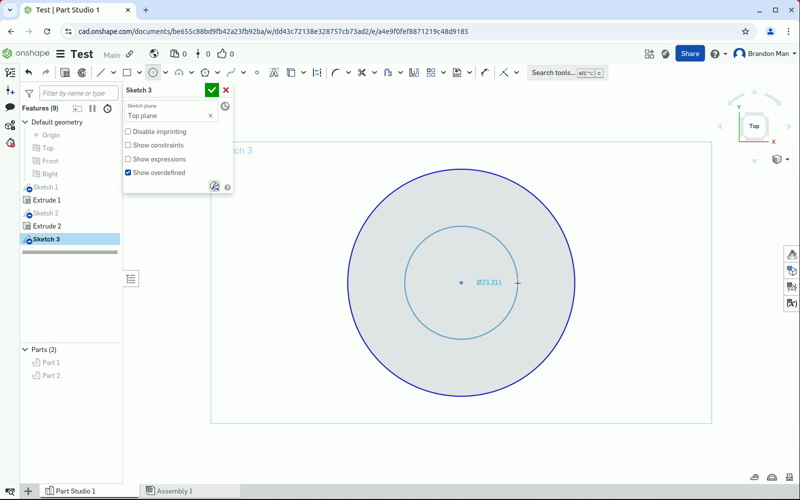
click(517, 282)
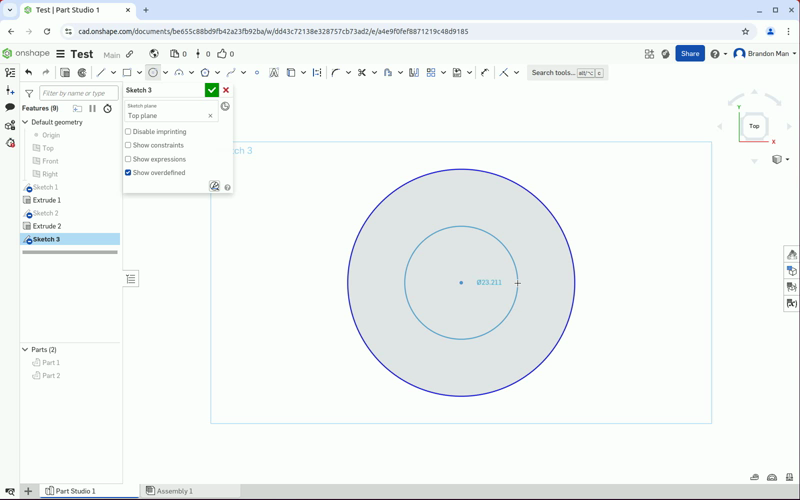
key(esc)
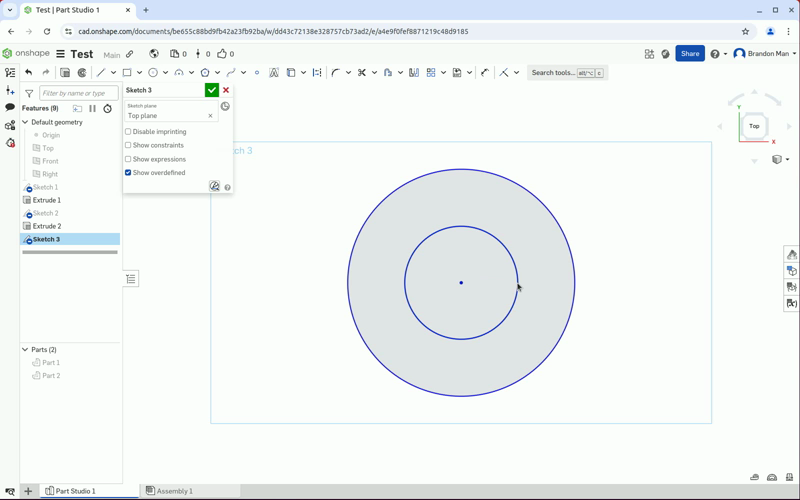
mouse_move(470, 366)
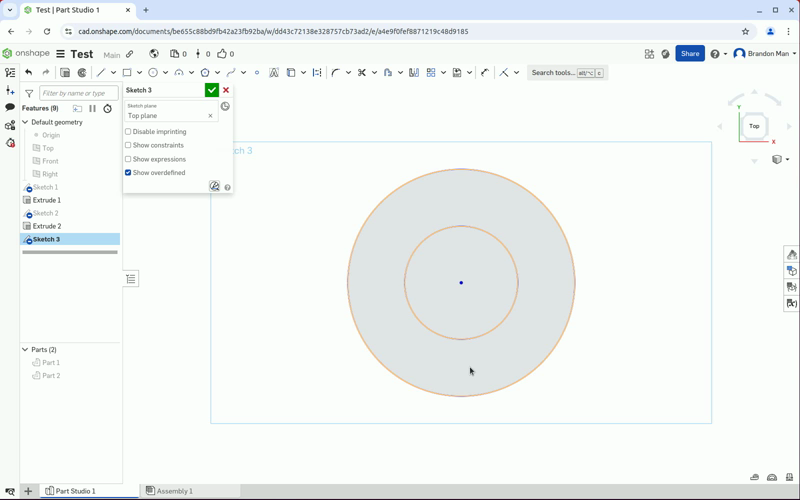
click(470, 366)
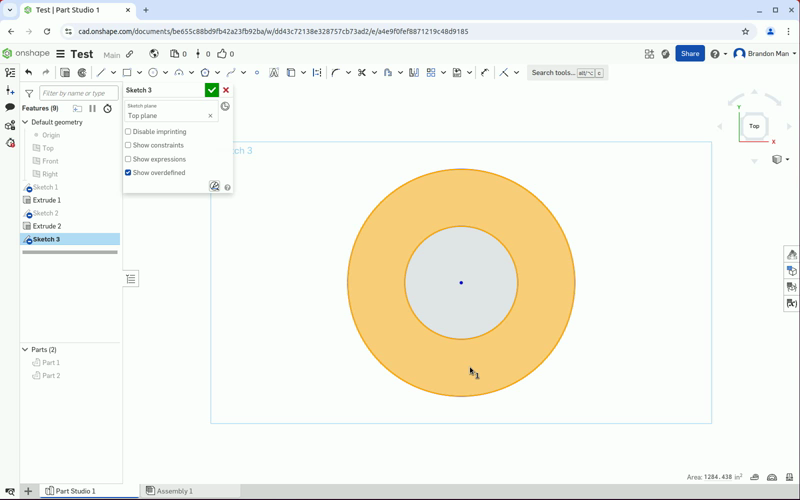
mouse_move(73, 352)
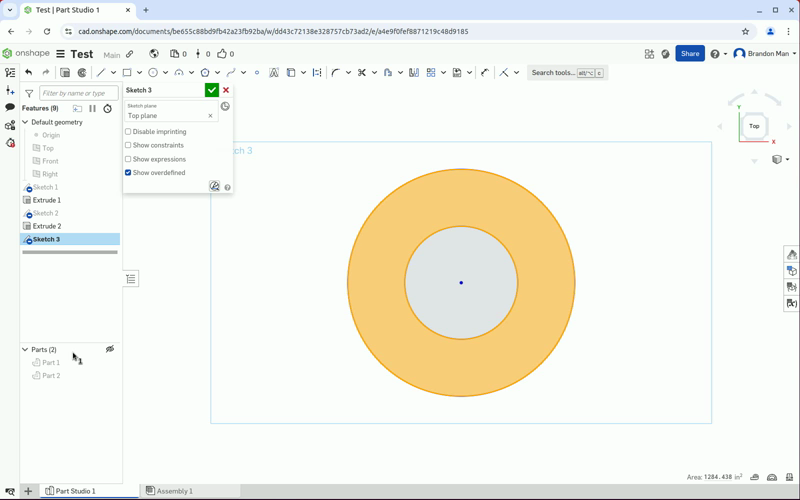
key(shift+y)
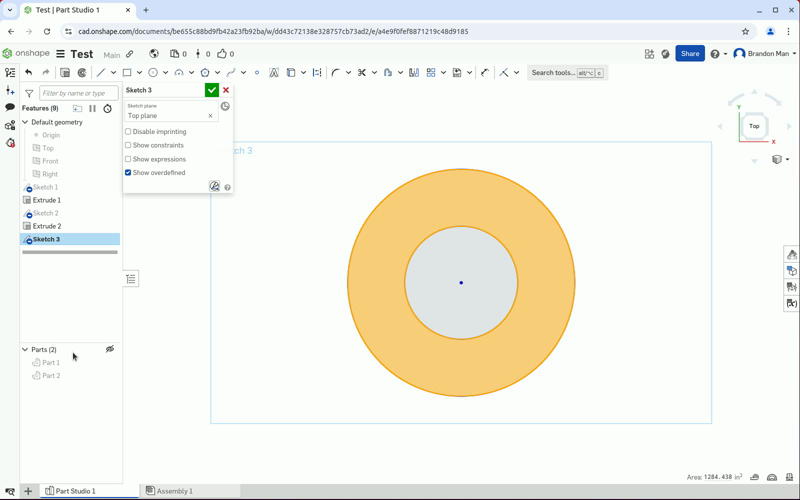
key(shift+e)
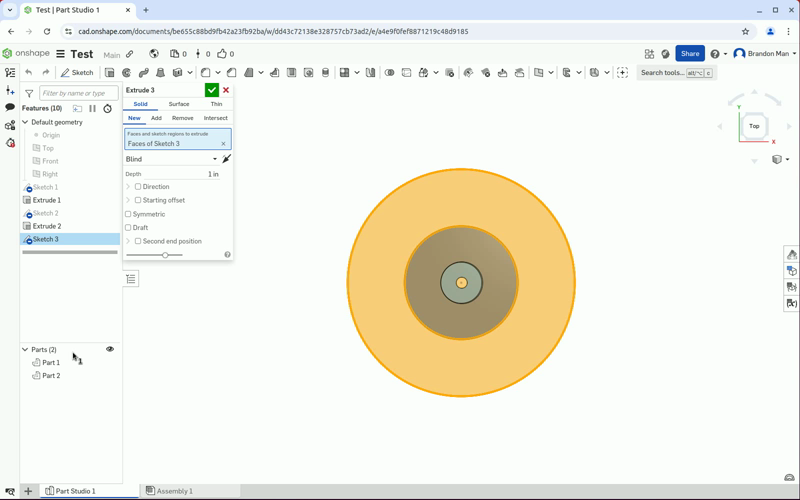
mouse_move(143, 106)
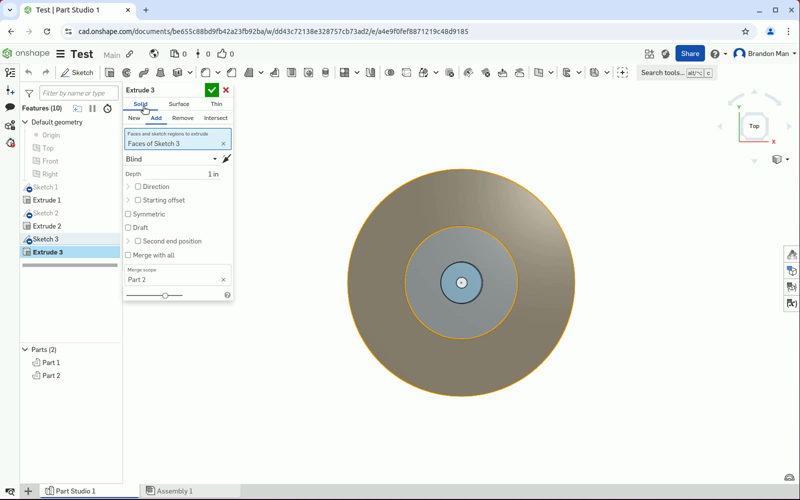
click(143, 106)
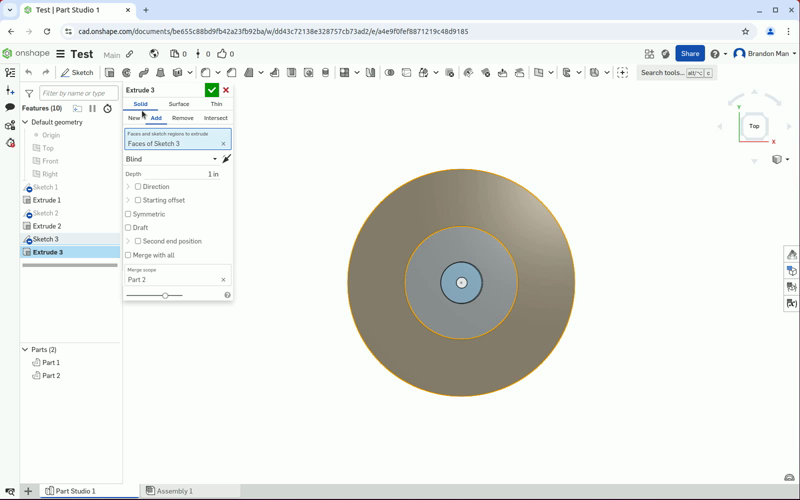
mouse_move(137, 120)
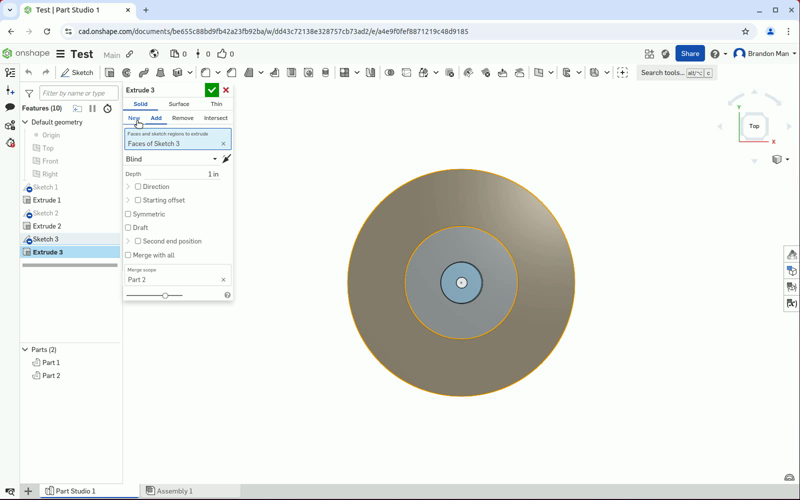
click(137, 120)
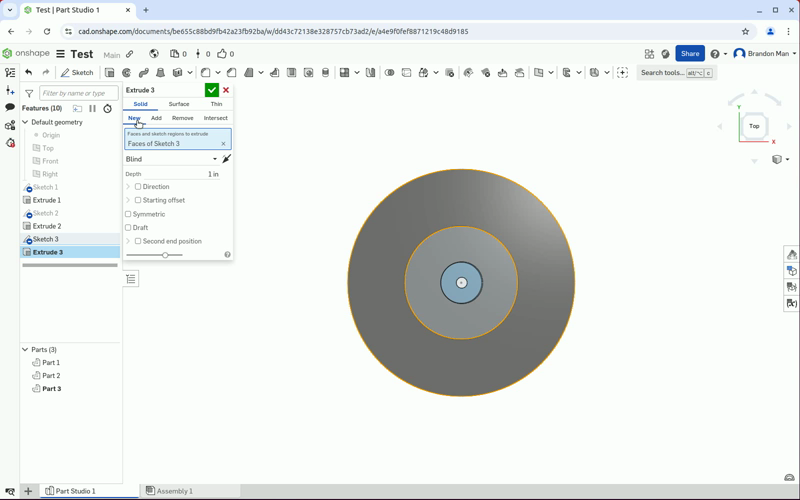
key(tab, 4)
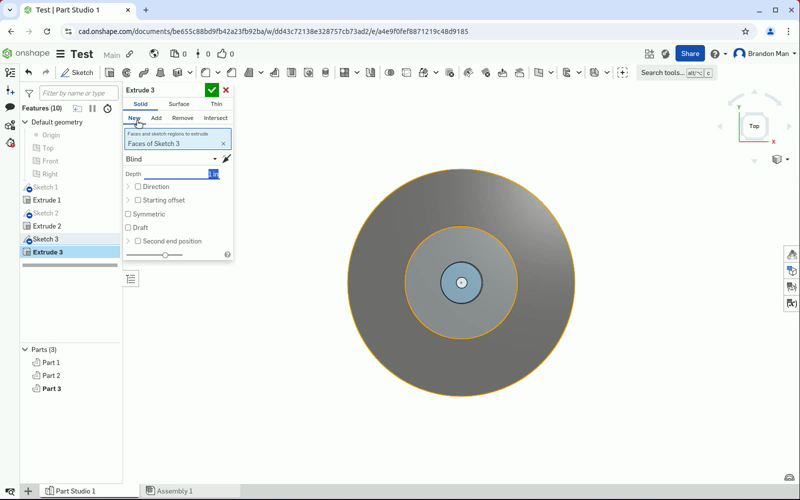
text(-0.722)
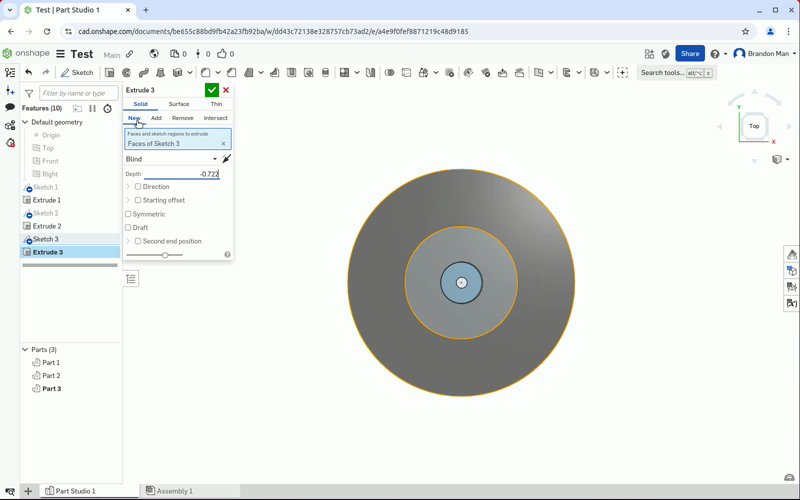
key(enter)
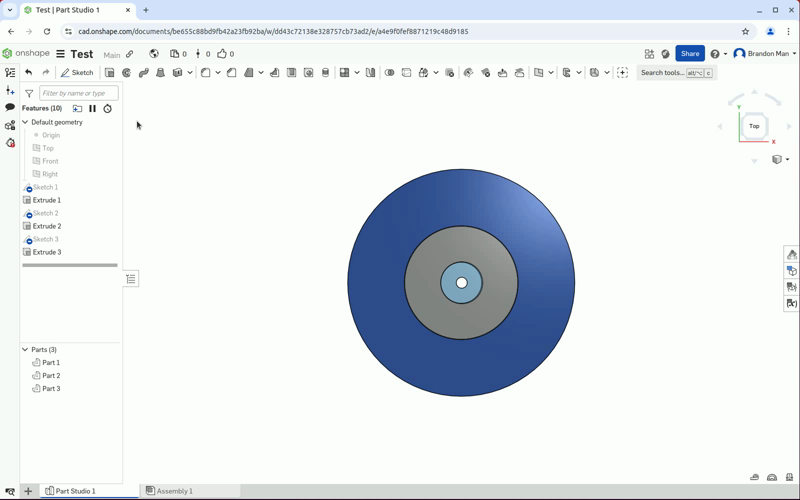
key(shift+h)
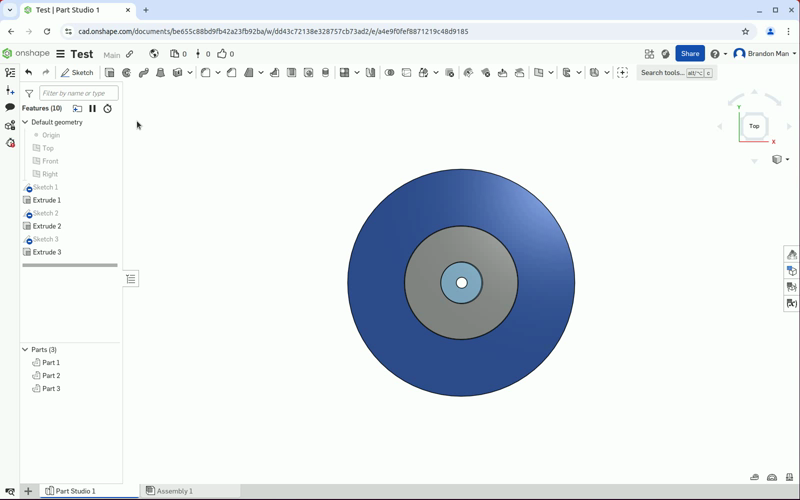
key(shift+h)
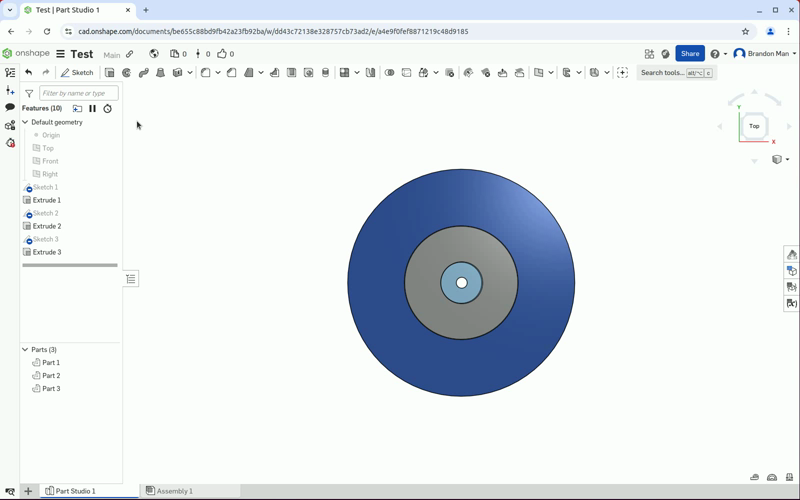
mouse_move(73, 189)
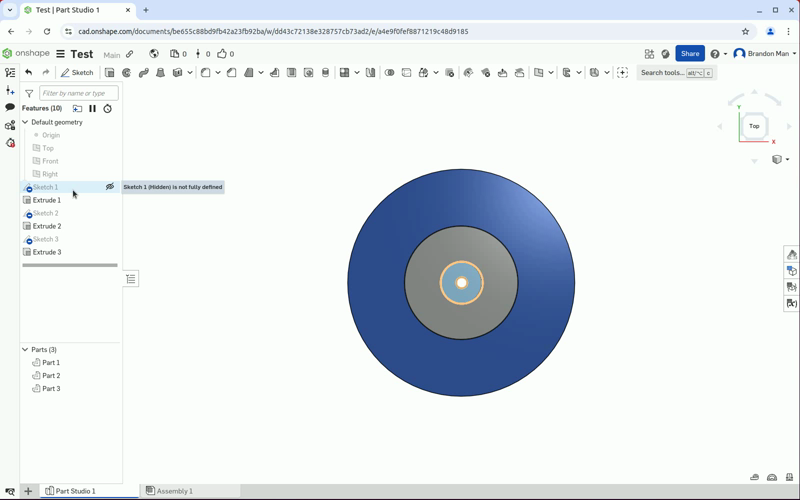
click(73, 189)
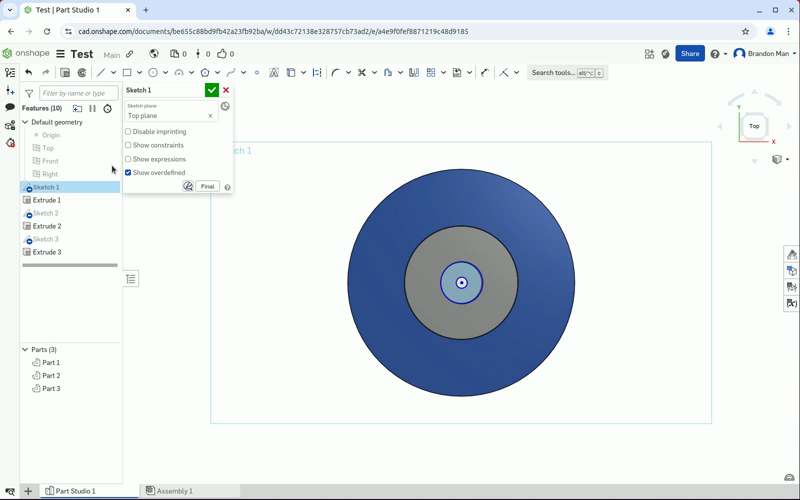
mouse_move(229, 92)
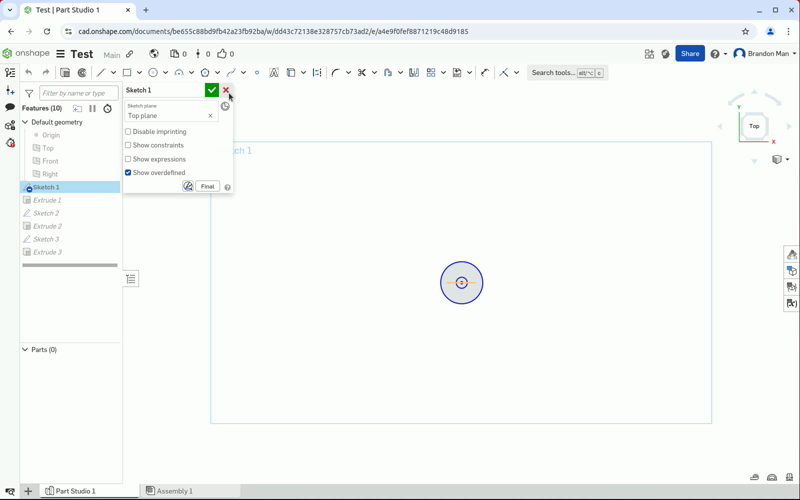
click(229, 92)
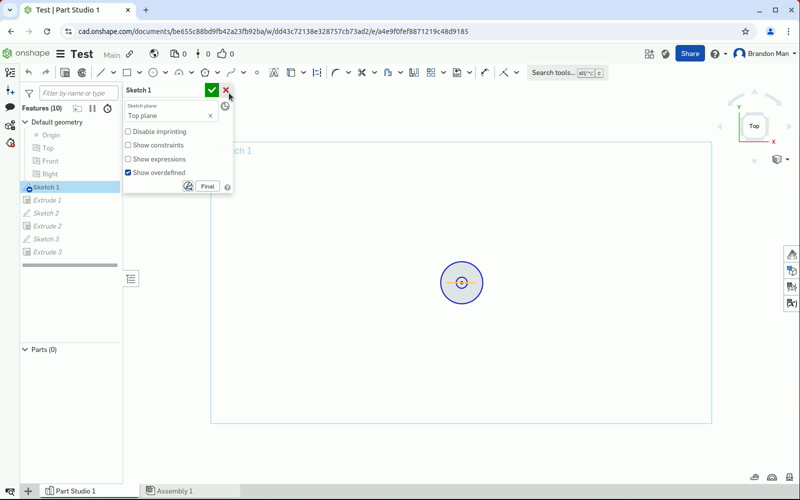
key(shift+s)
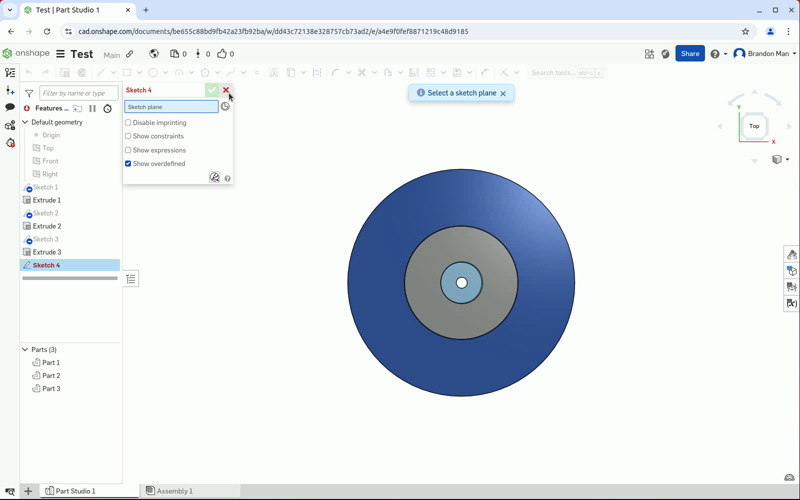
mouse_move(73, 150)
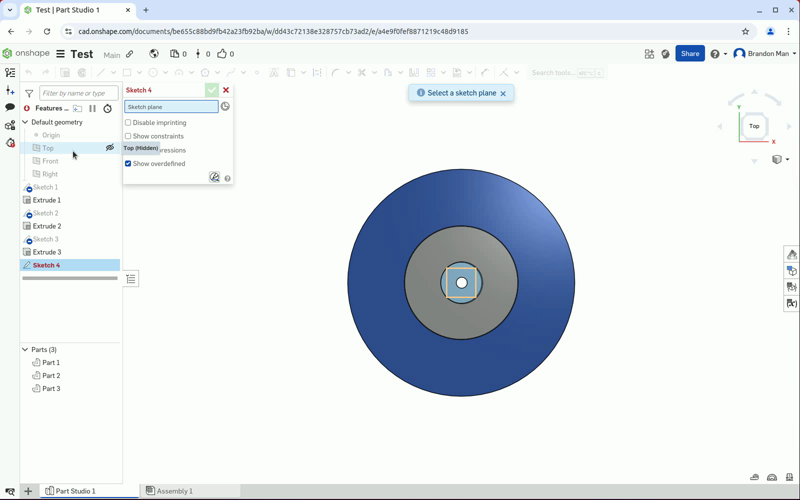
click(73, 150)
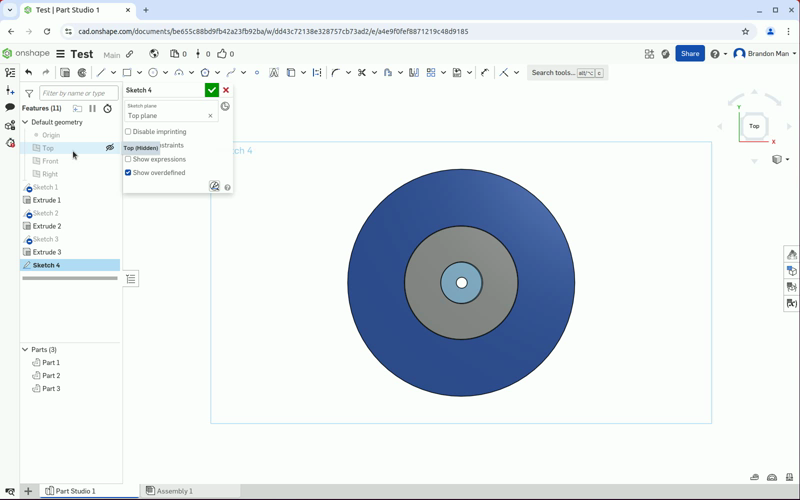
mouse_move(73, 352)
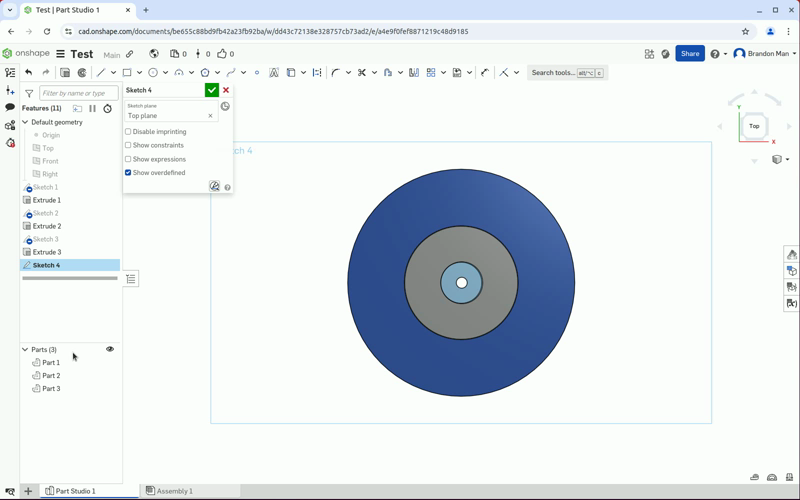
key(y)
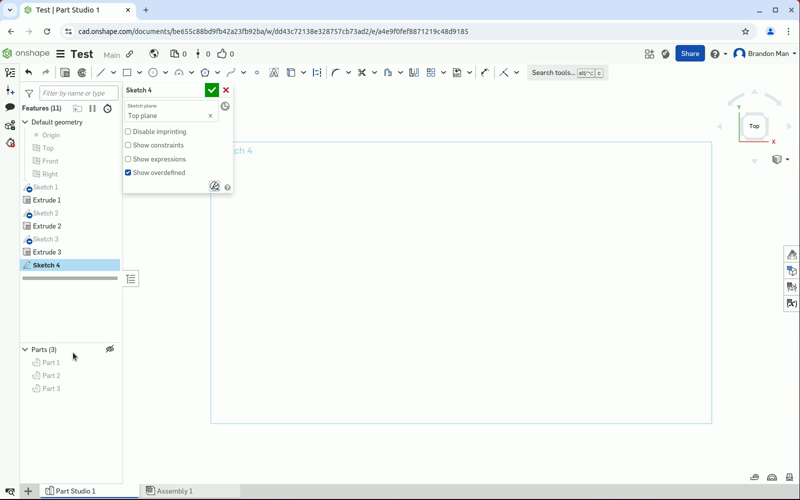
key(c)
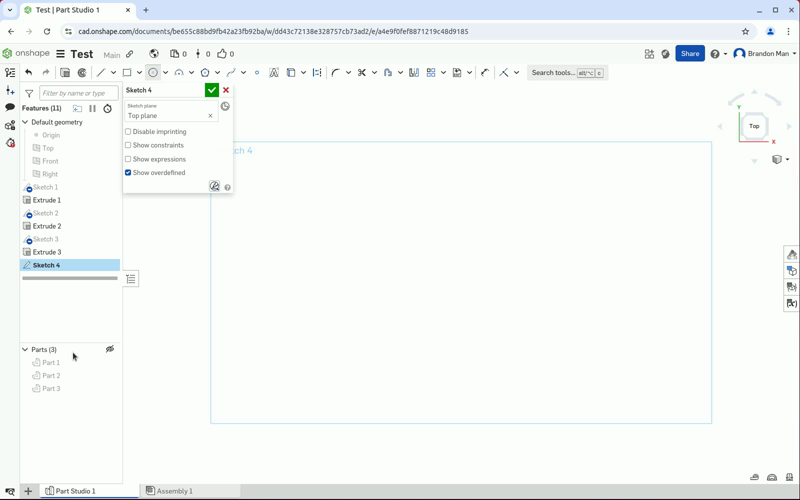
key_down(shift)
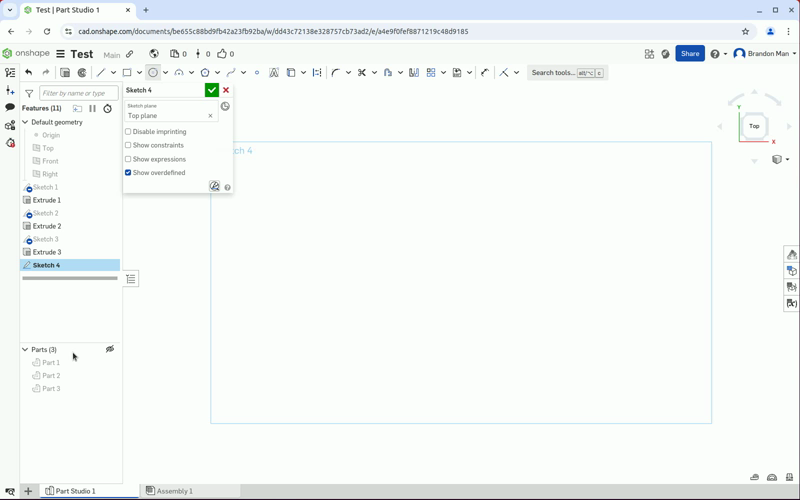
mouse_move(461, 282)
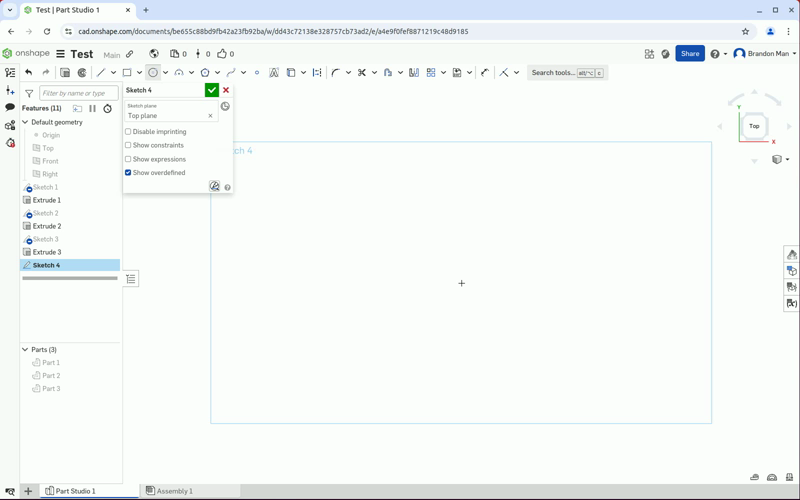
click(461, 282)
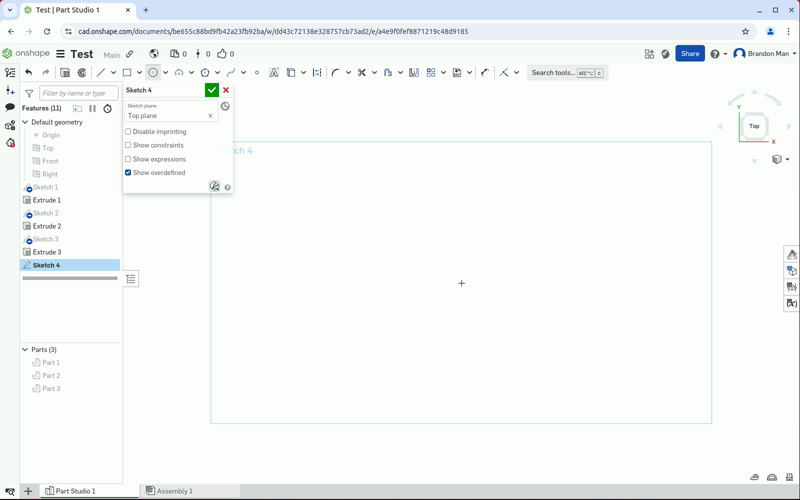
key_up(shift)
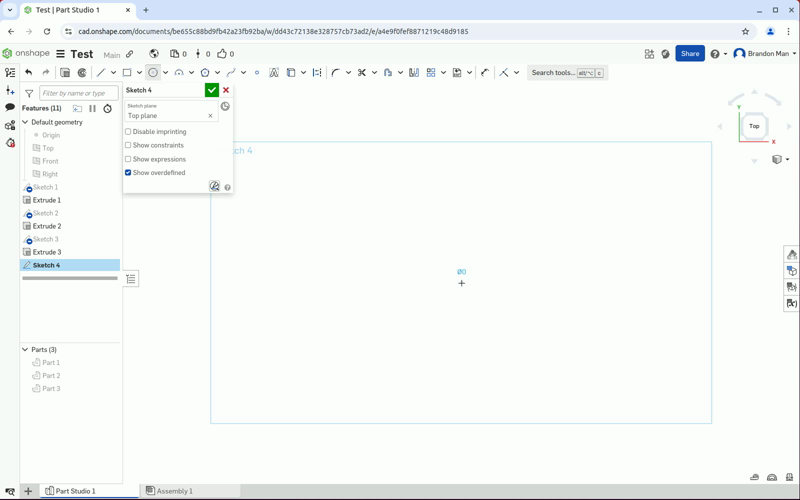
mouse_move(482, 282)
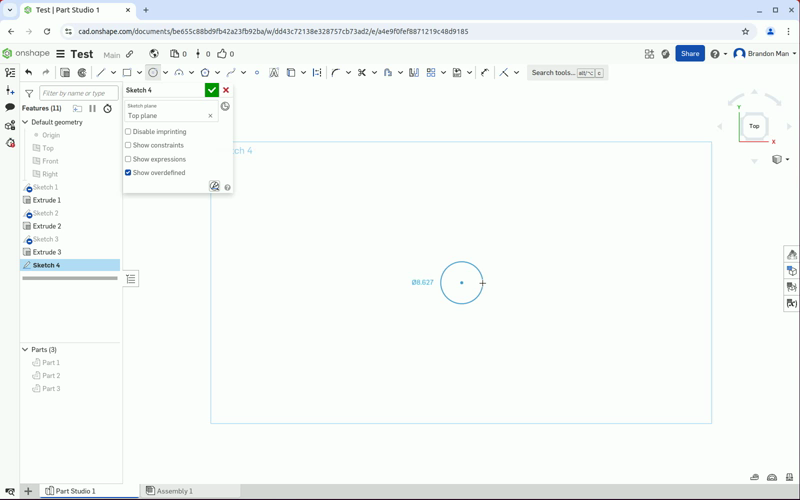
click(482, 282)
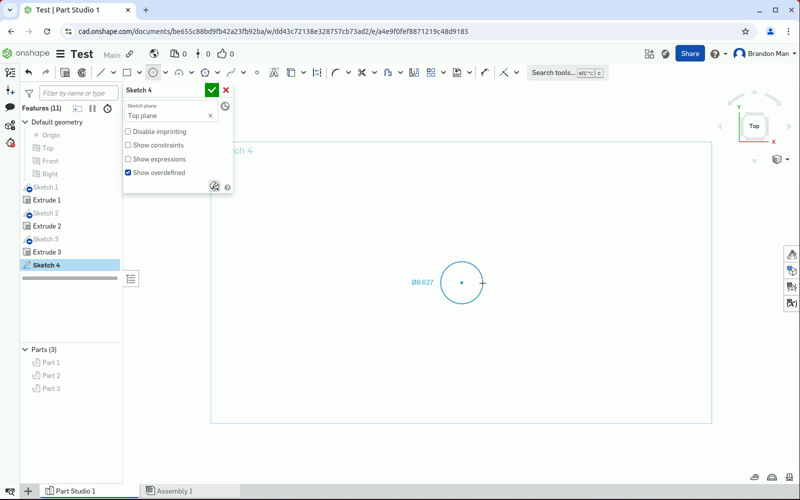
key(esc)
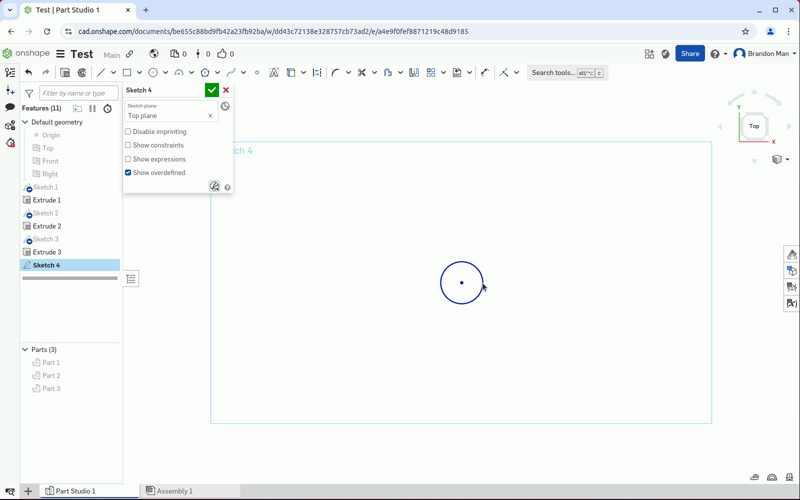
key(c)
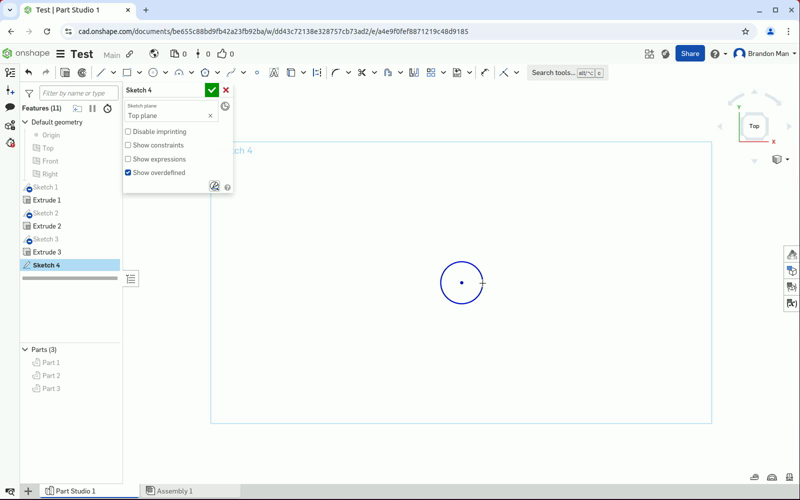
key_down(shift)
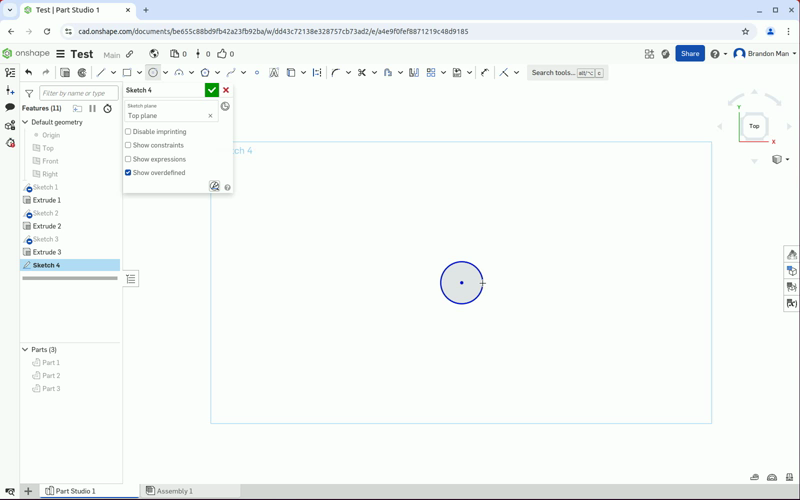
mouse_move(461, 282)
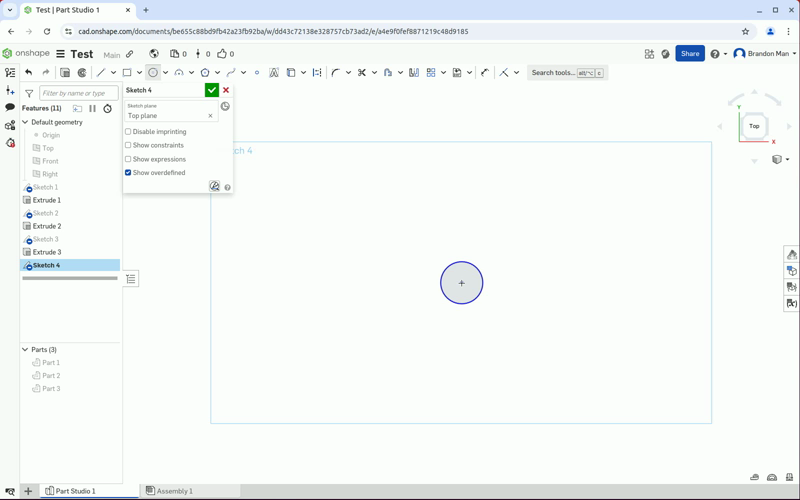
click(461, 282)
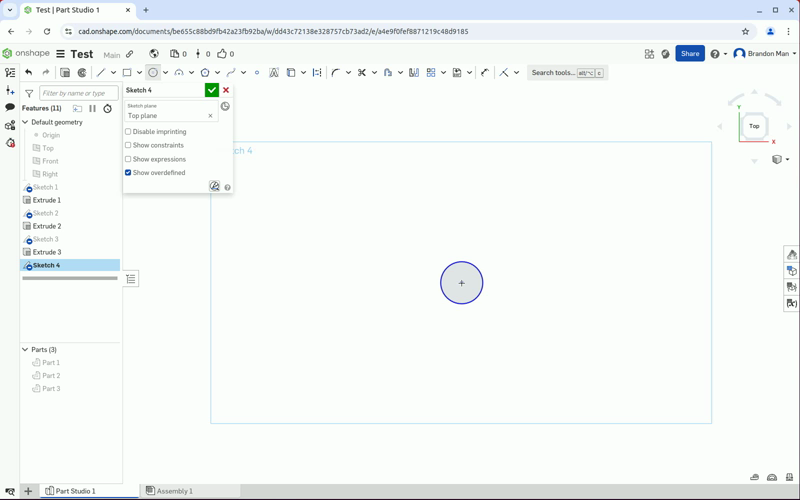
key_up(shift)
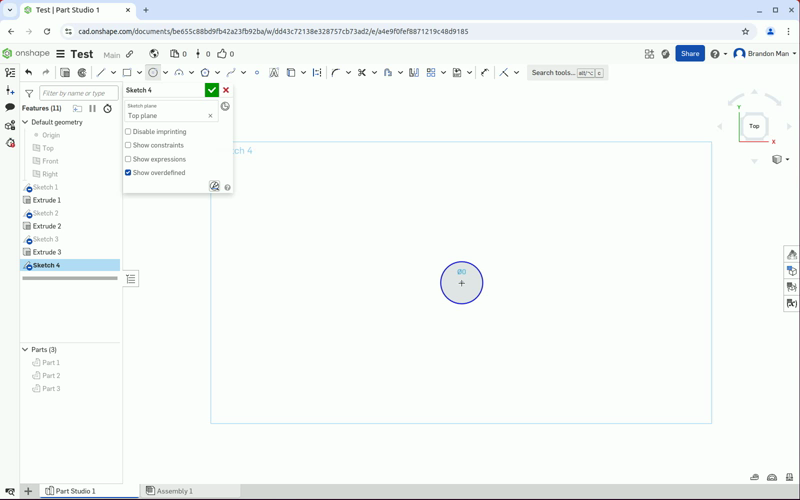
mouse_move(467, 282)
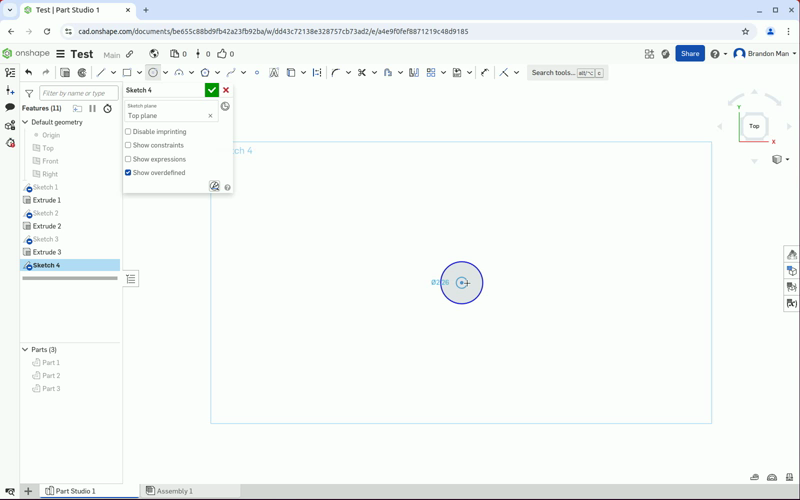
click(467, 282)
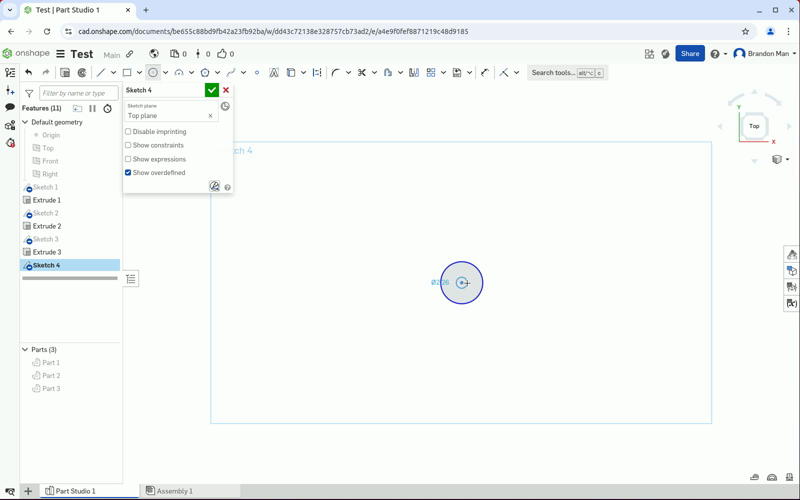
key(esc)
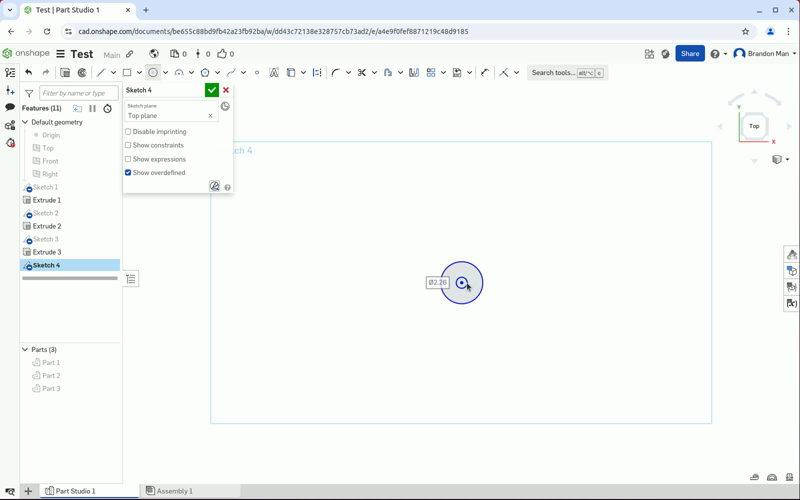
mouse_move(447, 295)
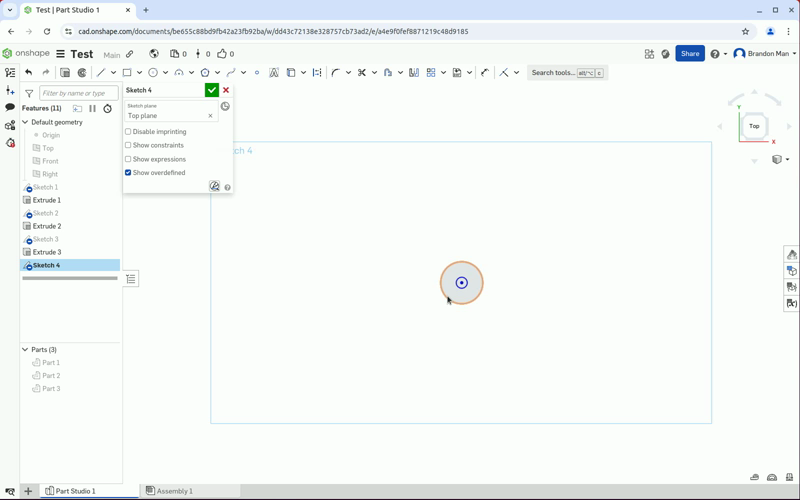
scroll(6)
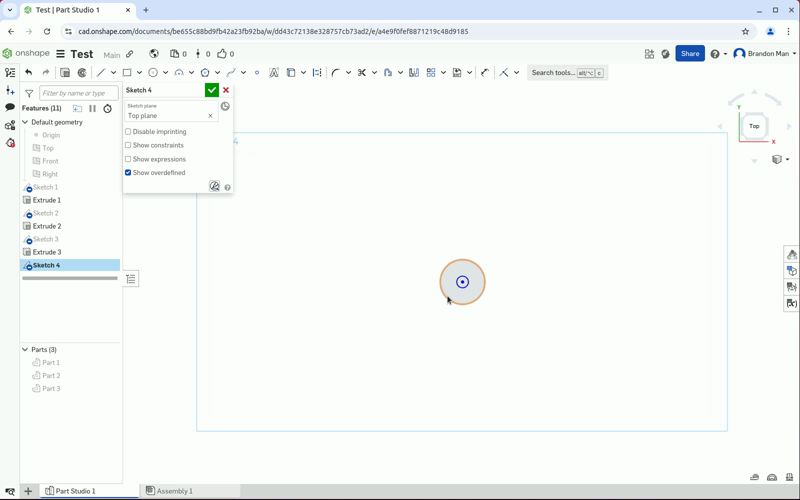
scroll(6)
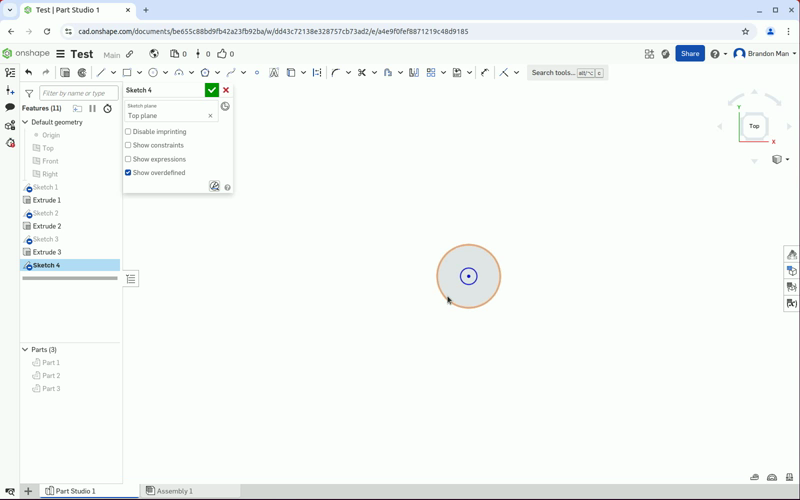
scroll(6)
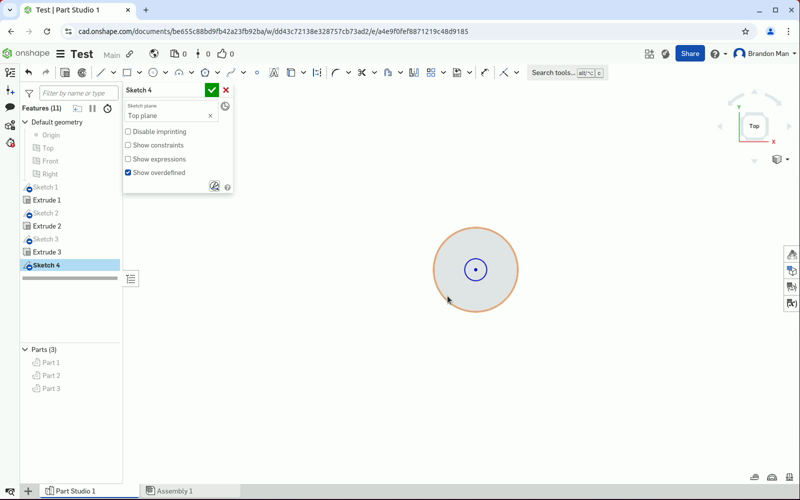
scroll(6)
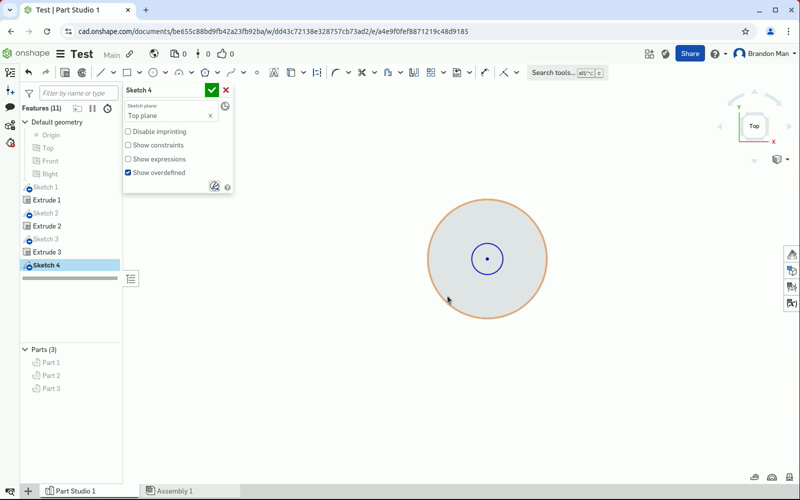
scroll(6)
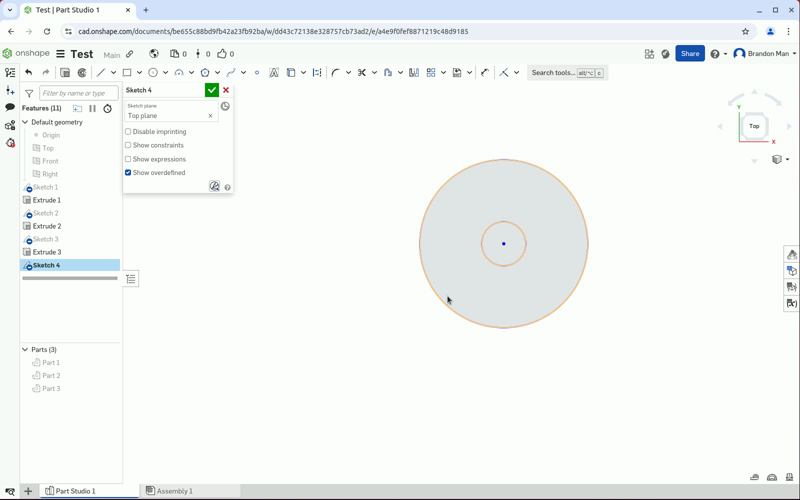
scroll(6)
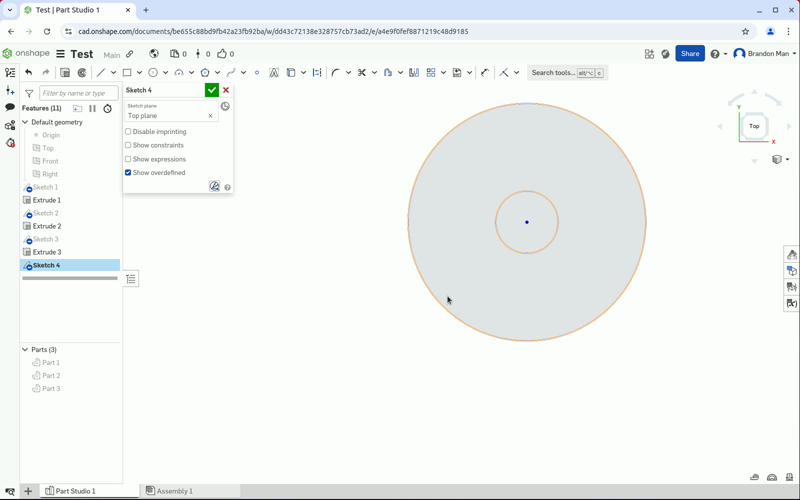
scroll(6)
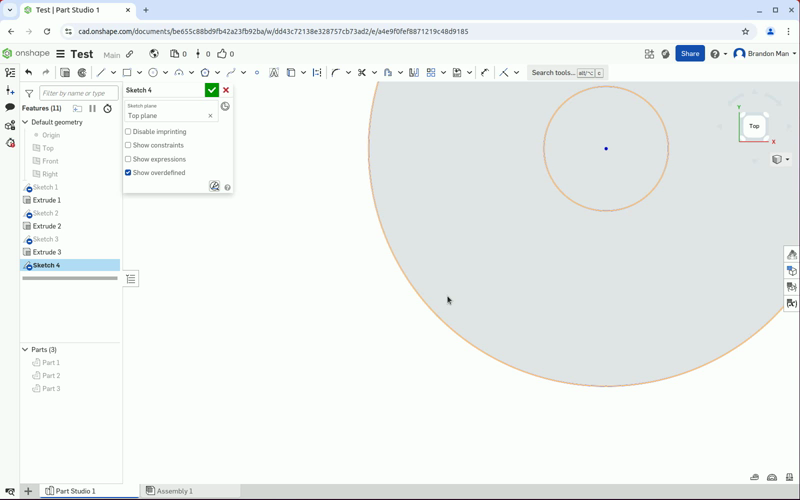
click(447, 295)
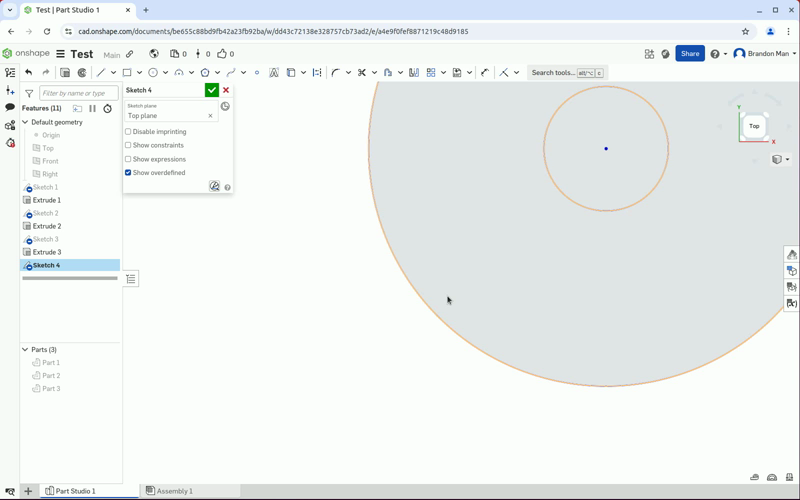
scroll(-6)
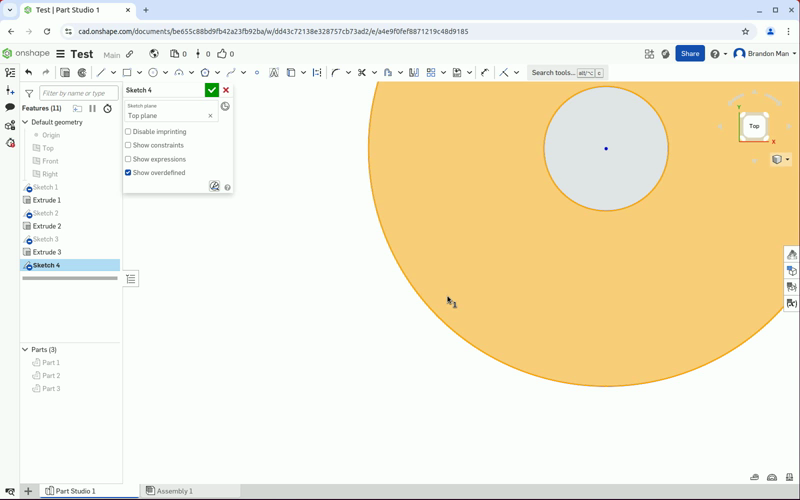
scroll(-6)
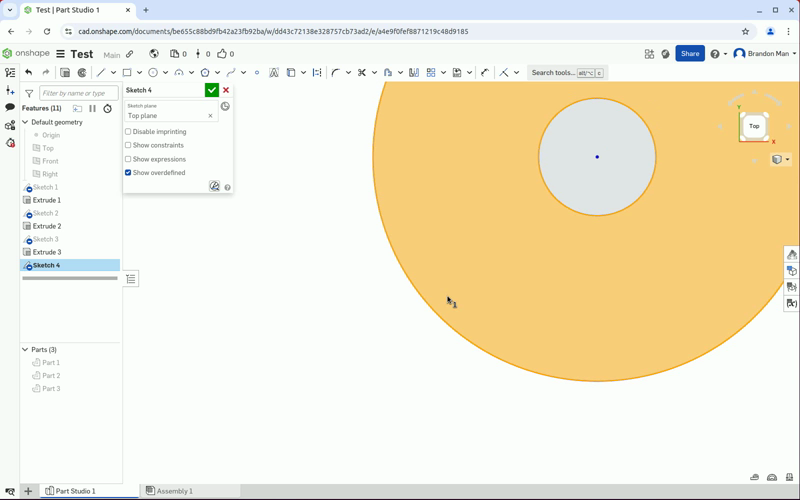
scroll(-6)
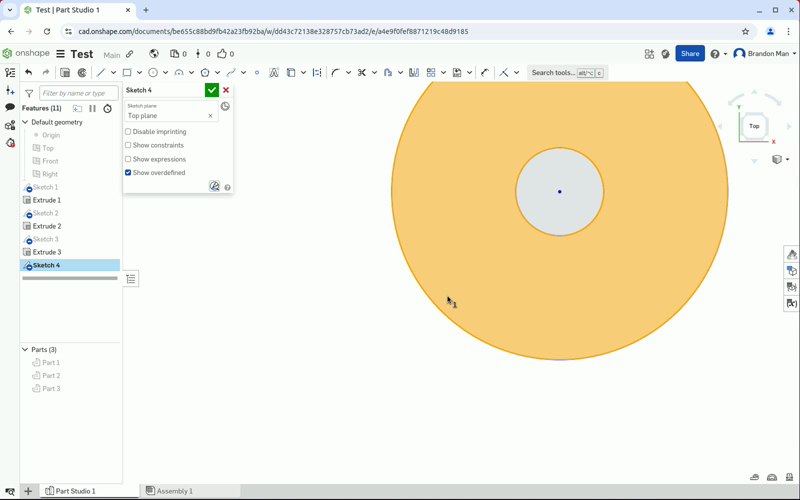
scroll(-6)
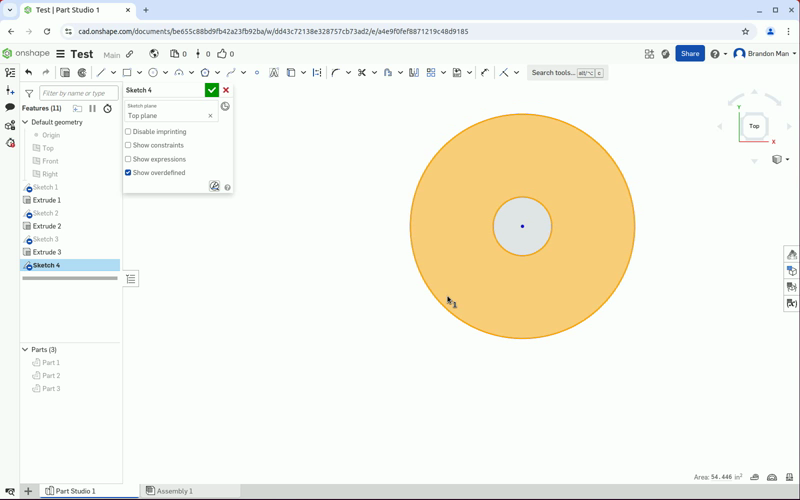
scroll(-6)
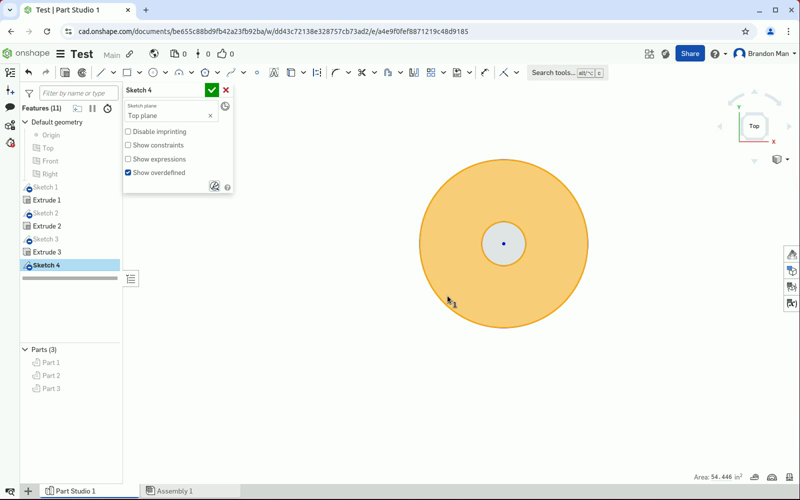
scroll(-6)
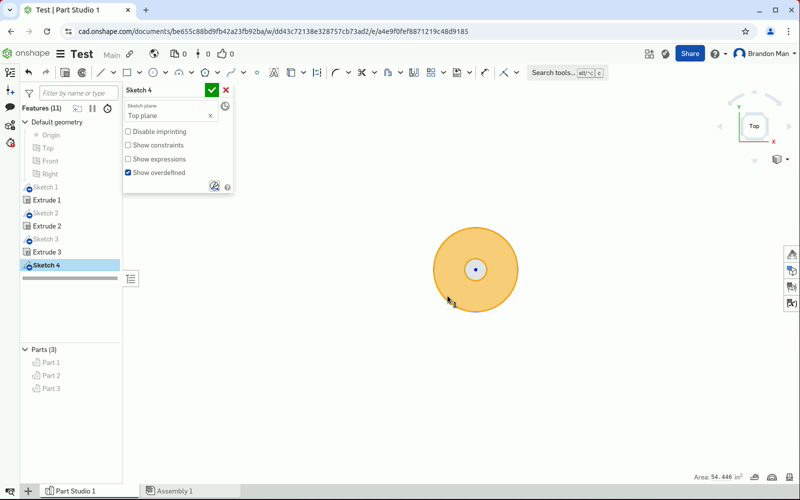
scroll(-6)
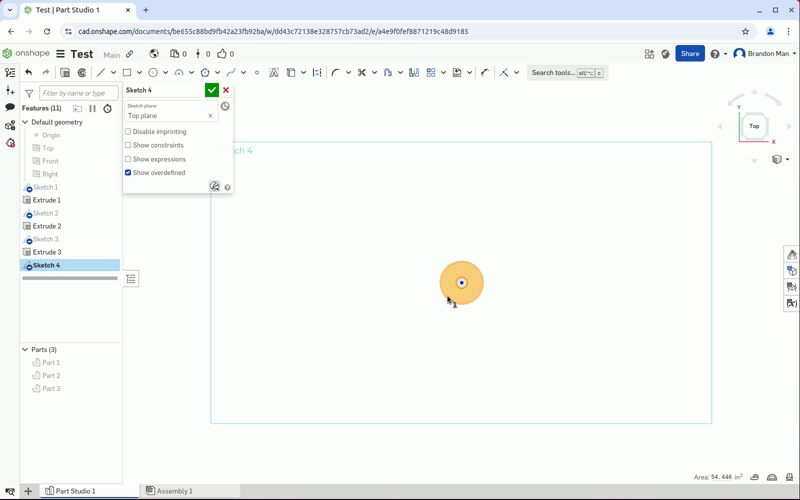
mouse_move(73, 352)
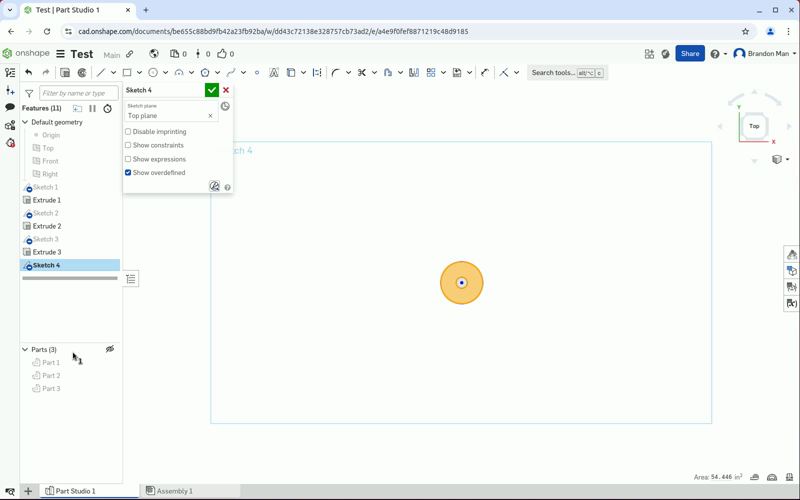
key(shift+y)
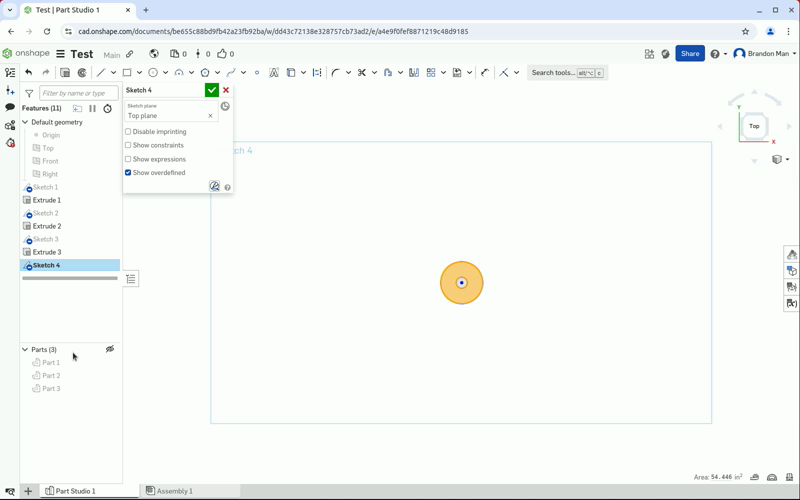
key(shift+e)
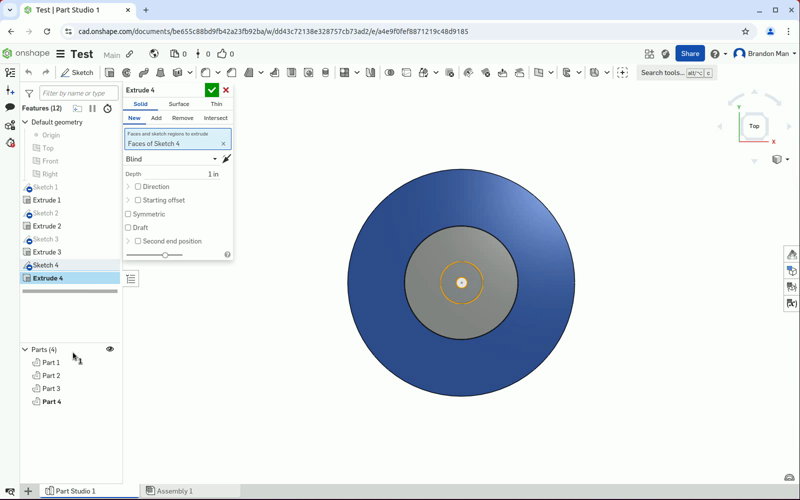
mouse_move(143, 106)
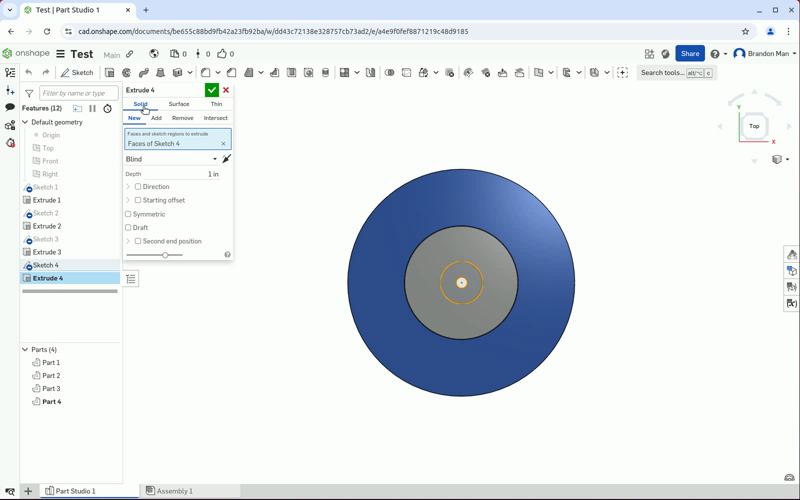
click(143, 106)
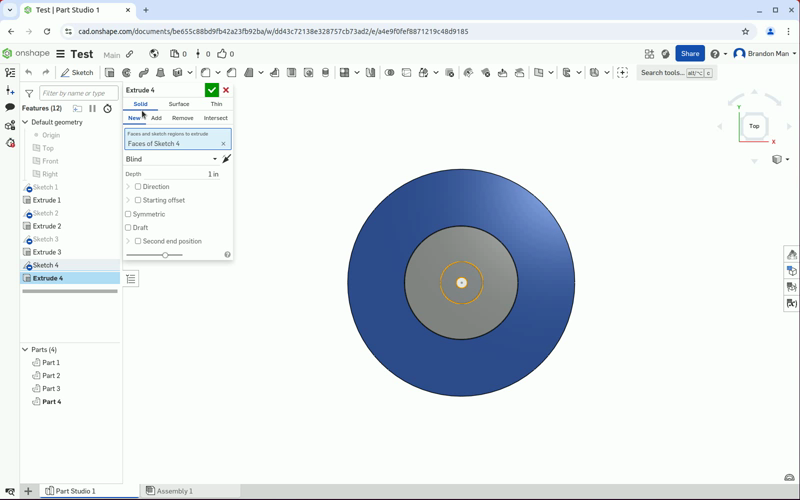
mouse_move(137, 120)
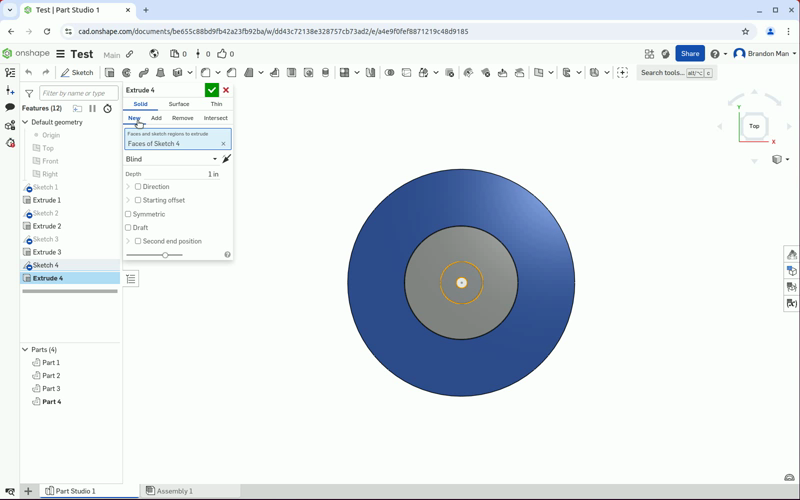
click(137, 120)
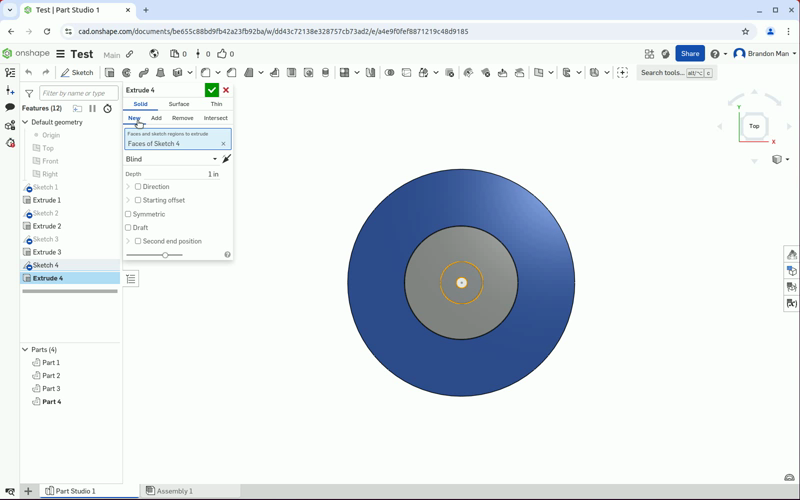
key(tab, 4)
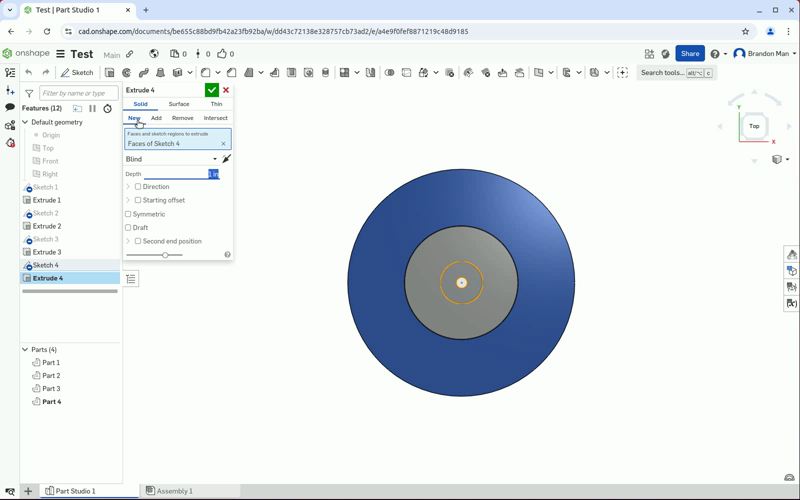
text(8.425)
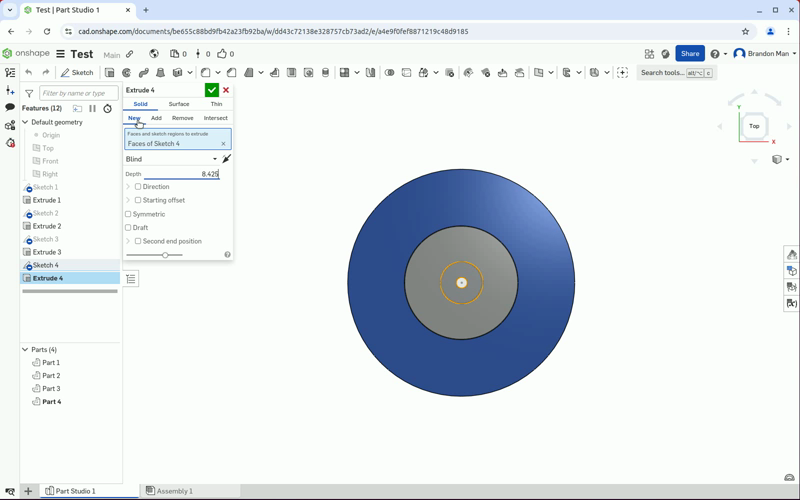
key(enter)
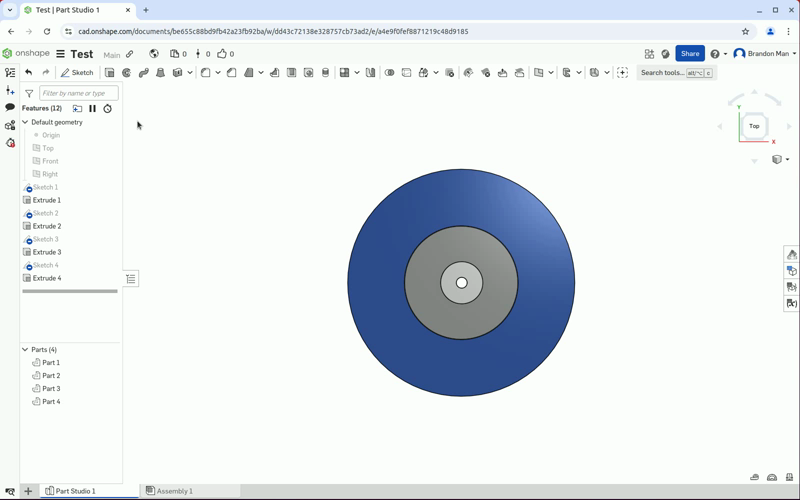
key(shift+h)
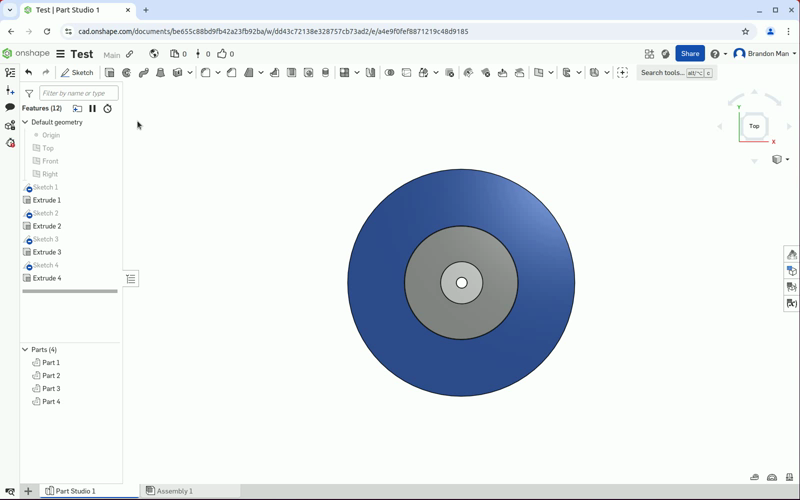
key(shift+h)
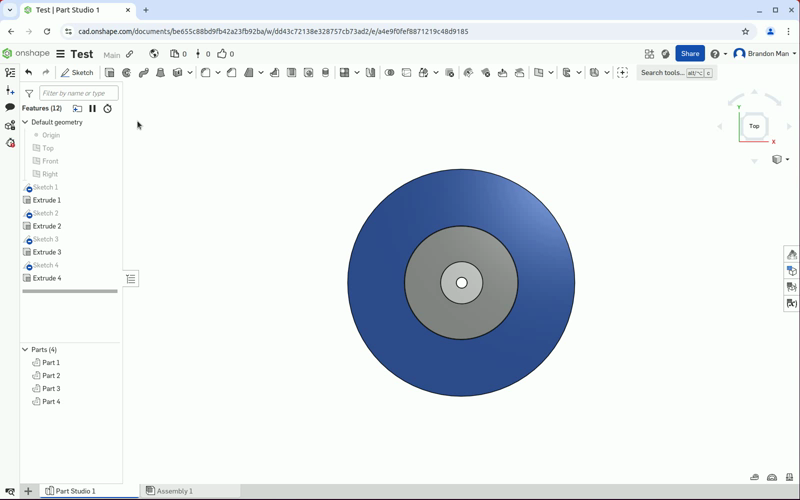
key(shift+7)
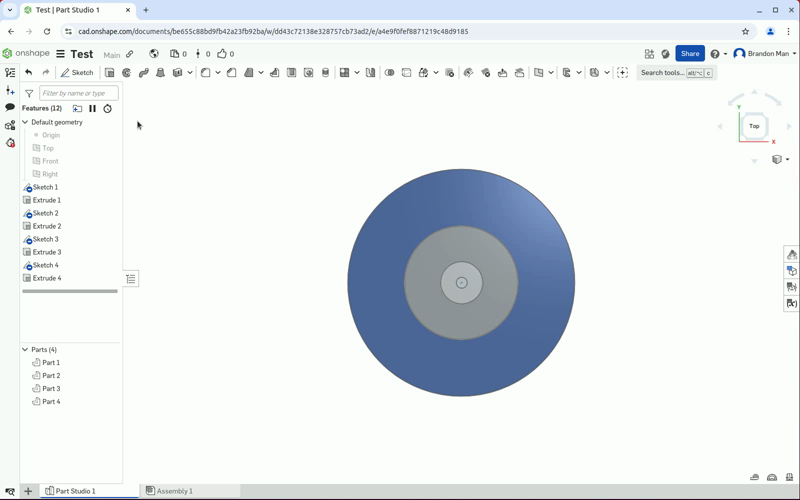
key(up, 3)
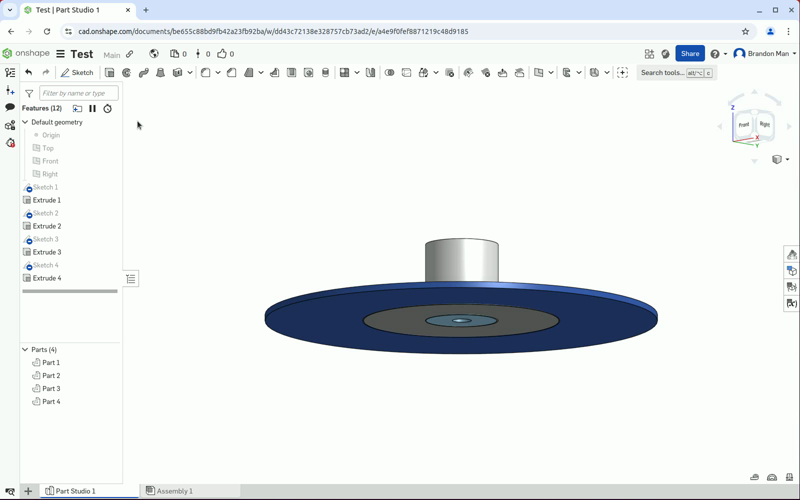
key(left, 3)
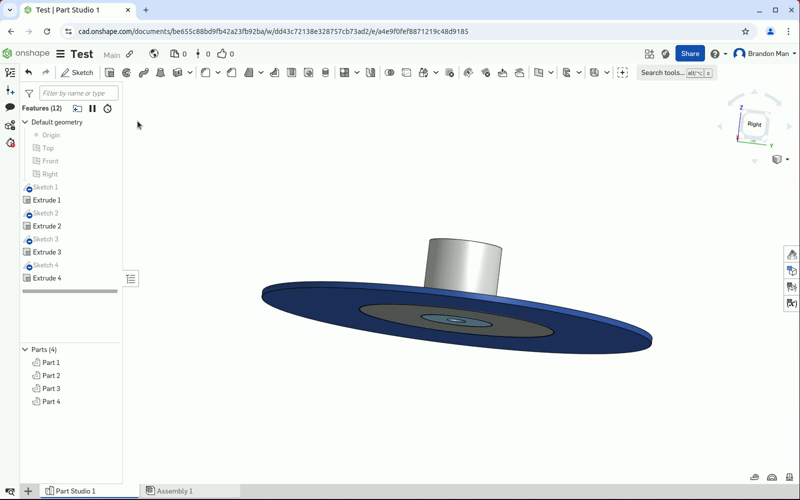
key(right, 3)
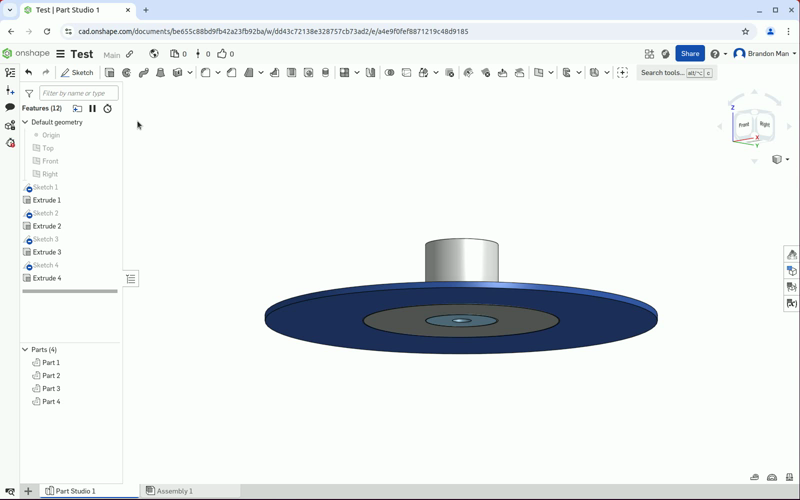
key(down, 3)
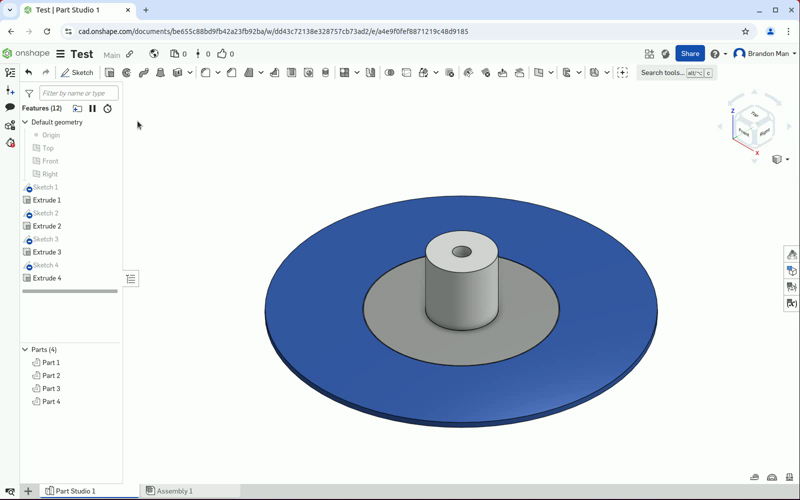
mouse_move(73, 189)
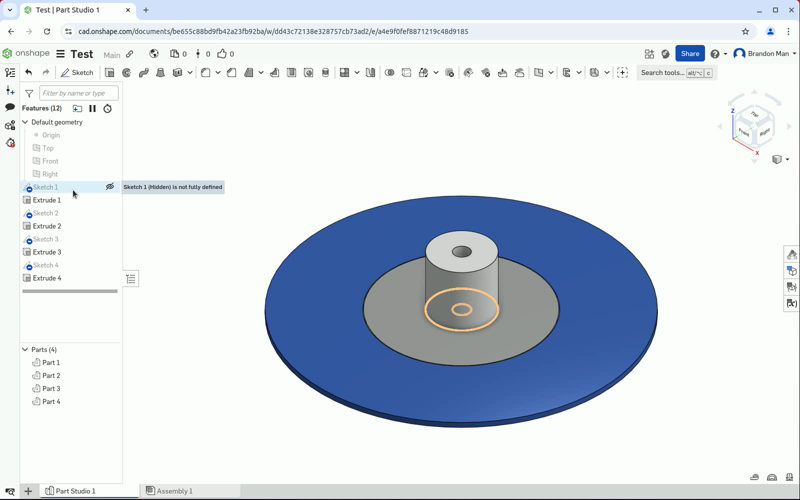
click(73, 189)